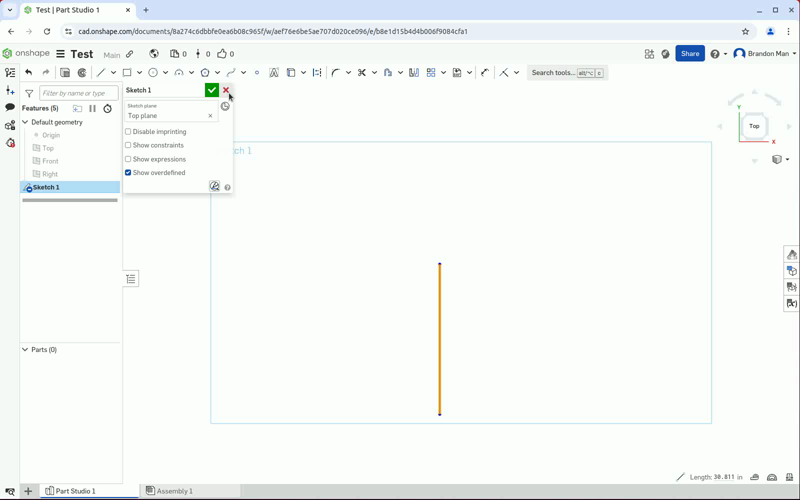
key(shift+h)
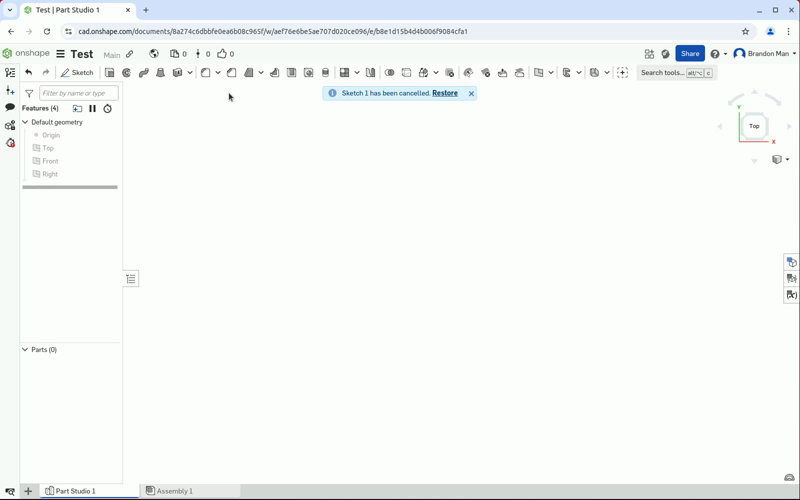
mouse_move(73, 352)
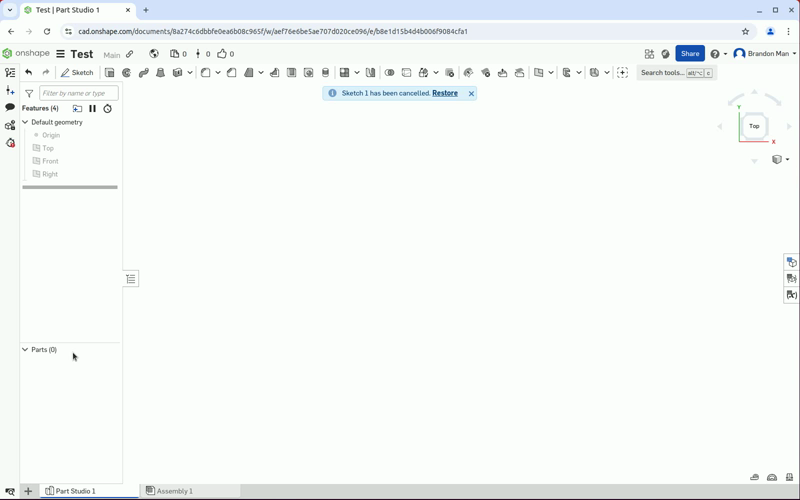
key(y)
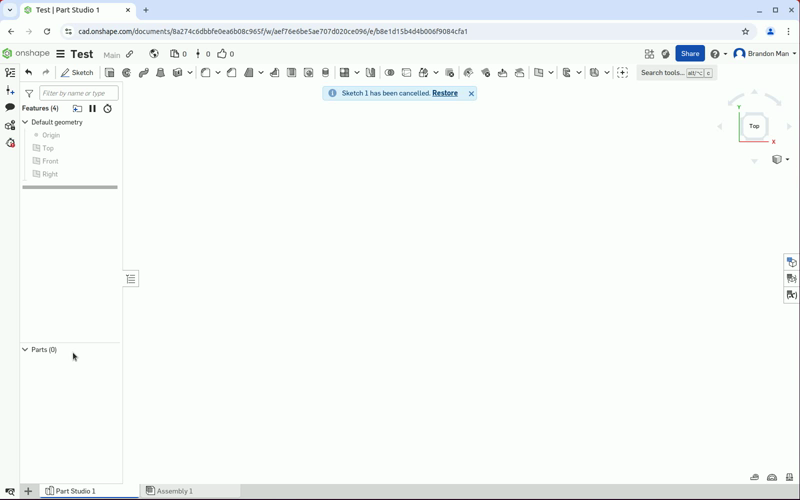
key(shift+p)
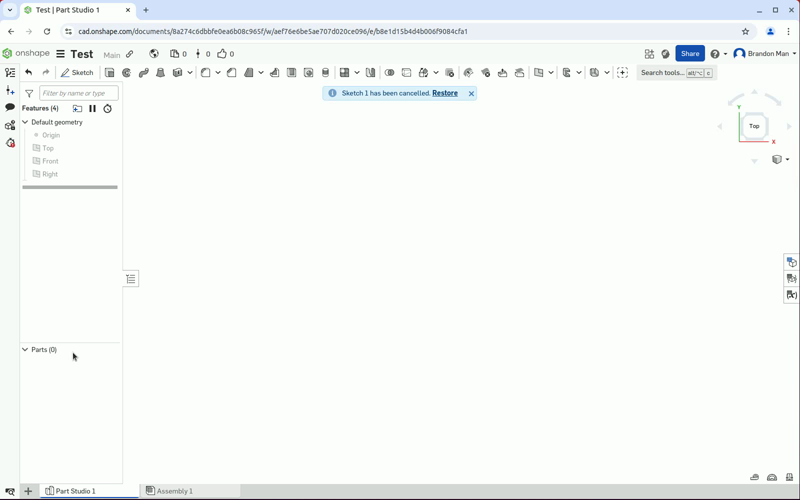
key(space)
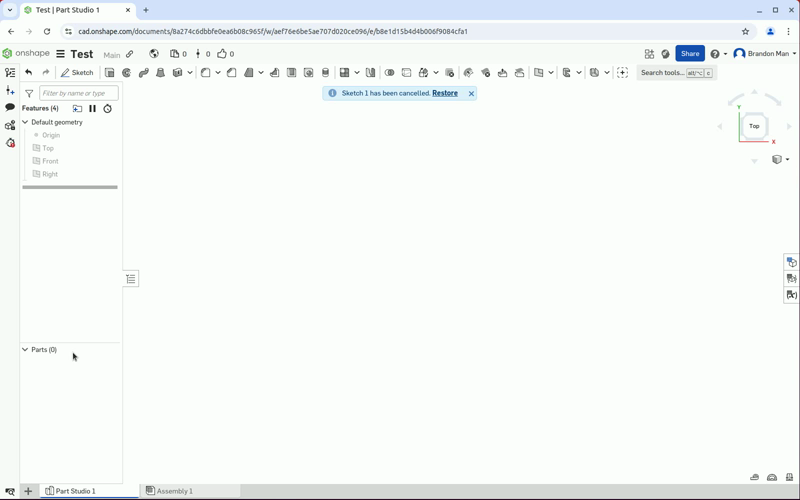
key_down(shift)
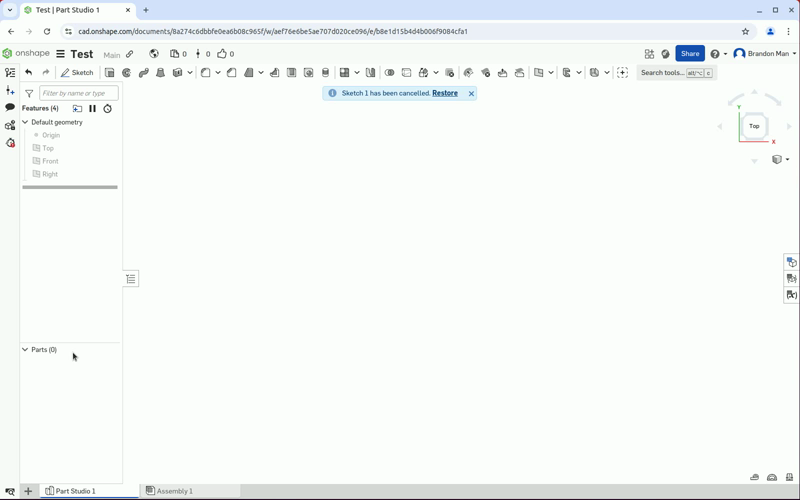
key(up)
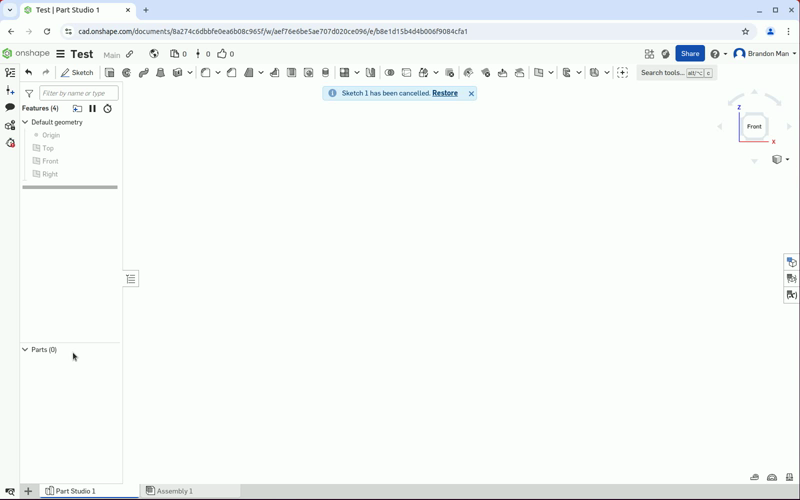
key_up(shift)
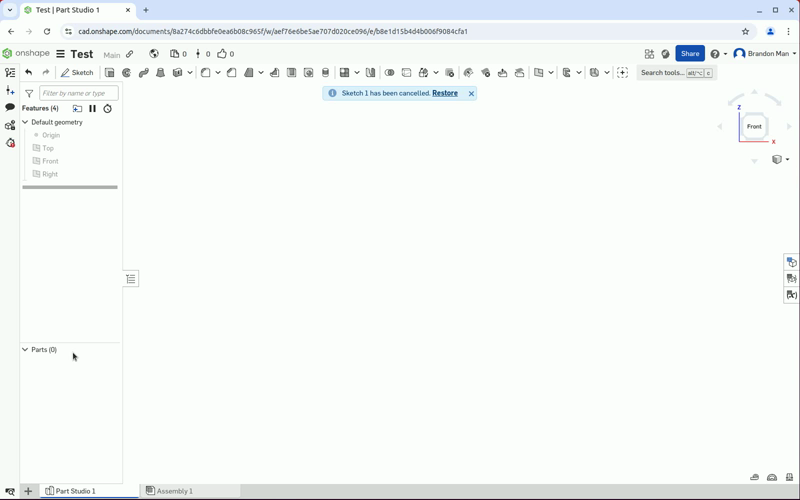
mouse_move(73, 352)
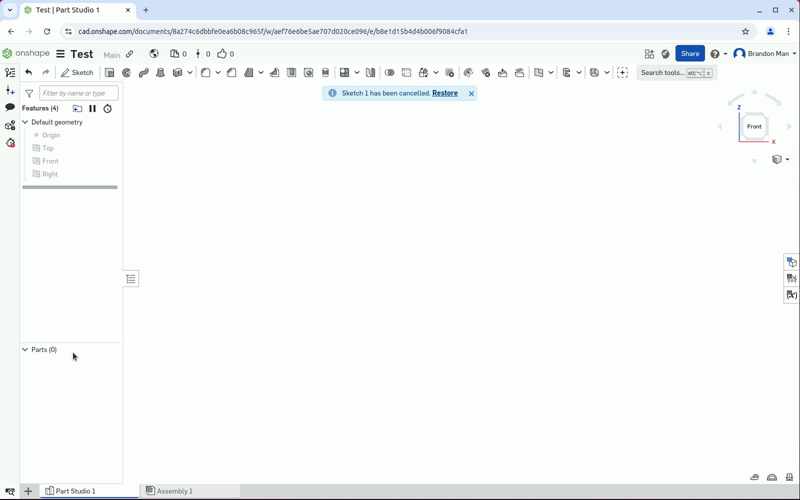
key(shift+y)
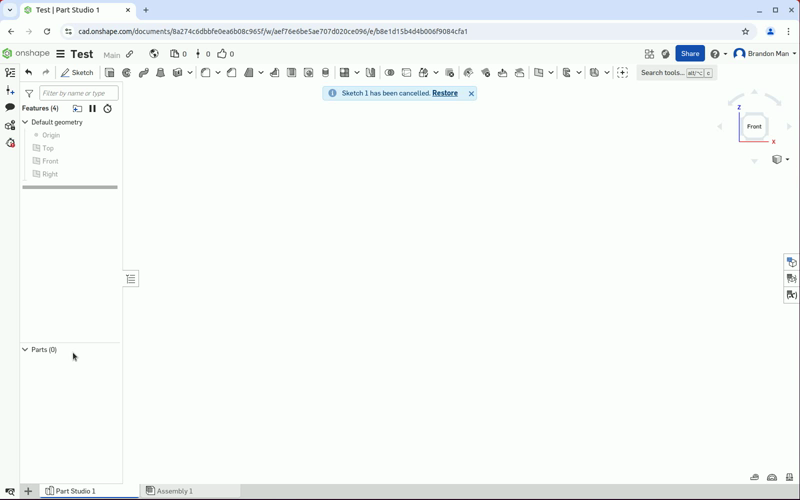
key(shift+s)
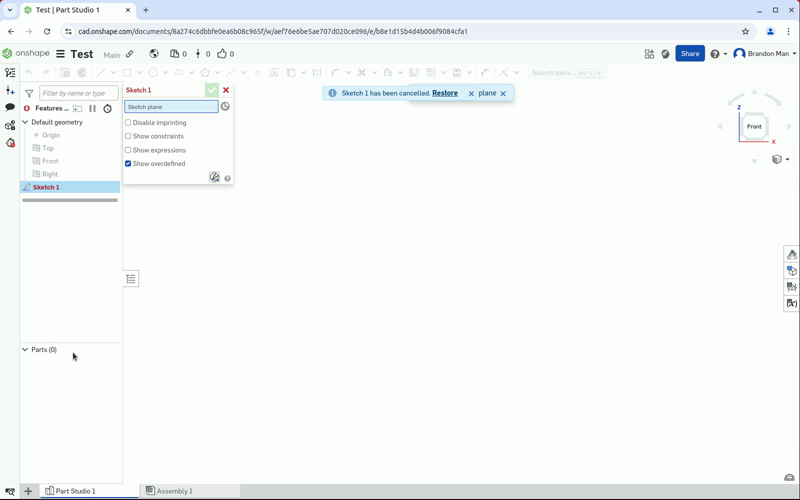
mouse_move(73, 163)
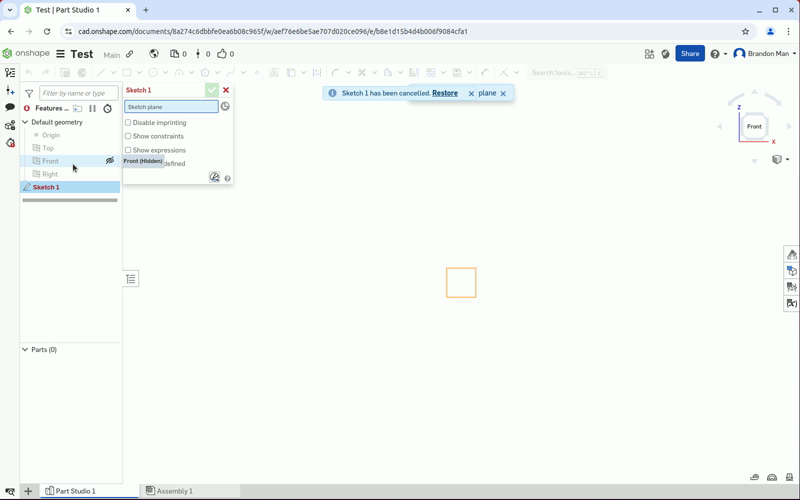
click(73, 163)
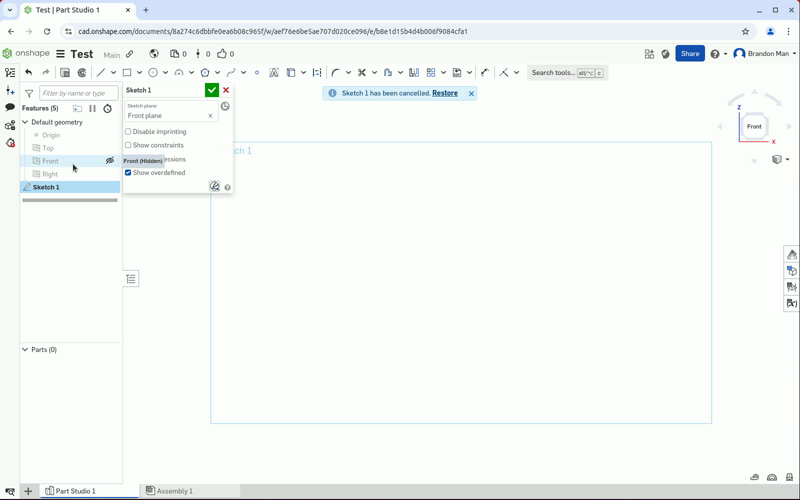
mouse_move(73, 352)
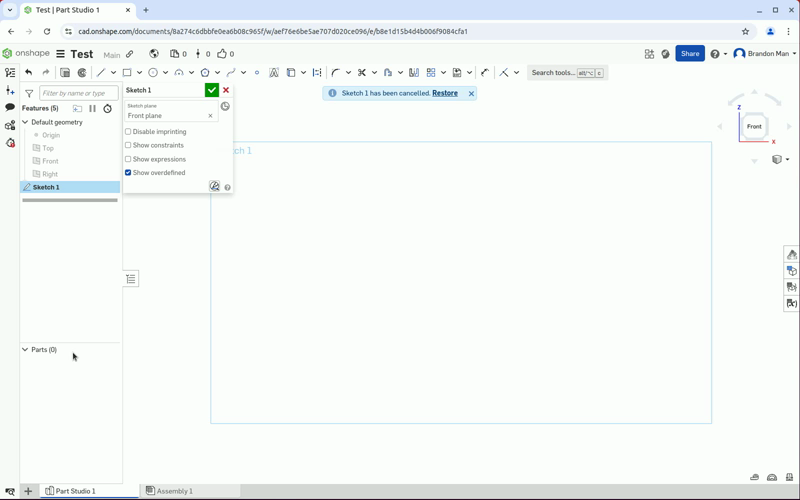
key(y)
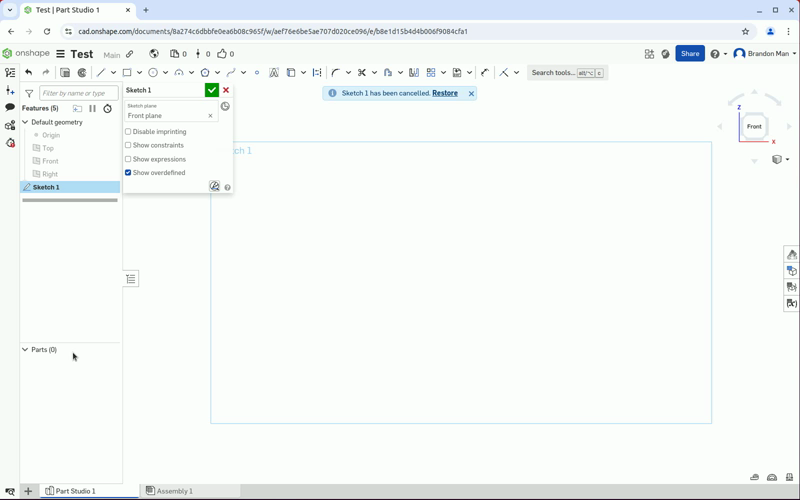
key(c)
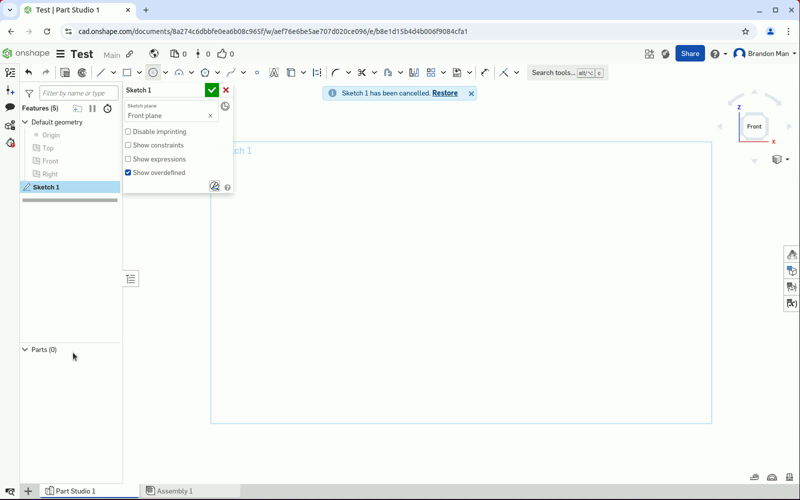
key_down(shift)
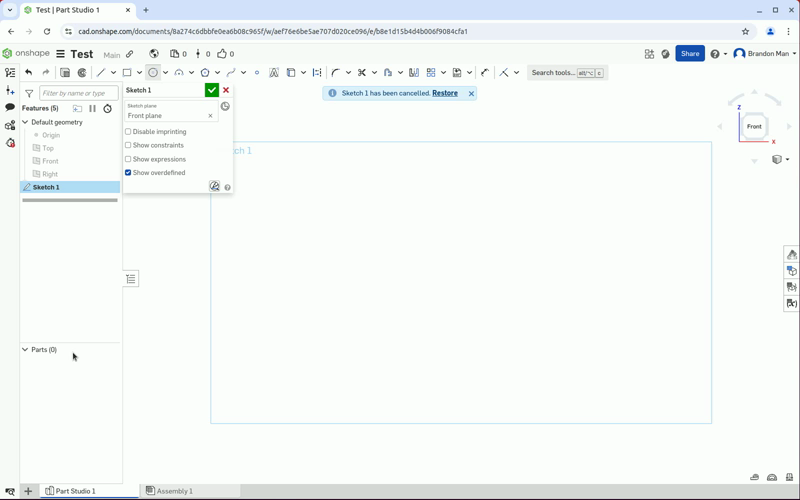
mouse_move(461, 282)
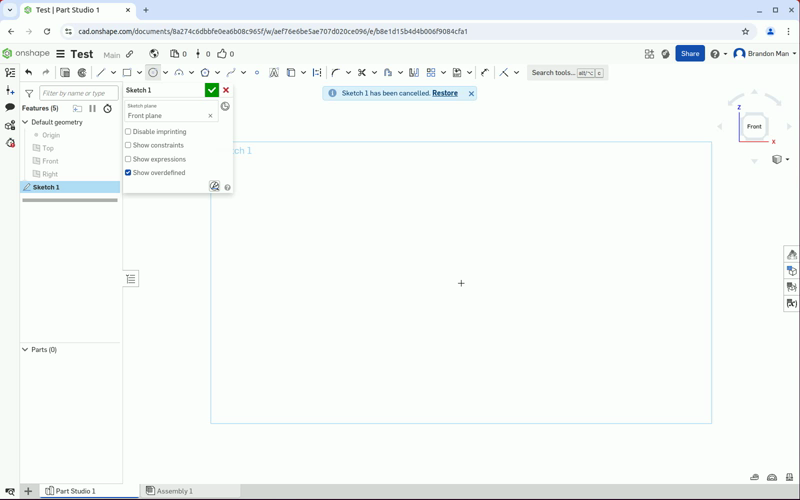
click(461, 282)
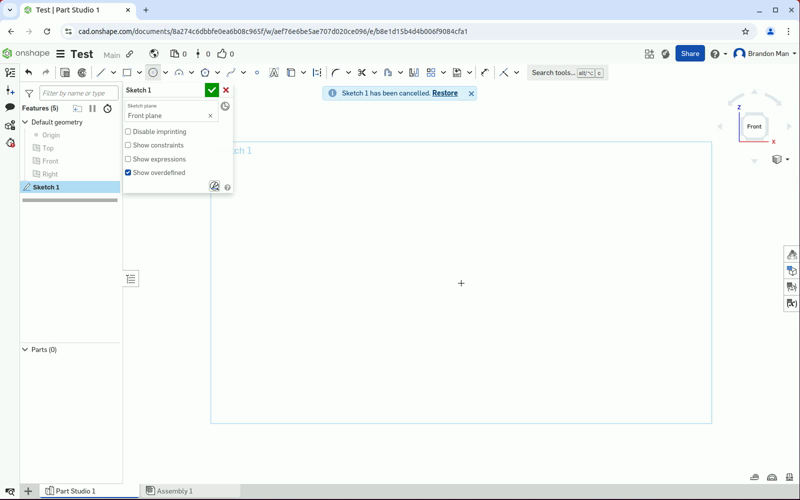
key_up(shift)
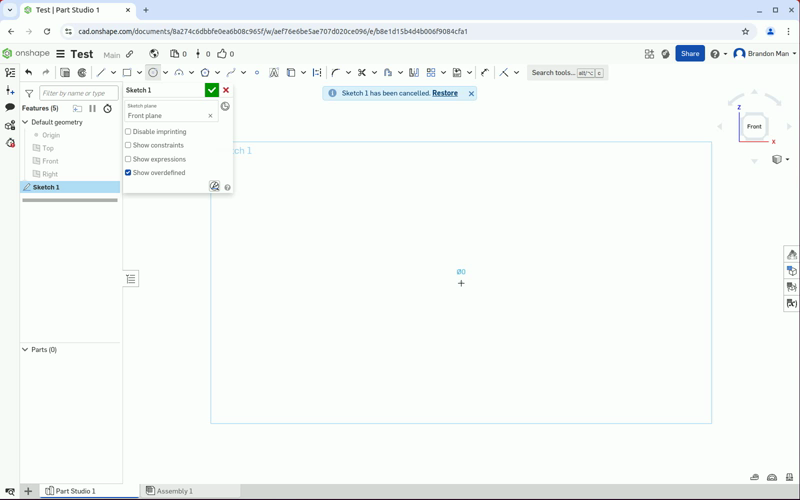
mouse_move(468, 282)
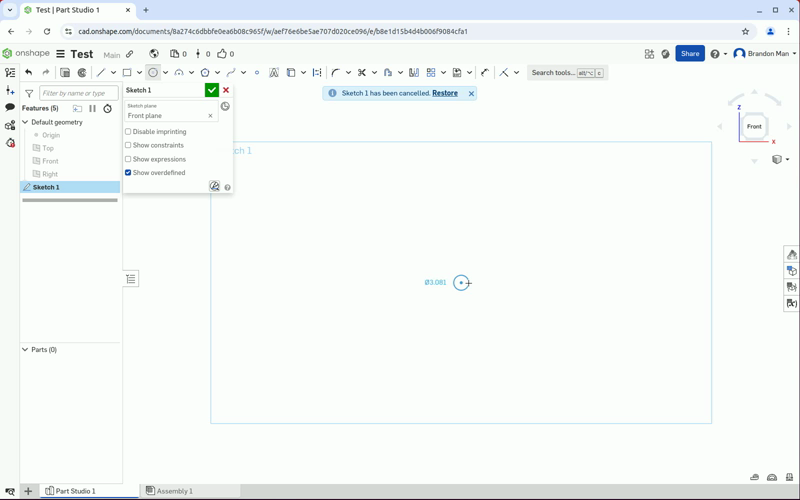
click(468, 282)
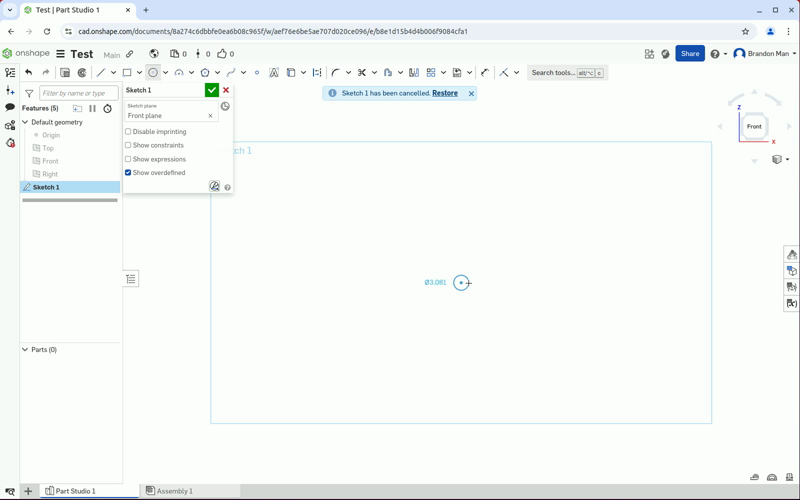
key(esc)
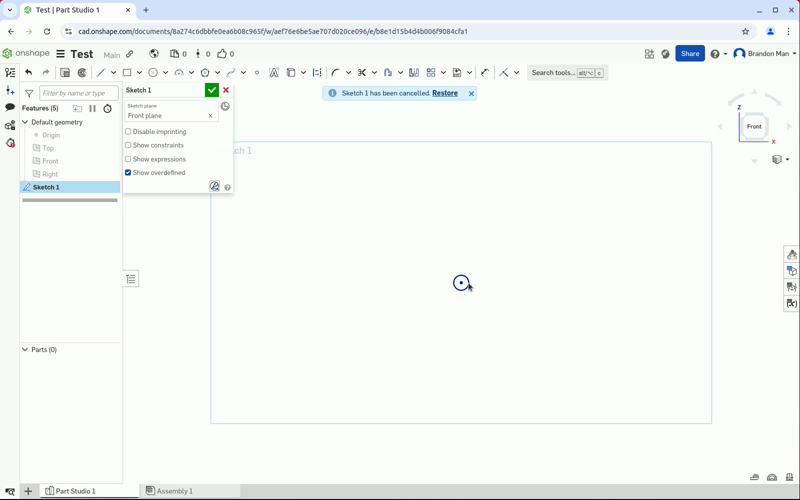
key(c)
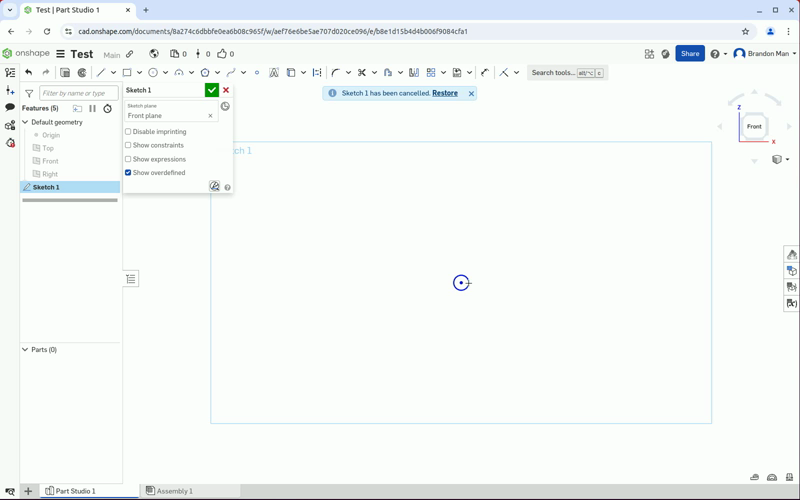
key_down(shift)
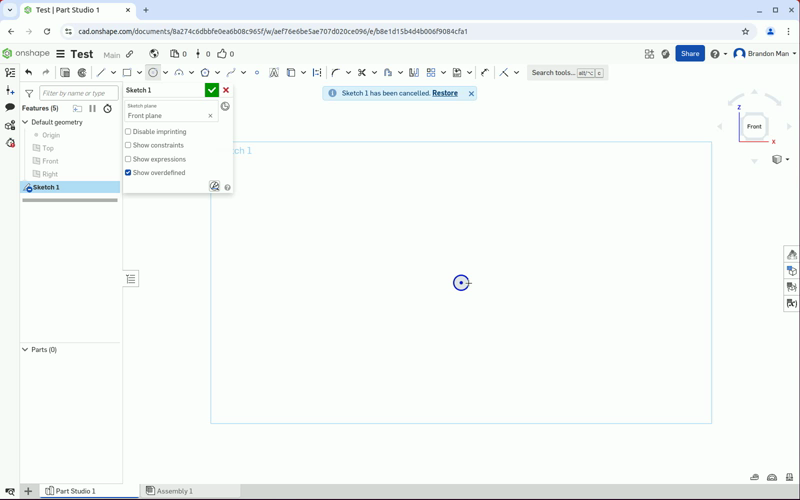
mouse_move(461, 282)
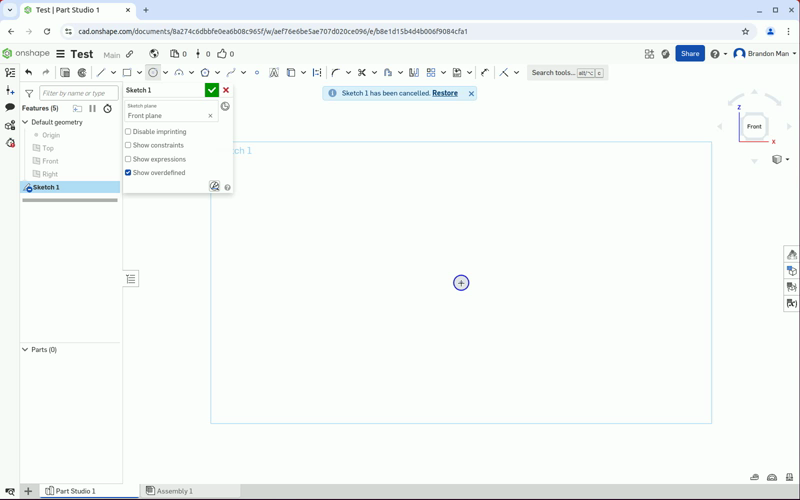
click(461, 282)
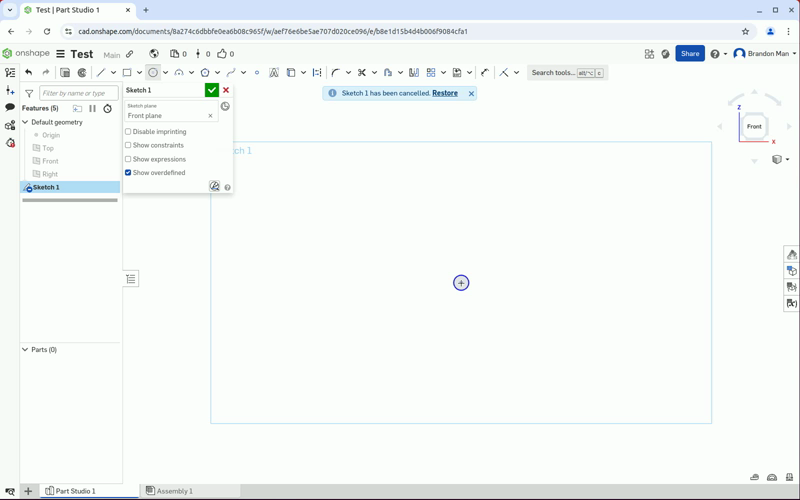
key_up(shift)
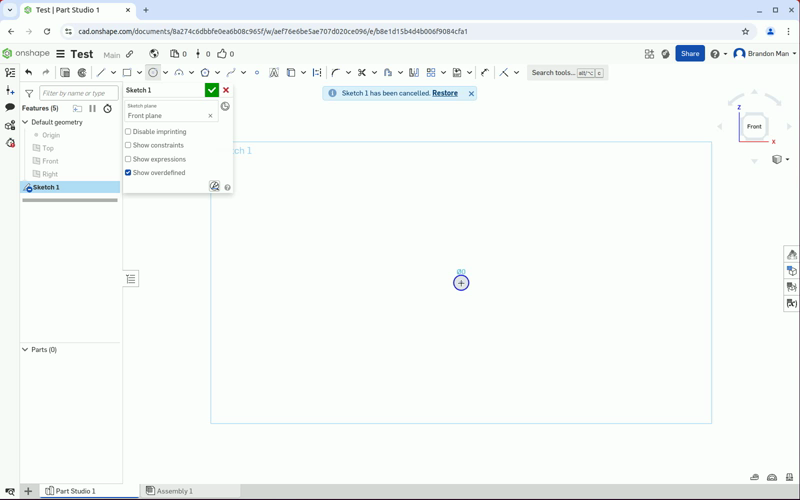
mouse_move(466, 282)
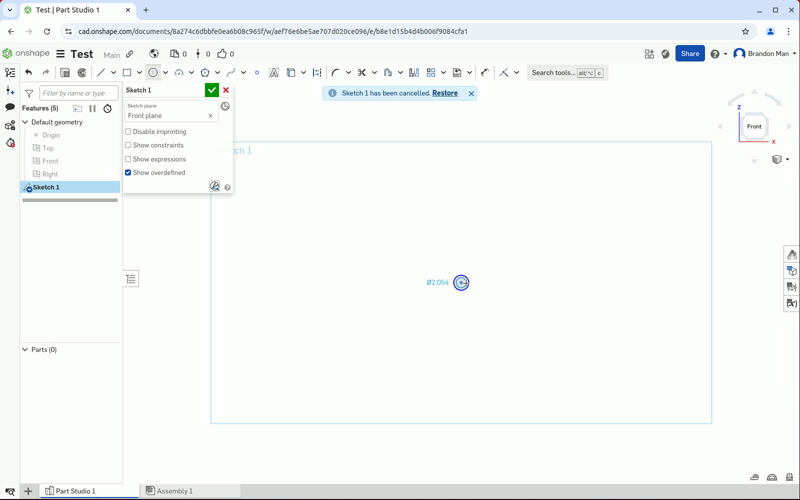
scroll(6)
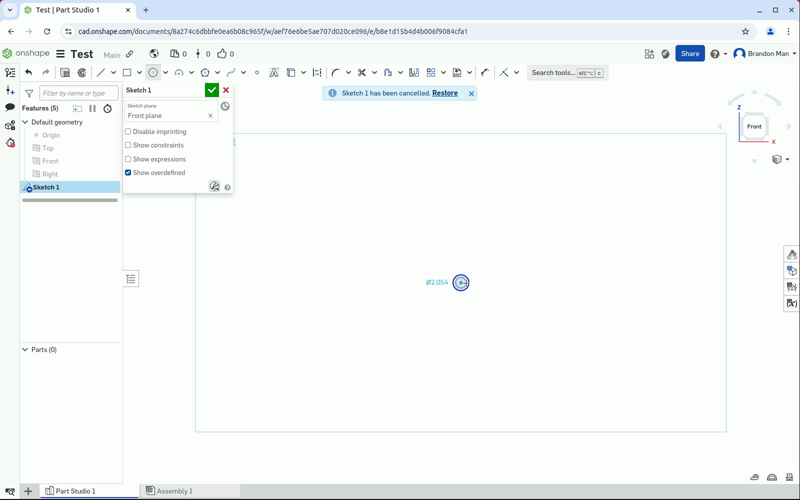
scroll(6)
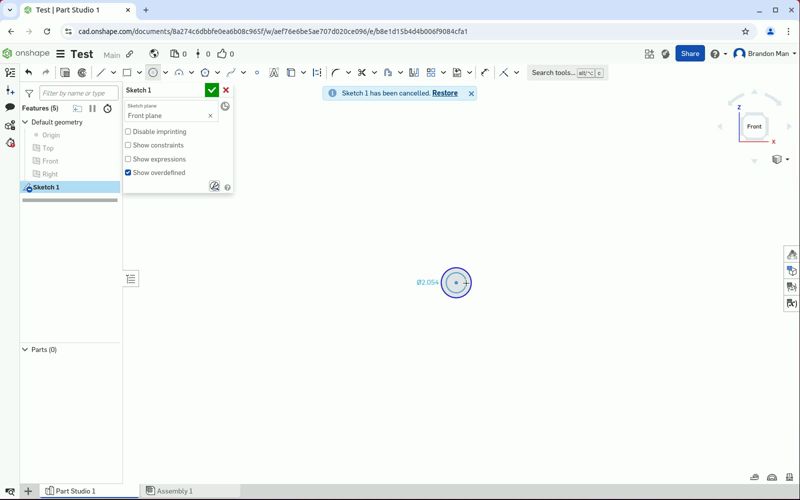
scroll(6)
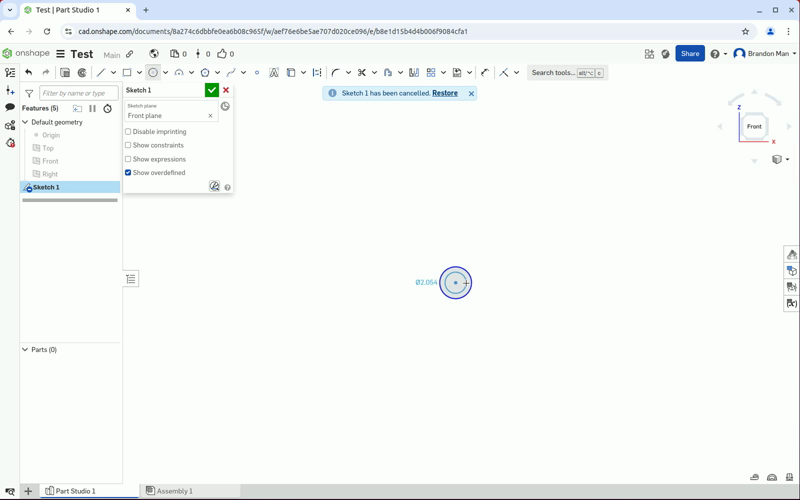
scroll(6)
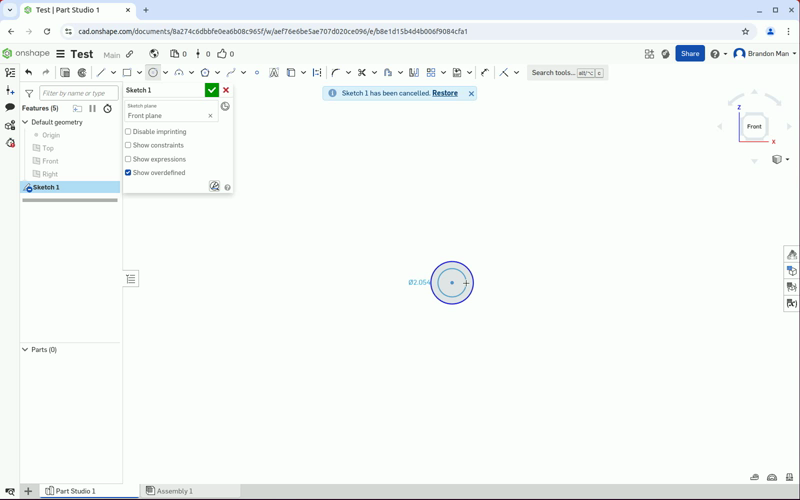
scroll(6)
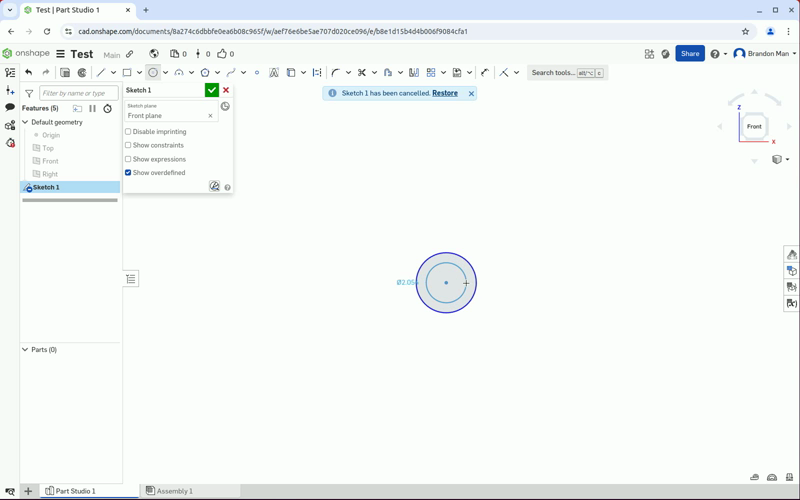
scroll(6)
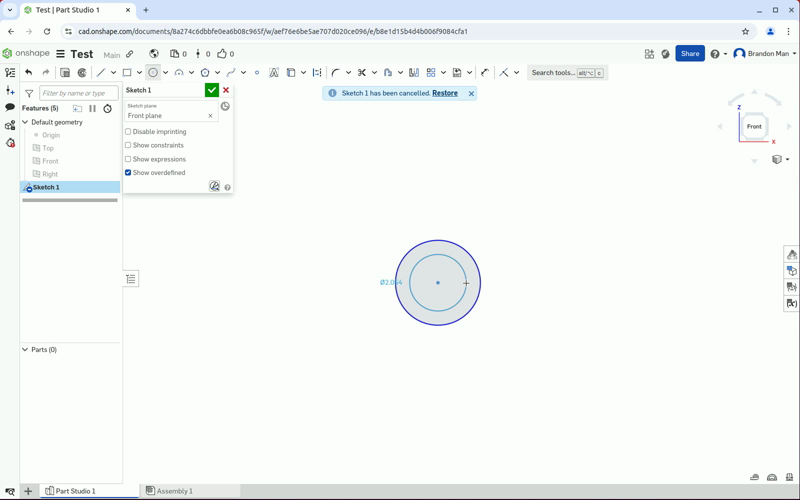
scroll(6)
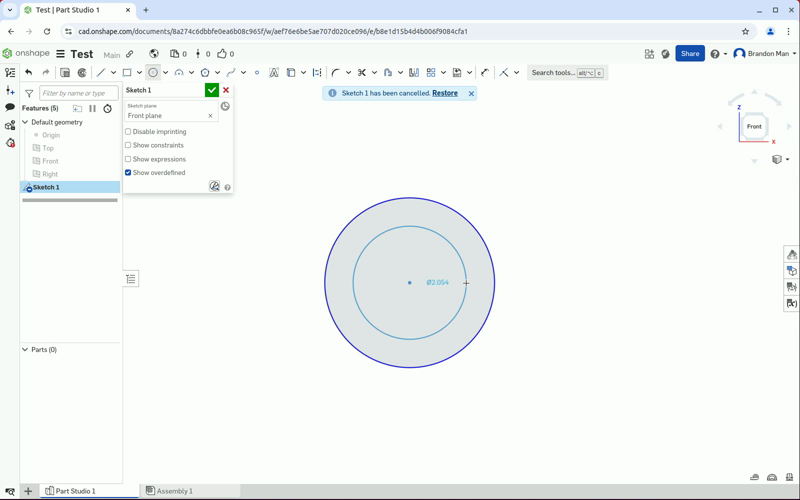
click(466, 282)
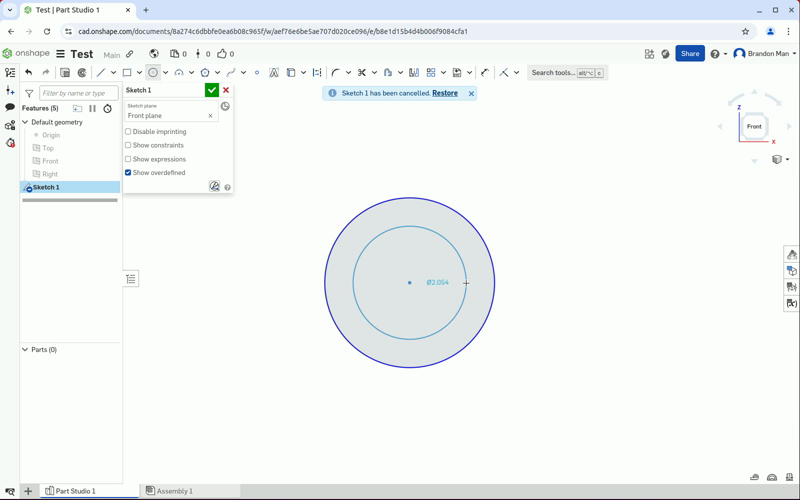
scroll(-6)
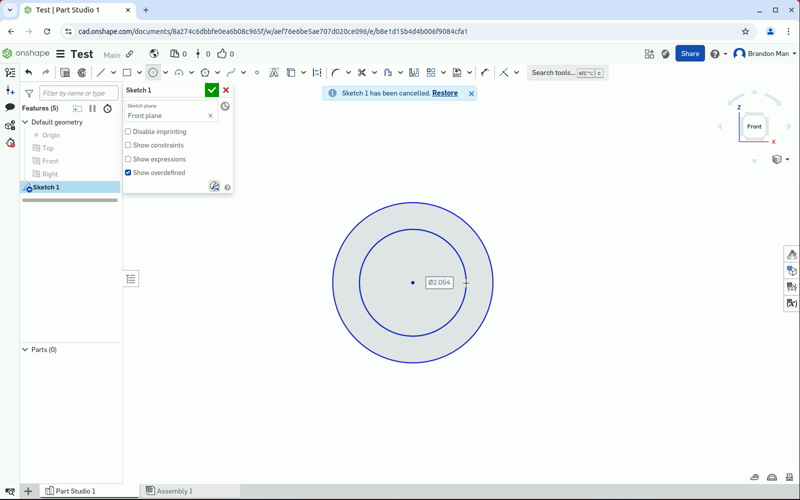
scroll(-6)
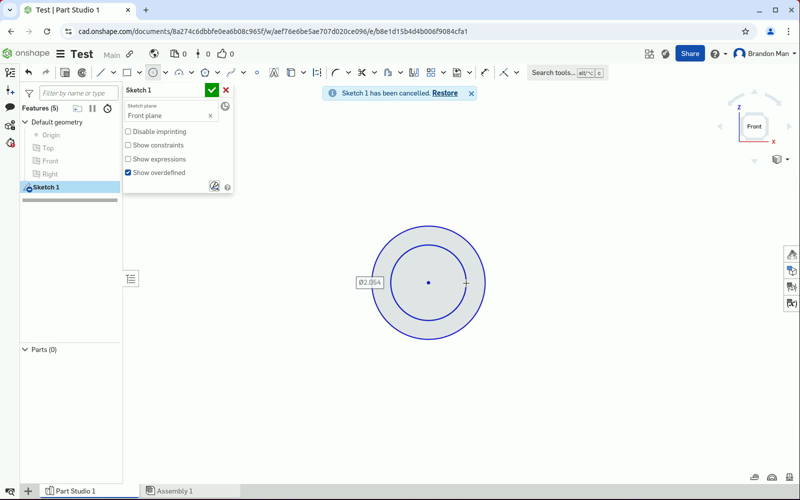
scroll(-6)
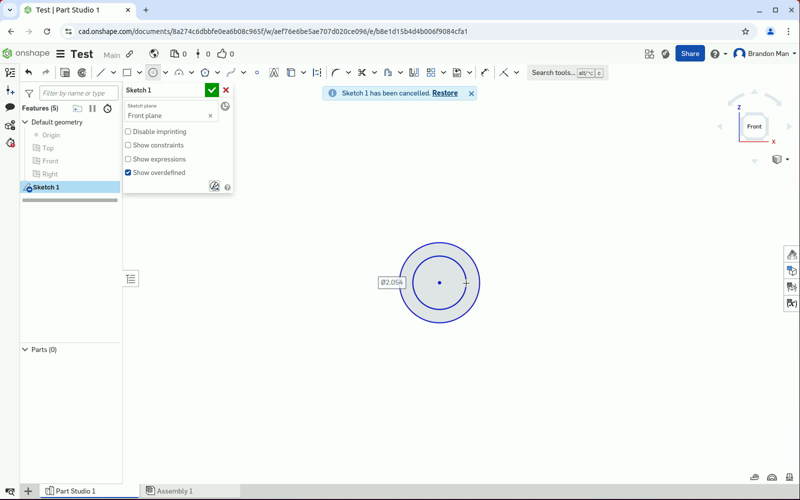
scroll(-6)
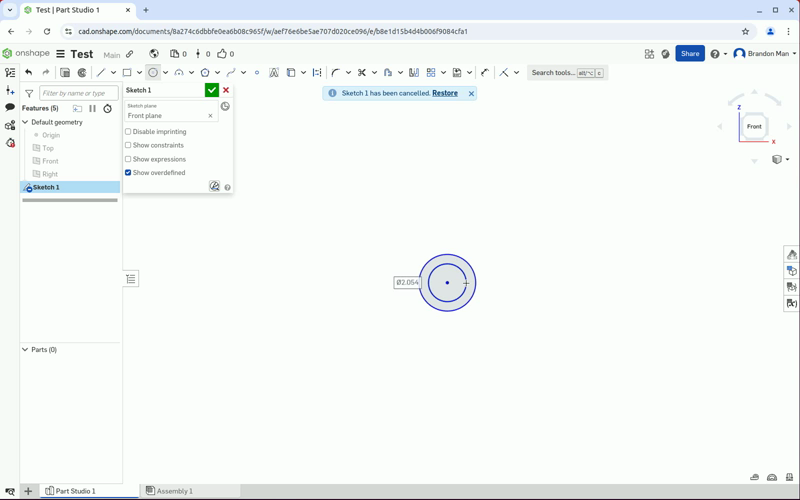
scroll(-6)
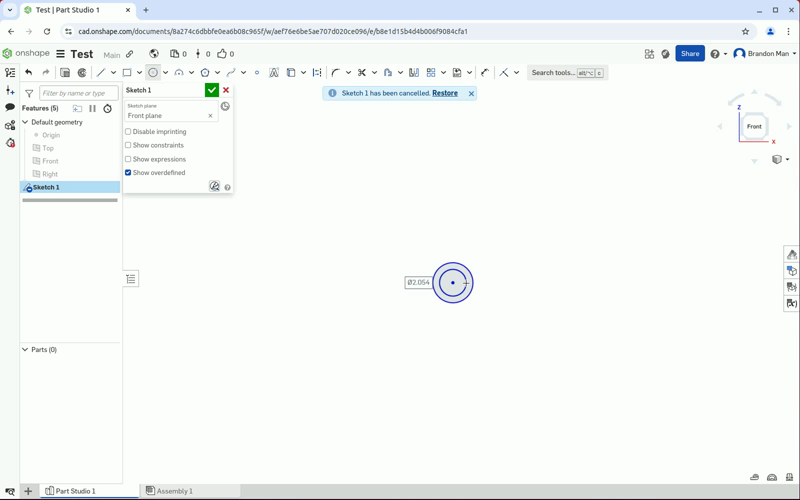
scroll(-6)
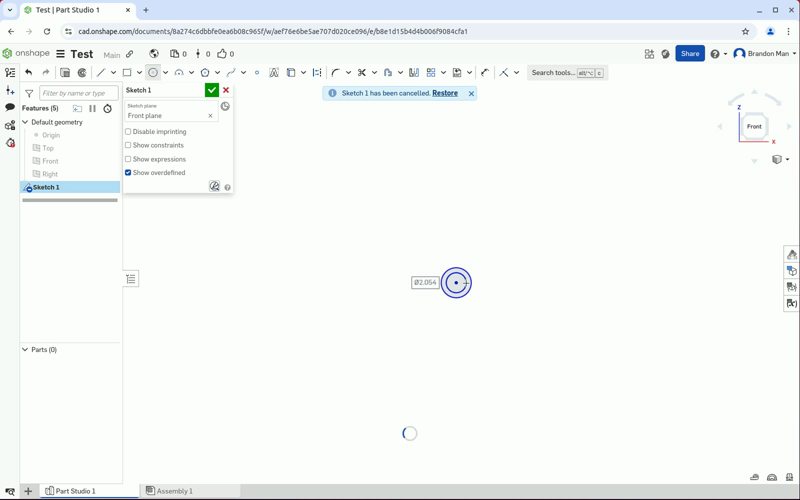
scroll(-6)
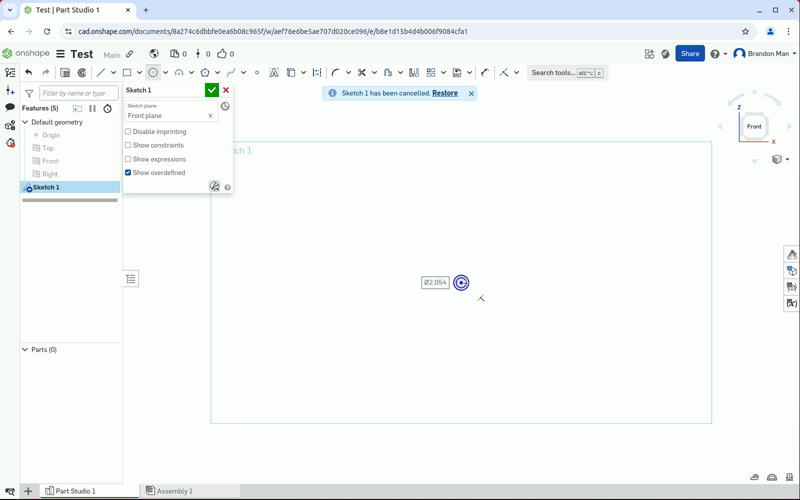
key(esc)
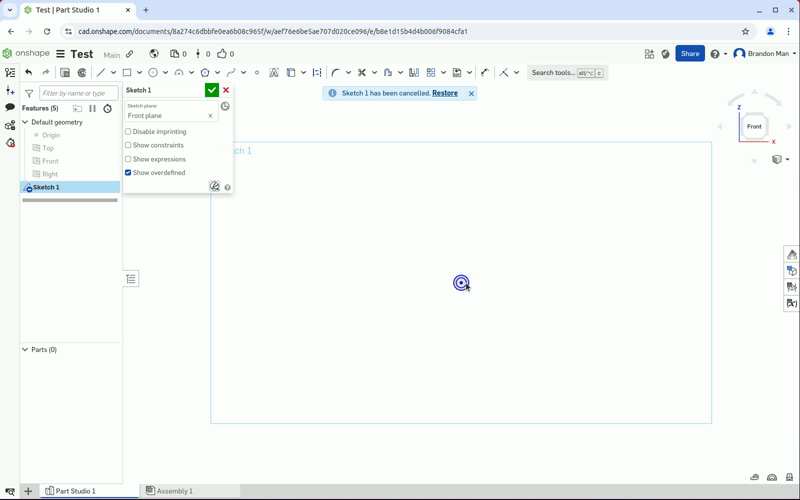
mouse_move(460, 275)
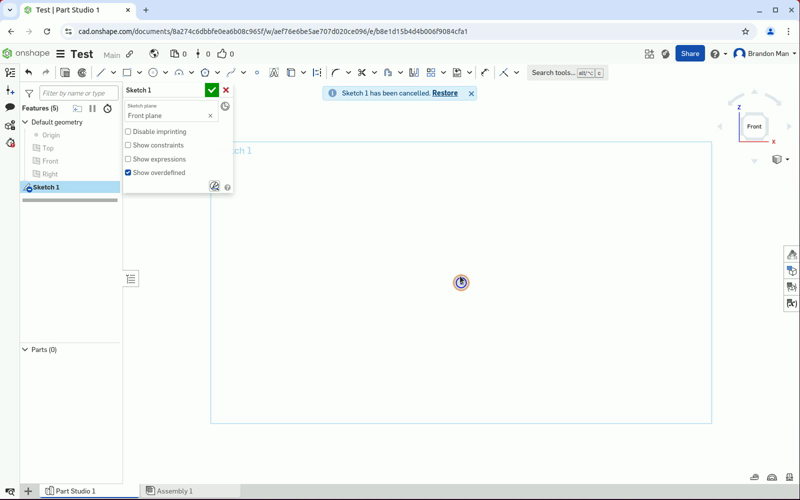
scroll(6)
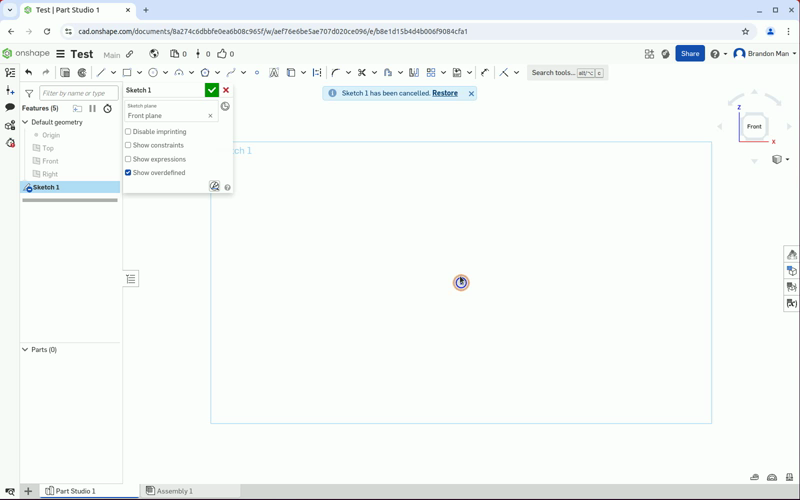
scroll(6)
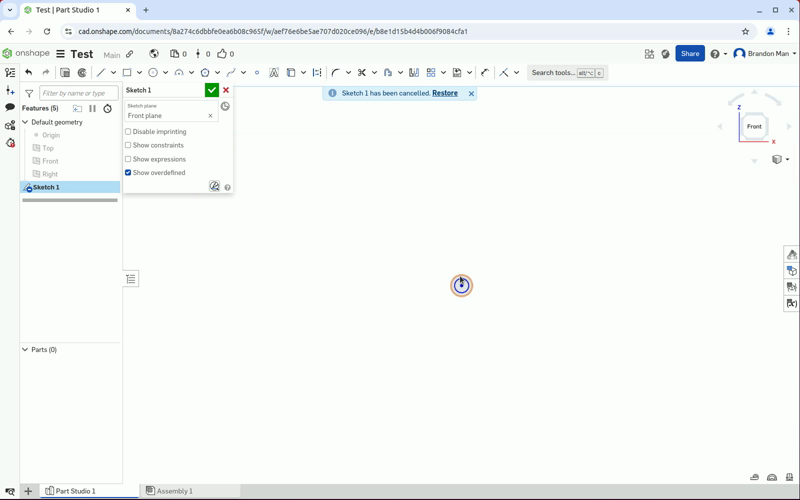
scroll(6)
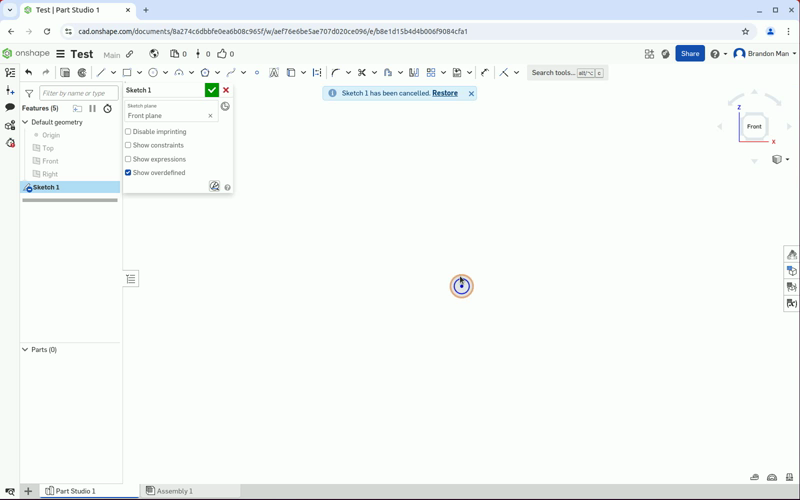
scroll(6)
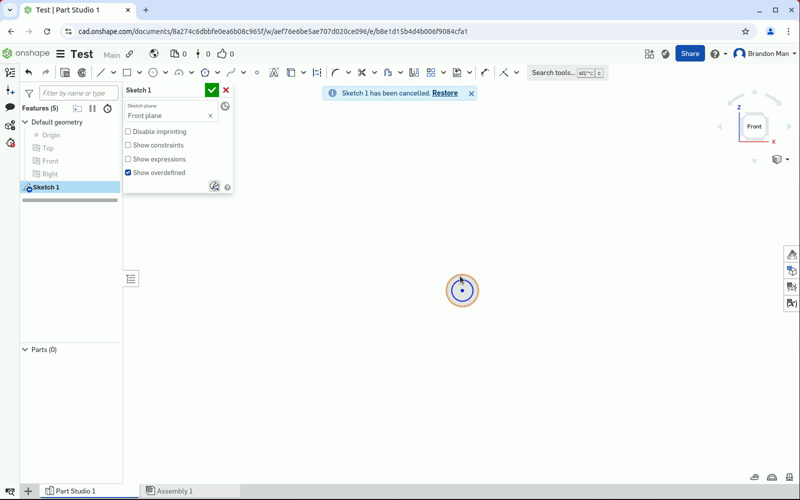
scroll(6)
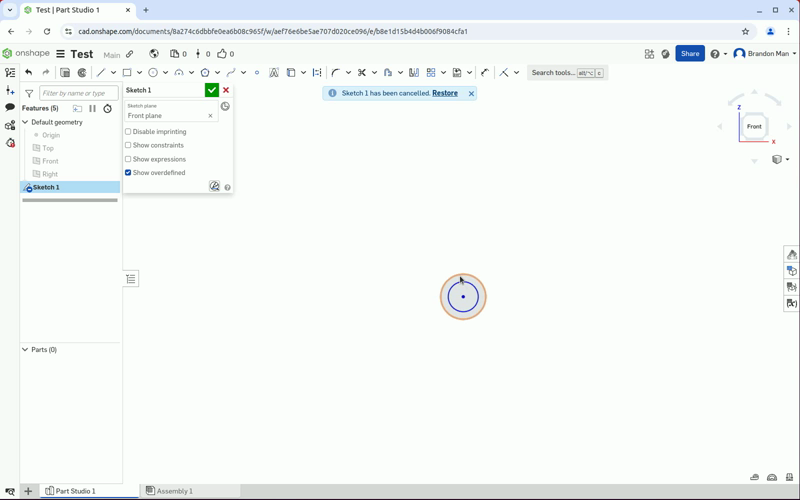
scroll(6)
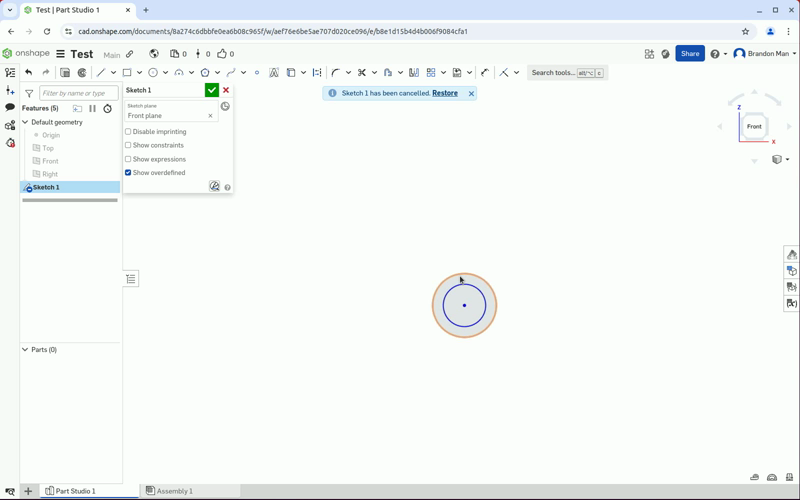
scroll(6)
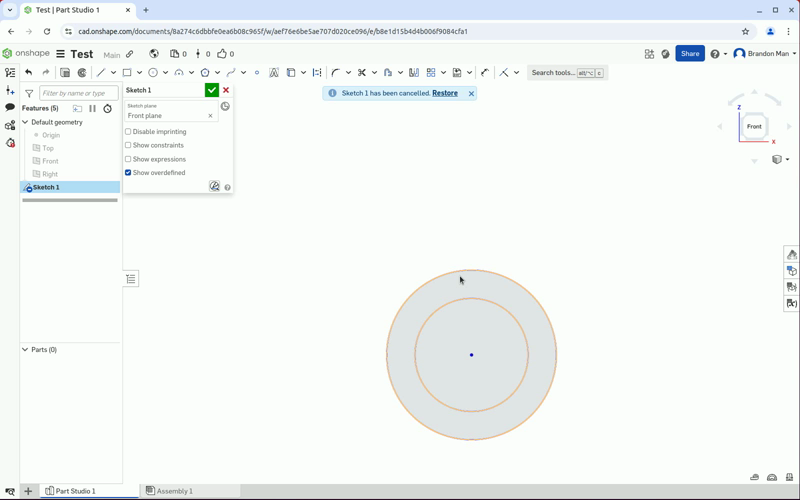
click(460, 275)
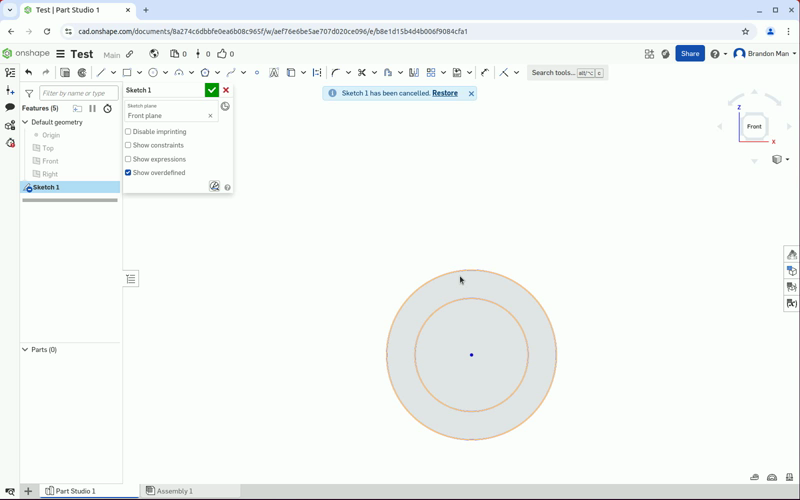
scroll(-6)
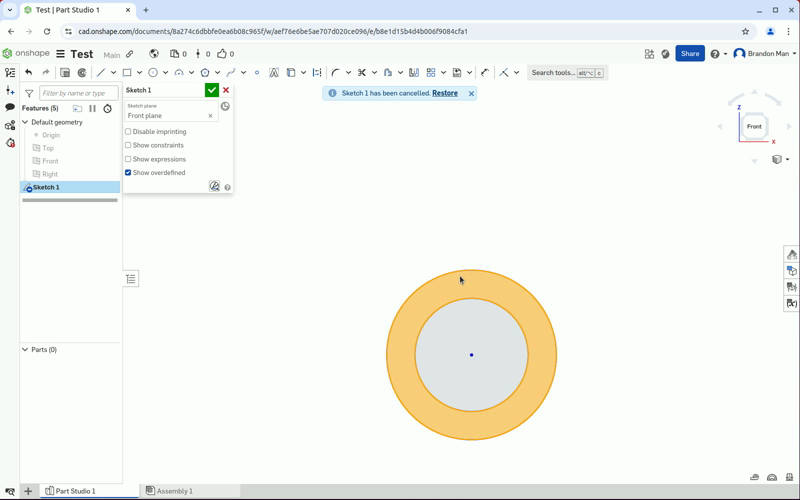
scroll(-6)
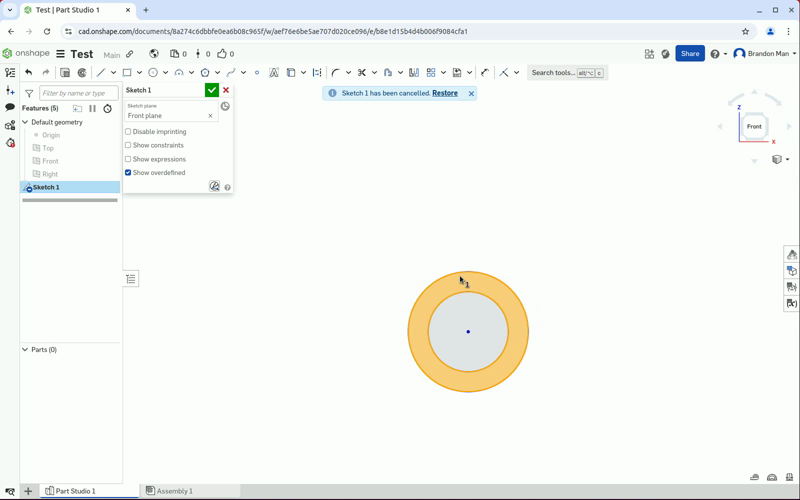
scroll(-6)
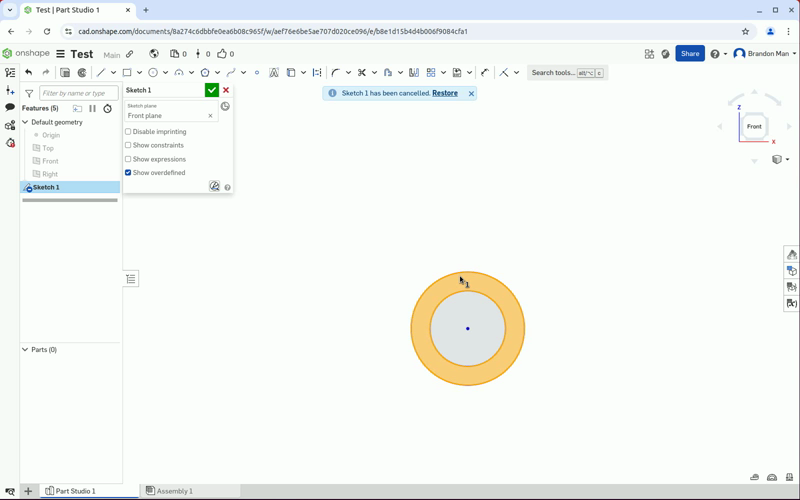
scroll(-6)
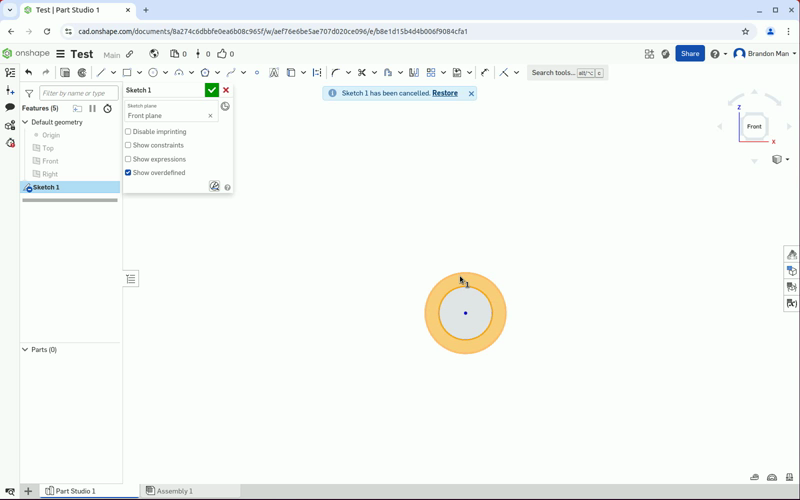
scroll(-6)
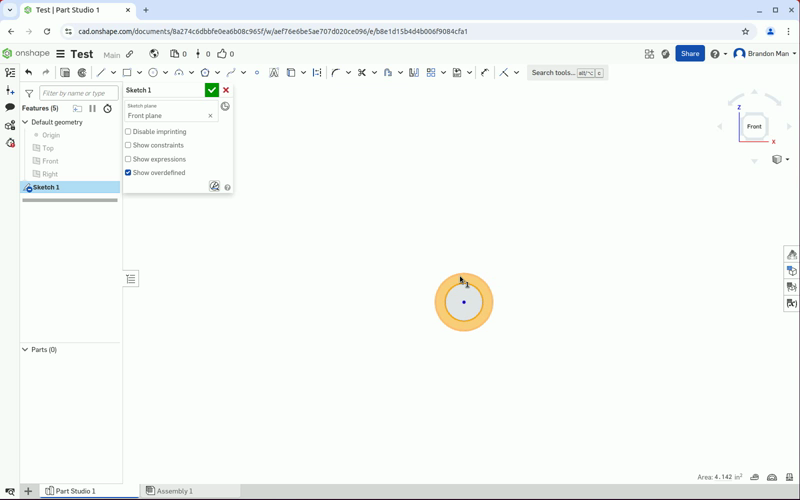
scroll(-6)
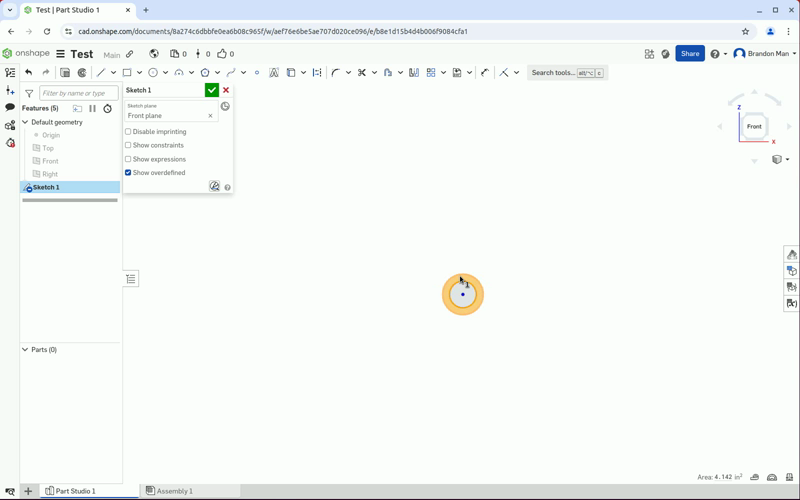
scroll(-6)
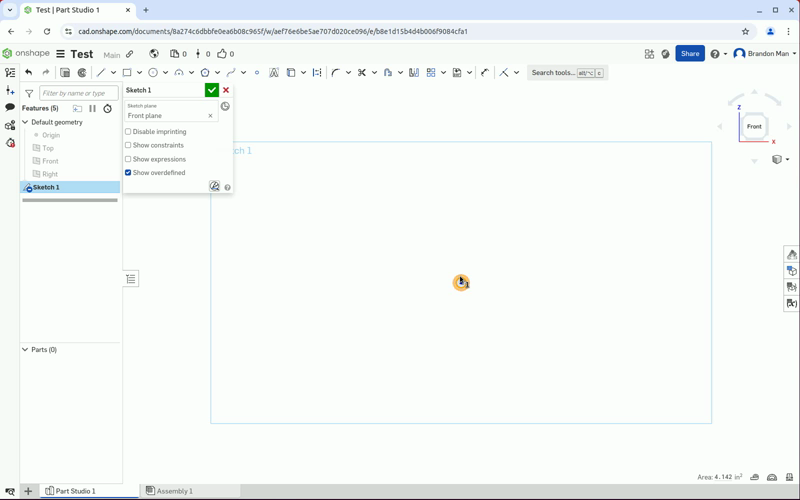
mouse_move(73, 352)
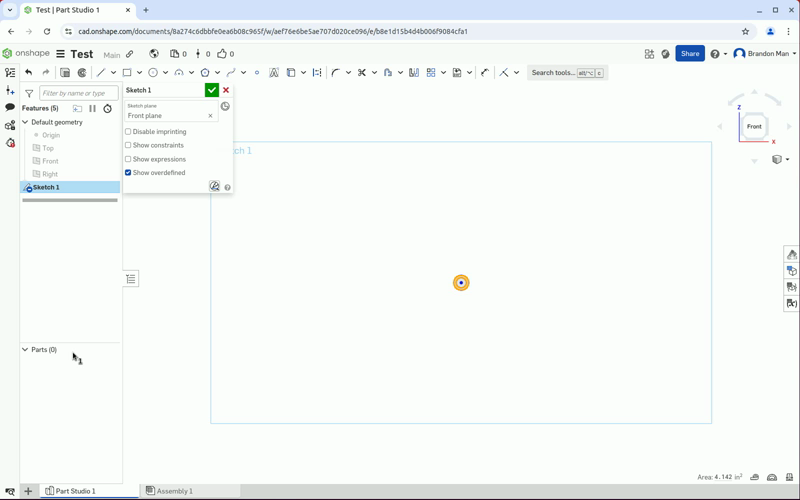
key(shift+y)
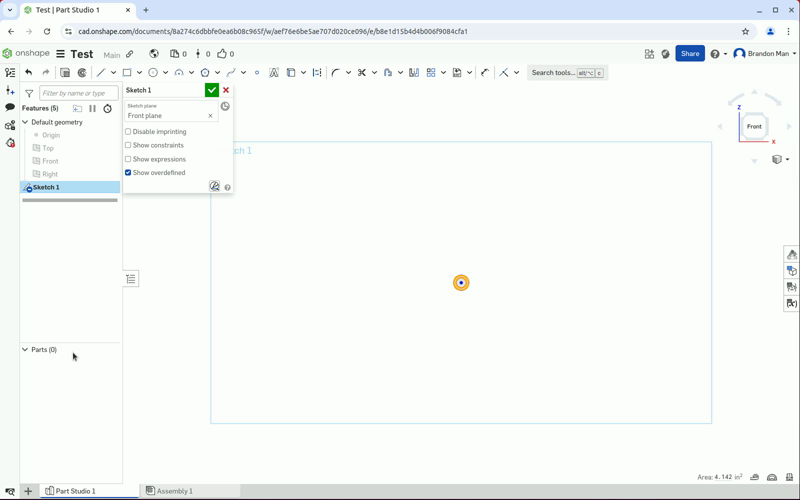
key(shift+e)
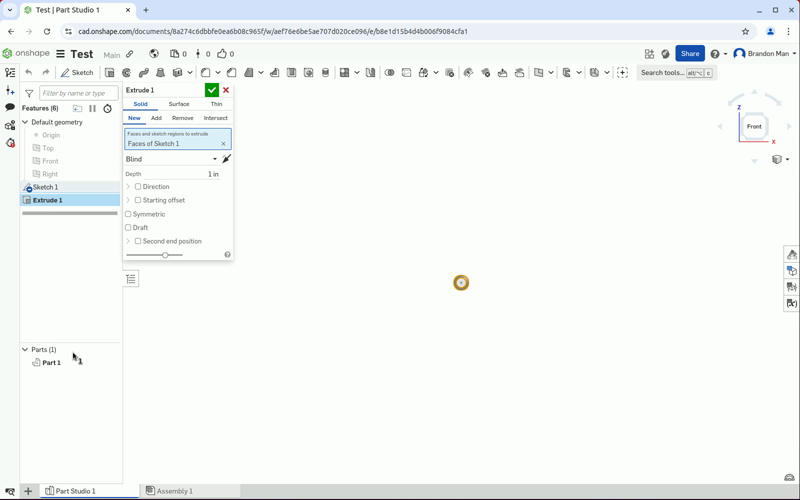
mouse_move(143, 106)
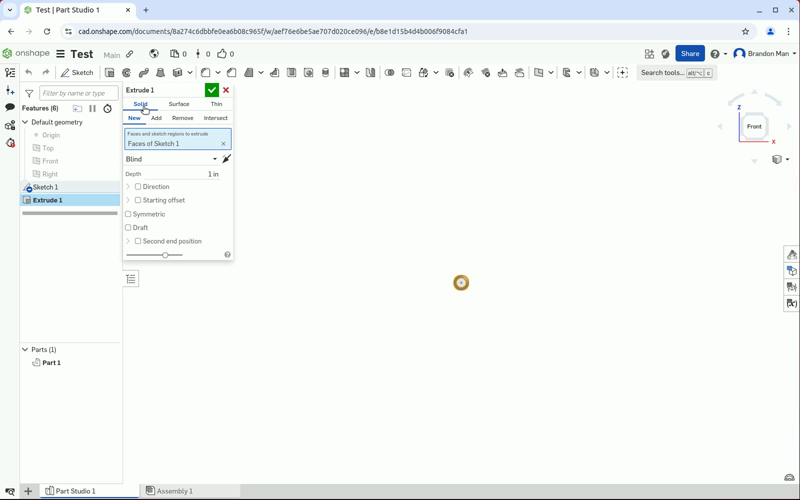
click(143, 106)
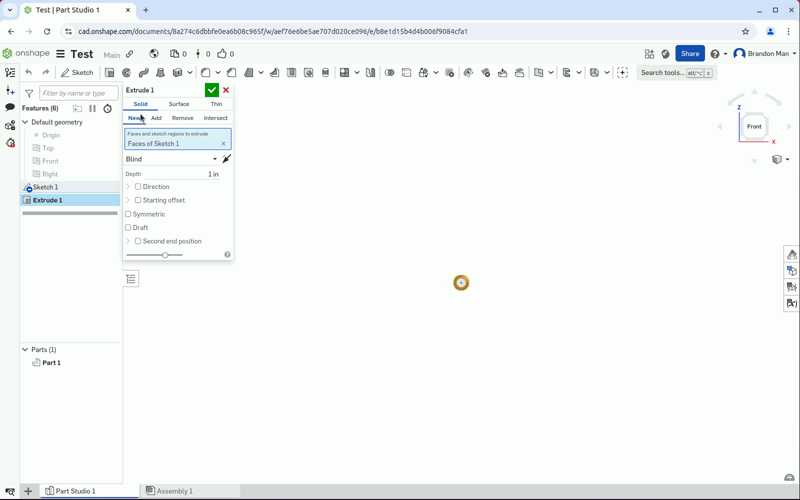
mouse_move(137, 120)
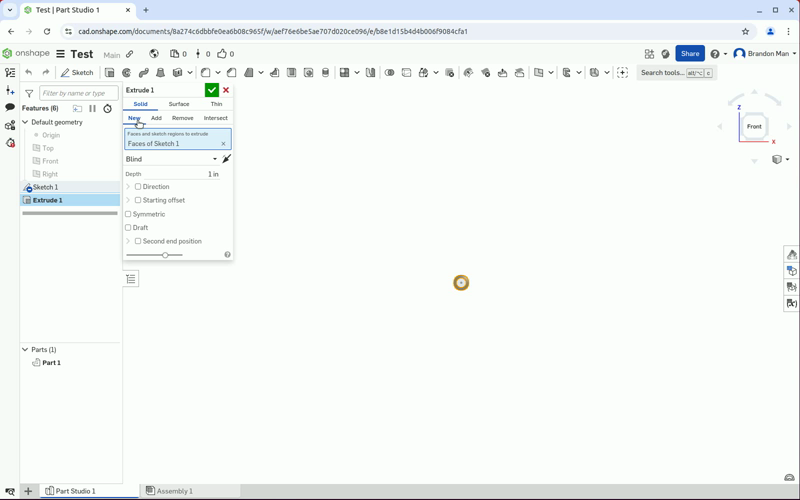
click(137, 120)
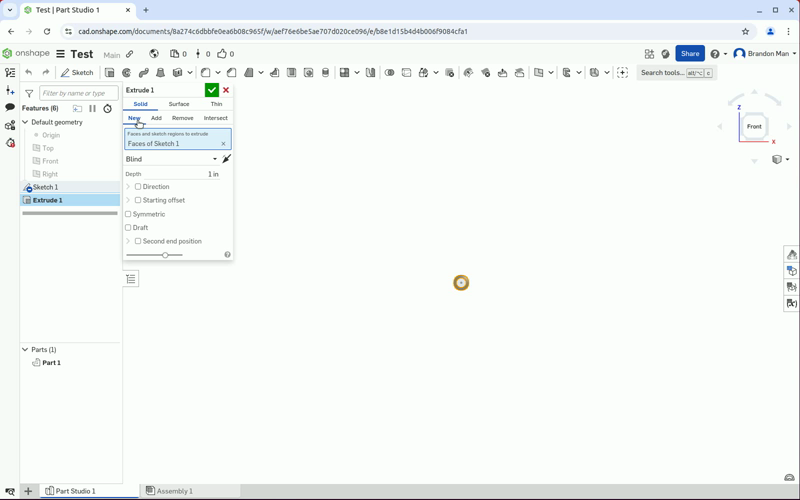
key(tab, 4)
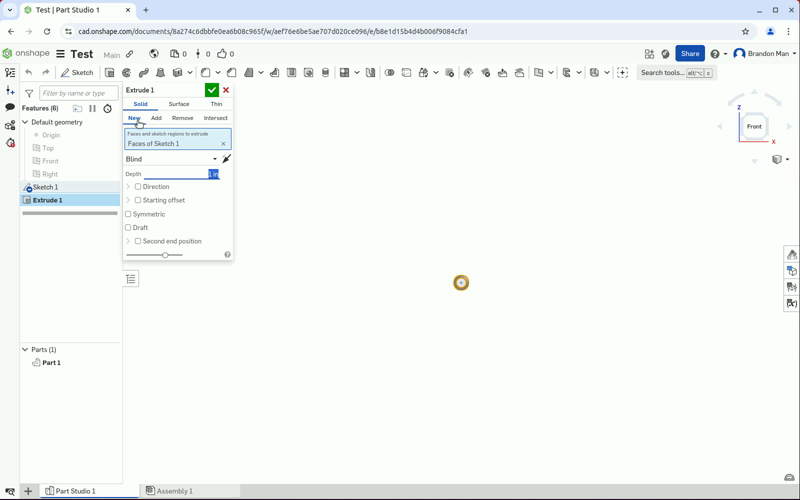
text(1.685)
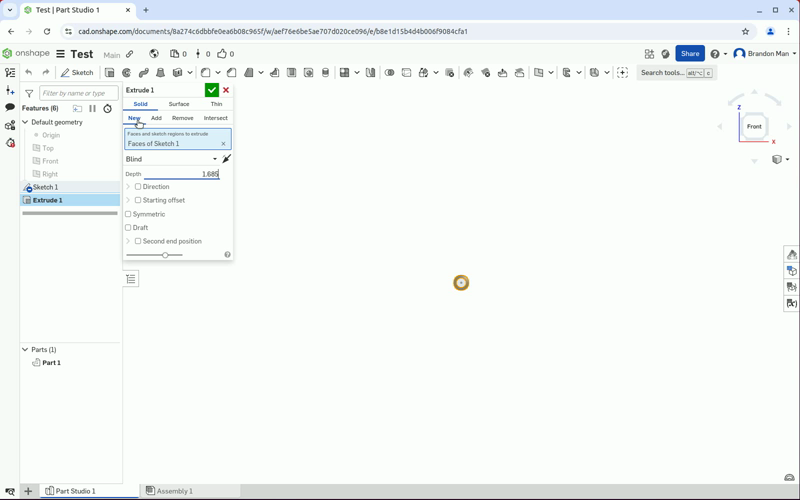
key(enter)
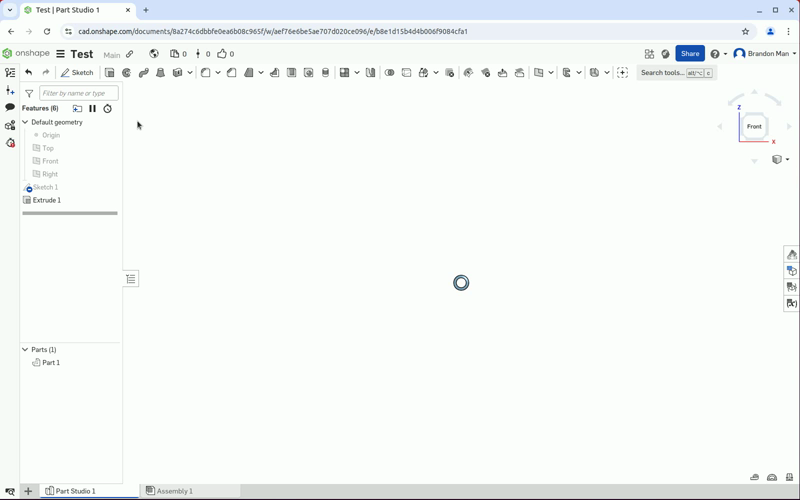
key(shift+h)
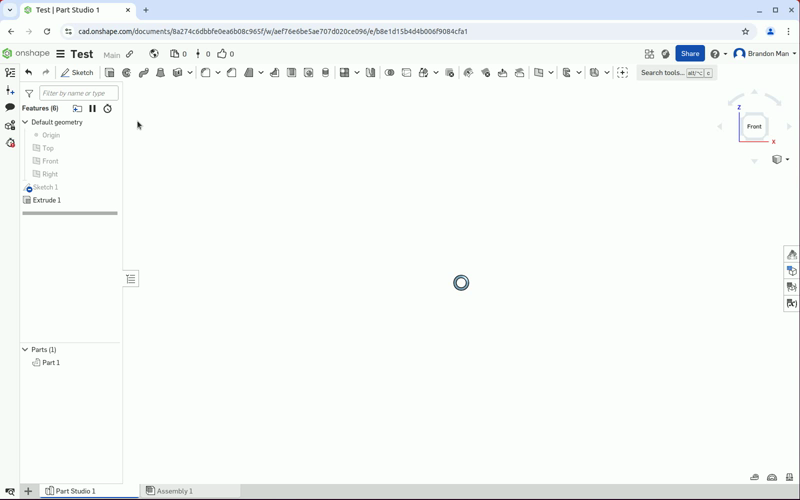
key(shift+h)
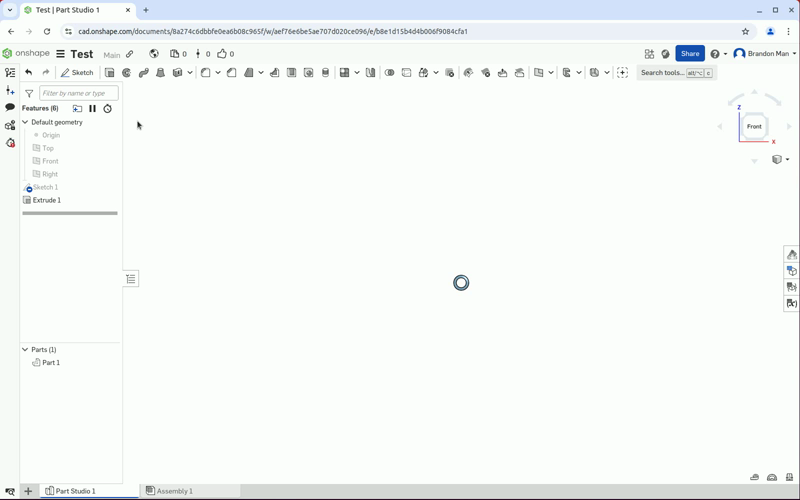
mouse_move(73, 189)
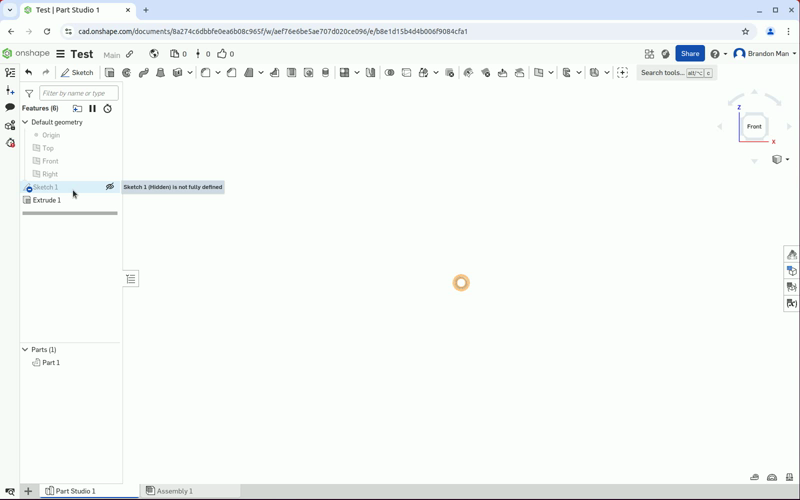
click(73, 189)
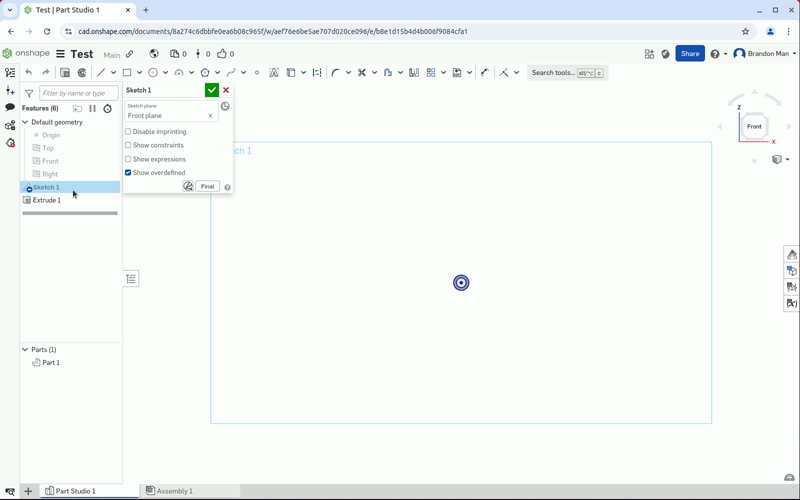
mouse_move(229, 92)
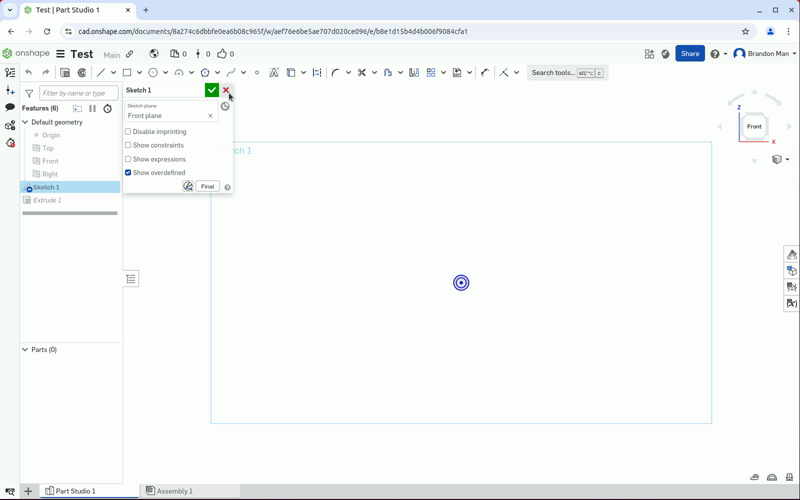
click(229, 92)
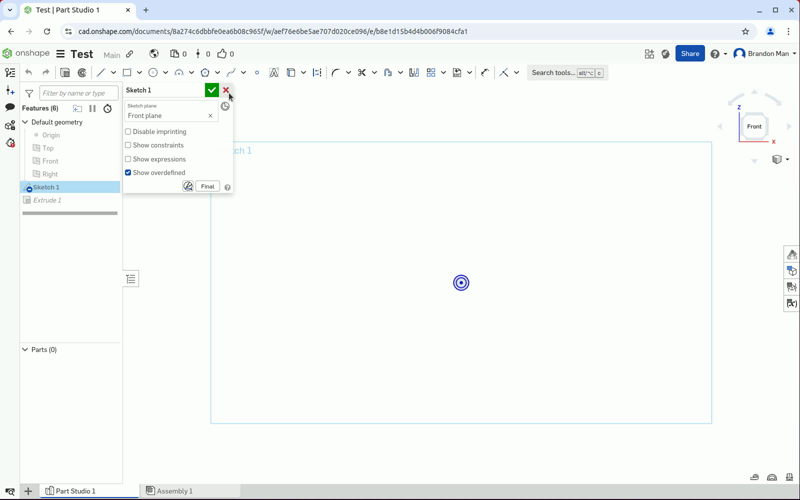
key(shift+s)
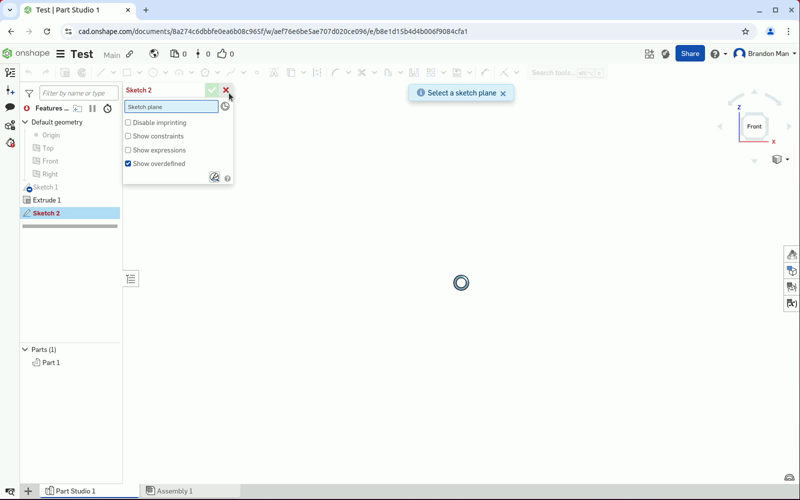
mouse_move(73, 163)
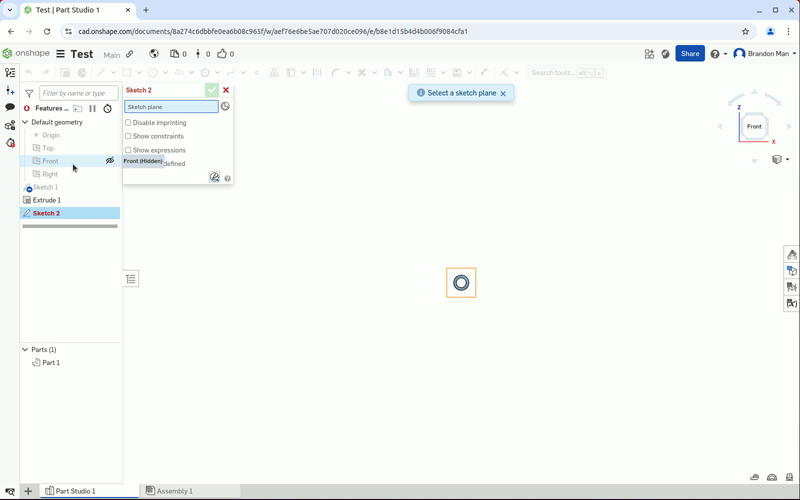
click(73, 163)
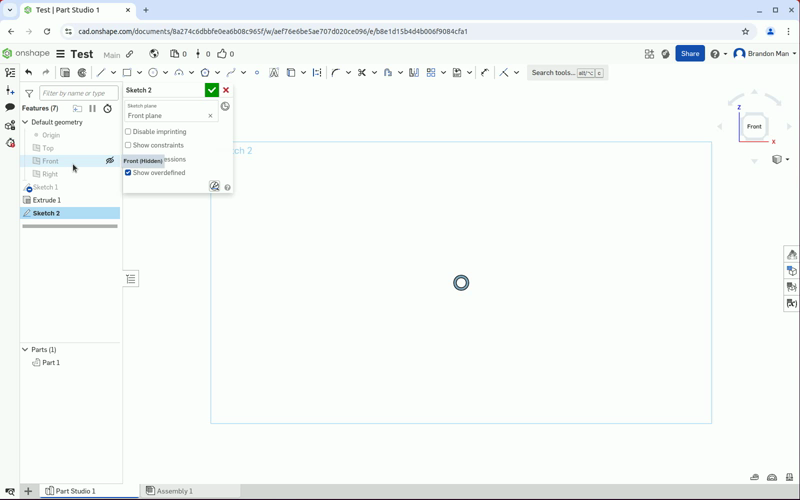
mouse_move(73, 352)
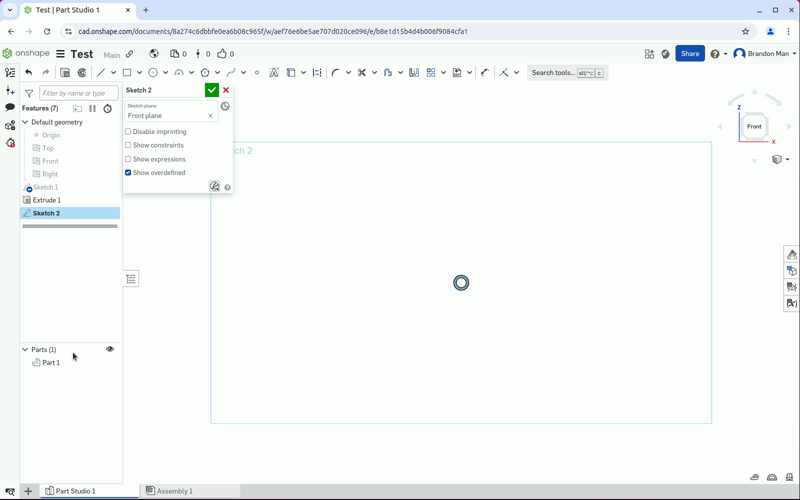
key(y)
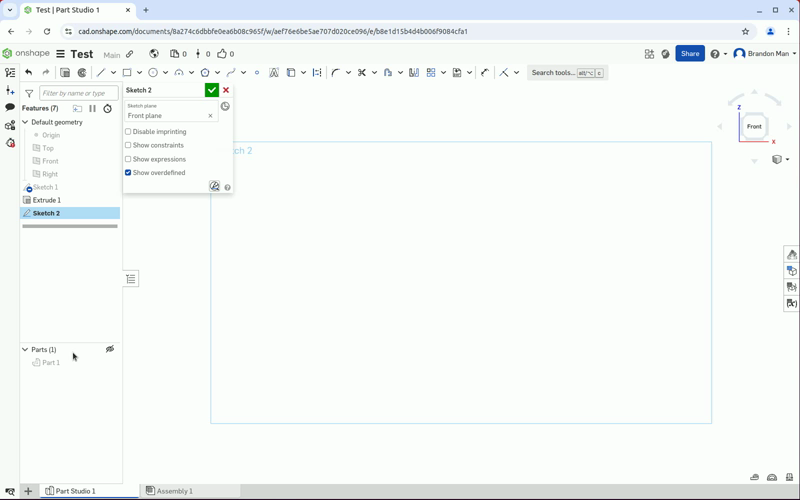
key(l)
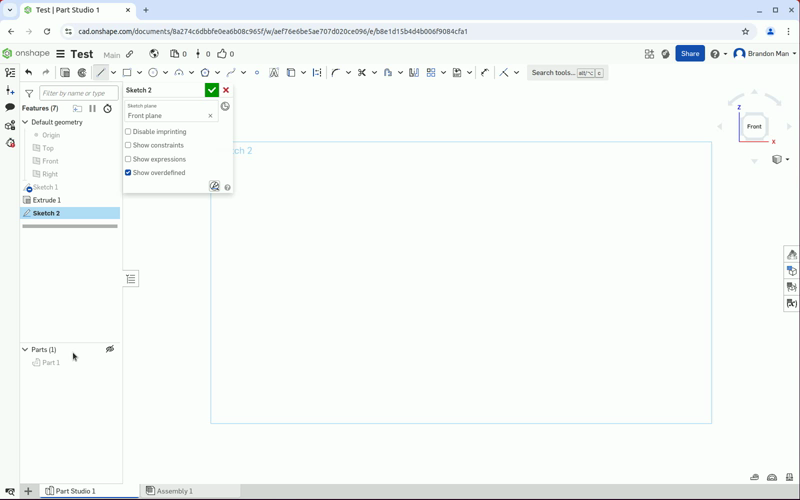
key_down(shift)
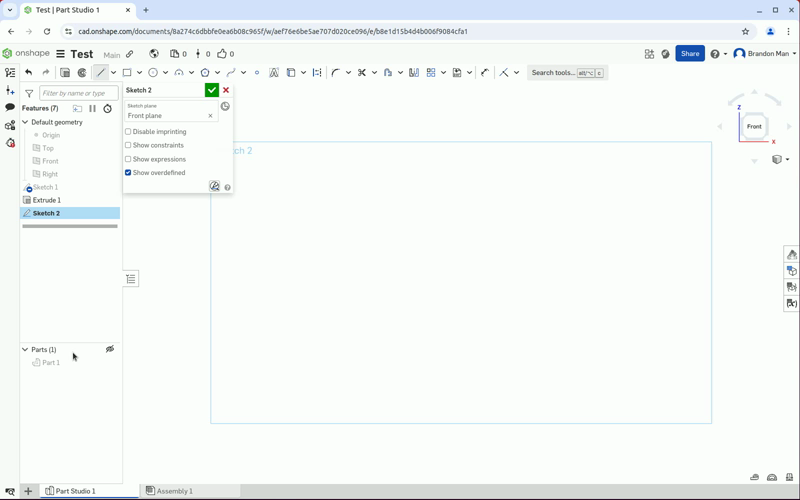
mouse_move(460, 290)
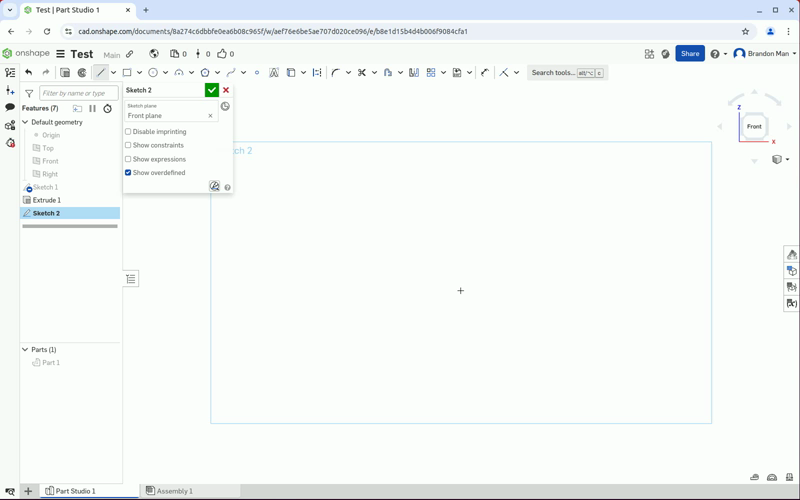
click(460, 290)
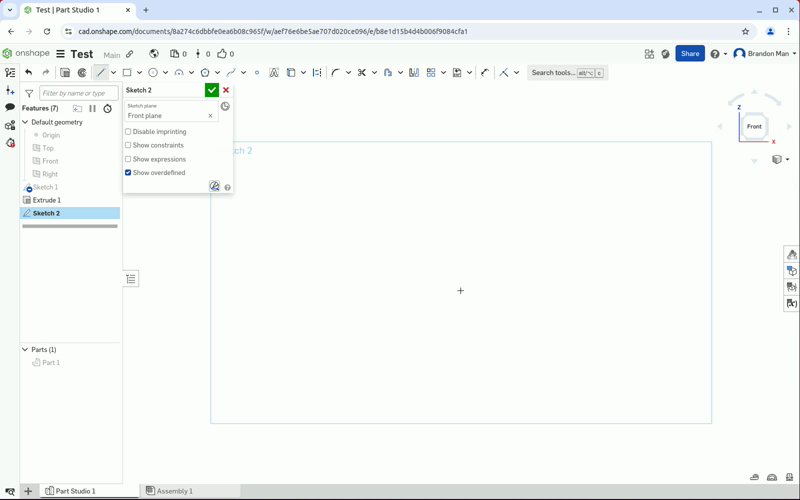
key_up(shift)
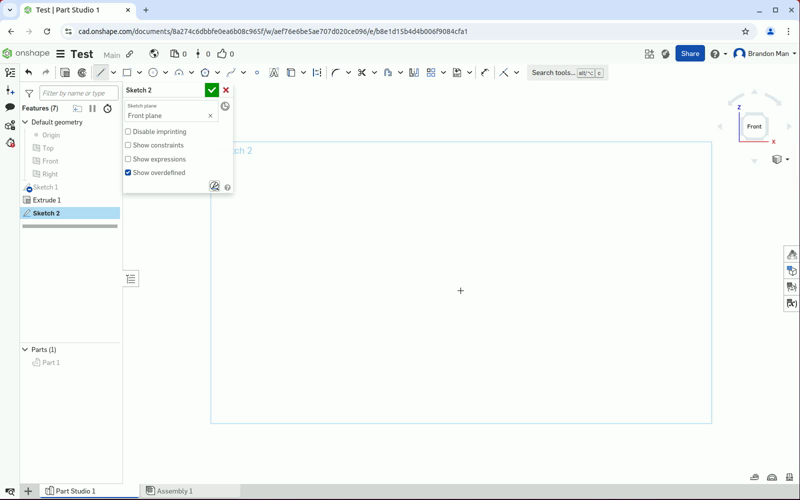
key_down(shift)
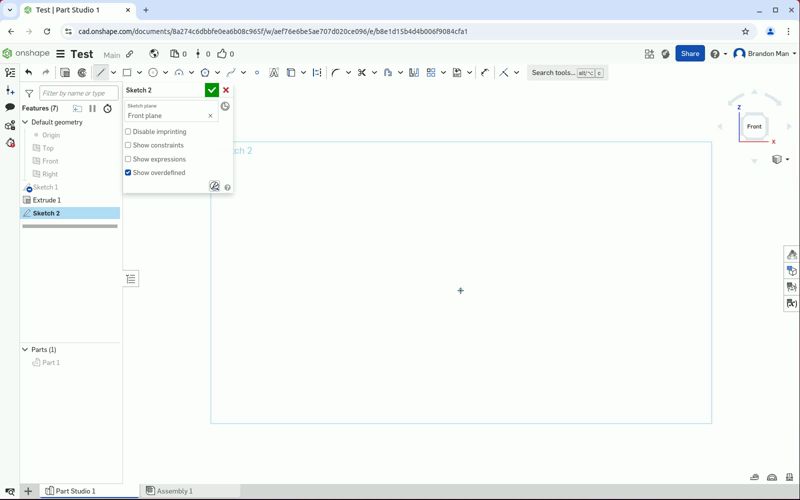
mouse_move(566, 290)
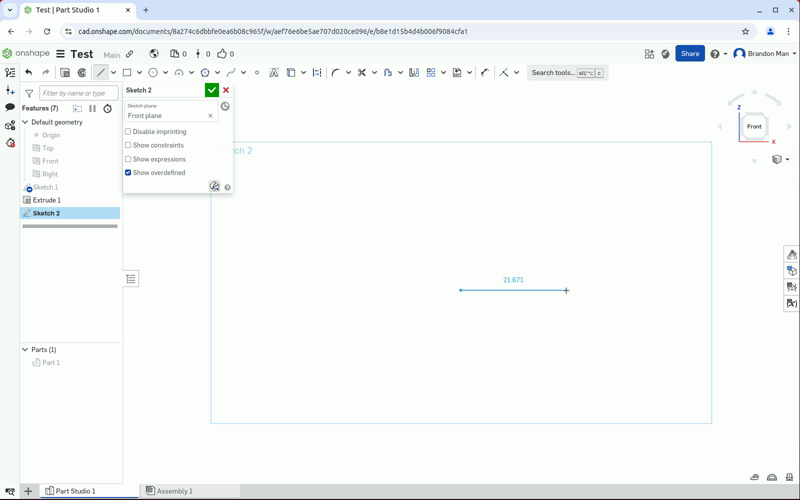
click(566, 290)
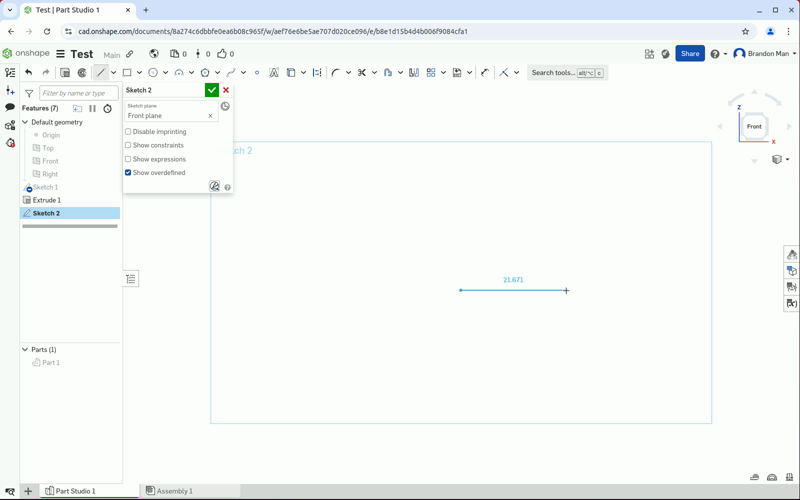
key_up(shift)
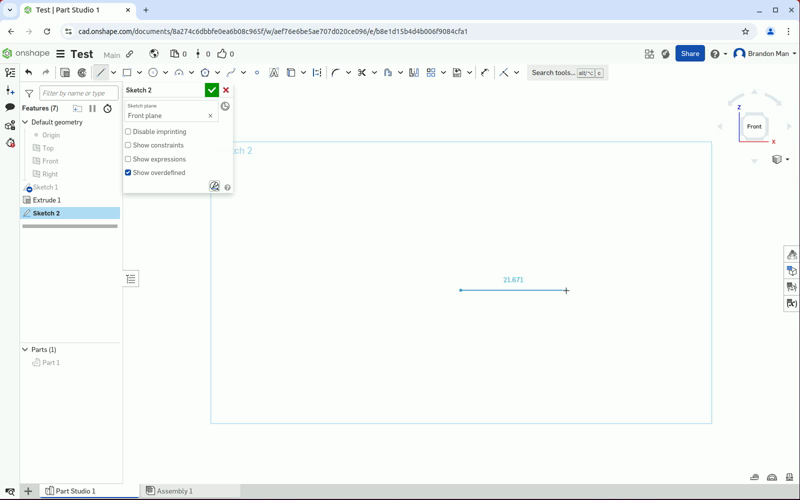
key(esc)
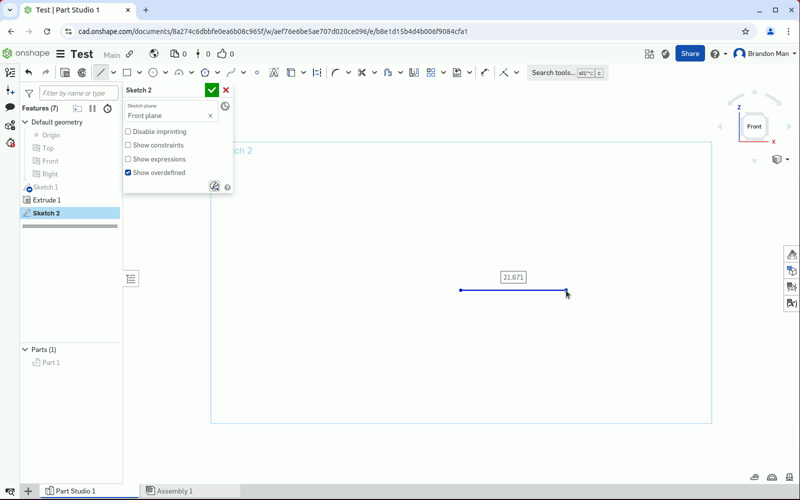
key(a)
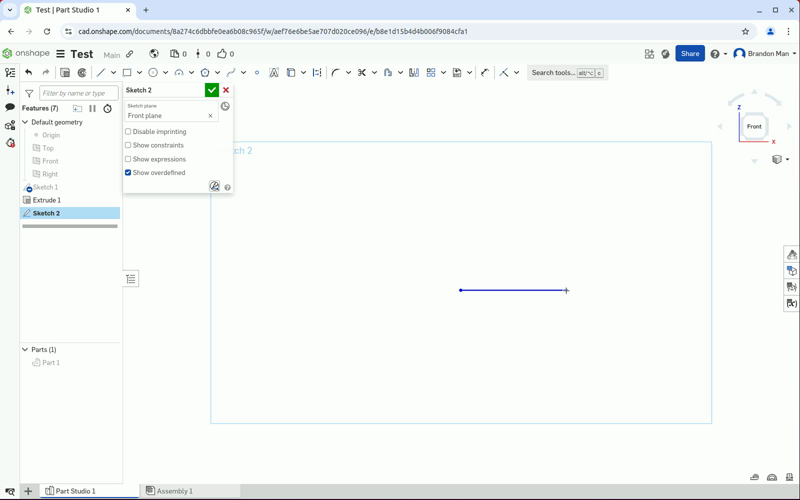
mouse_move(566, 290)
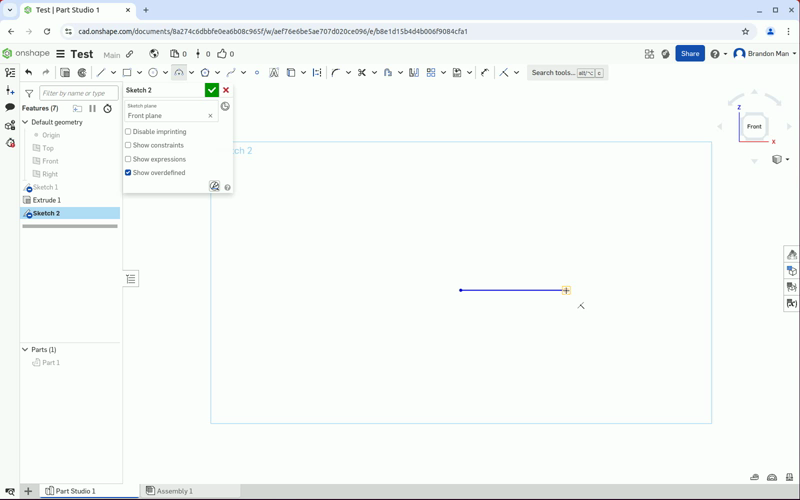
click(566, 290)
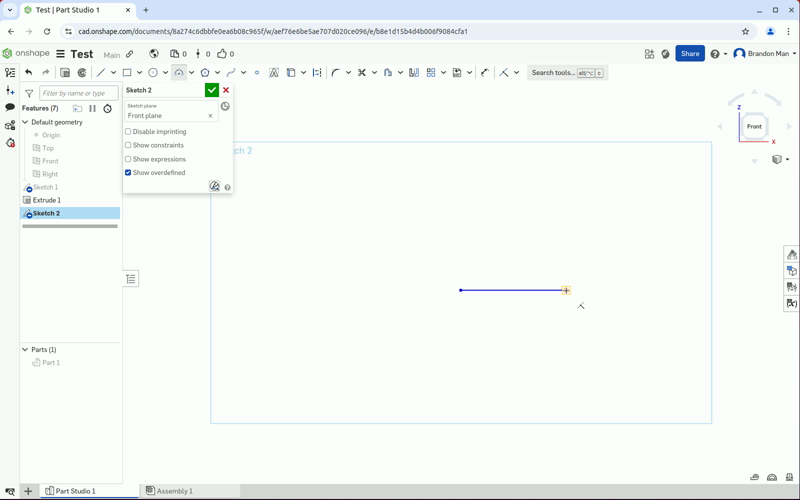
key_down(shift)
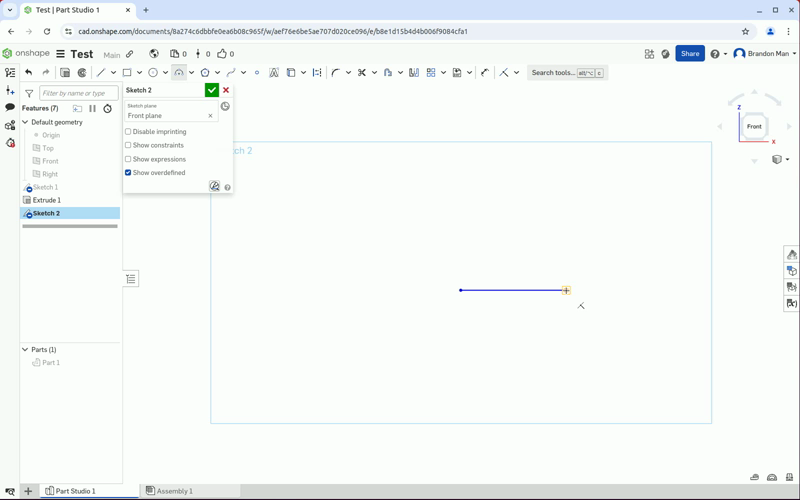
mouse_move(566, 276)
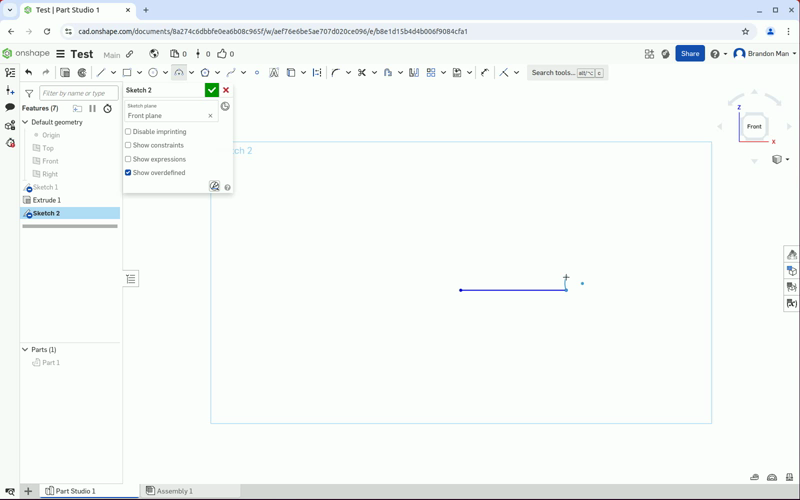
click(566, 276)
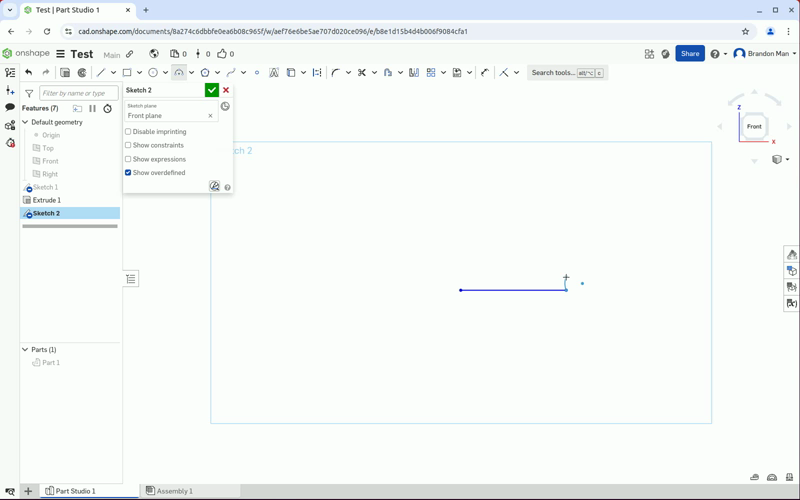
mouse_move(559, 283)
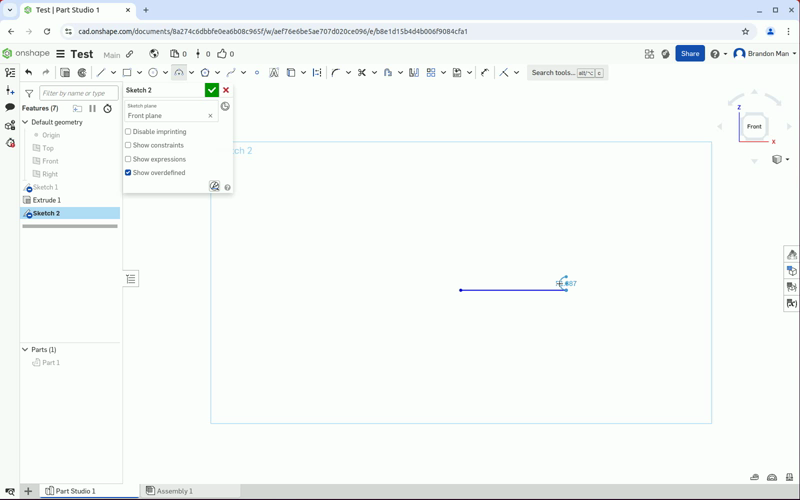
click(559, 283)
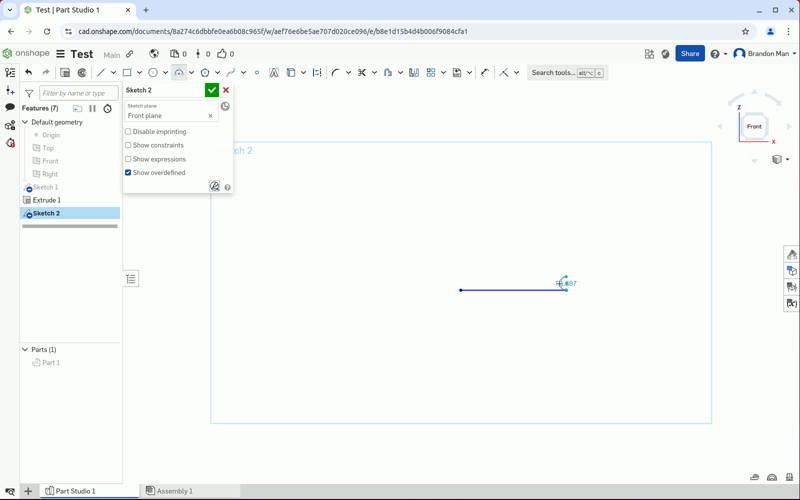
key_up(shift)
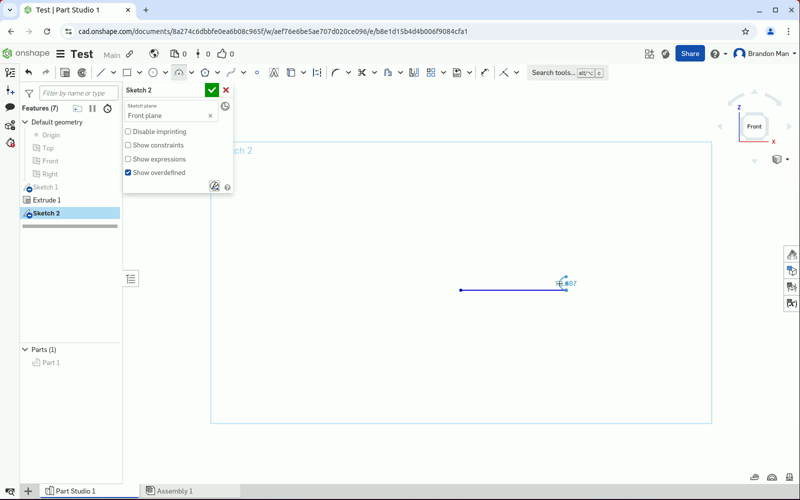
key(esc)
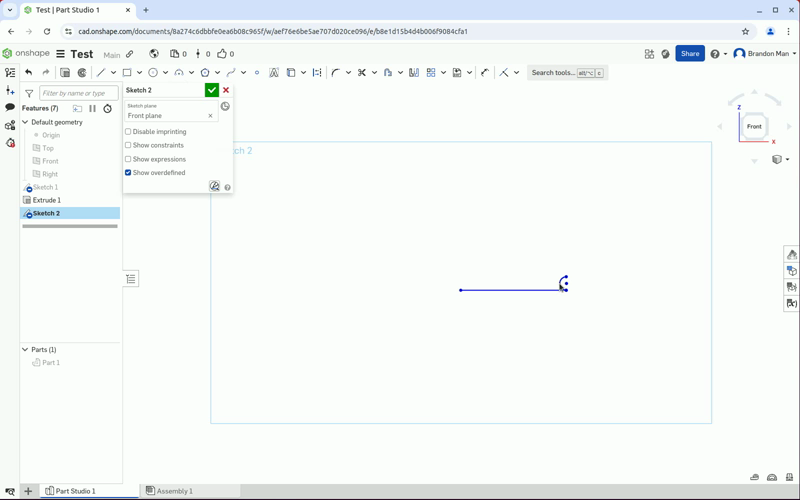
key(l)
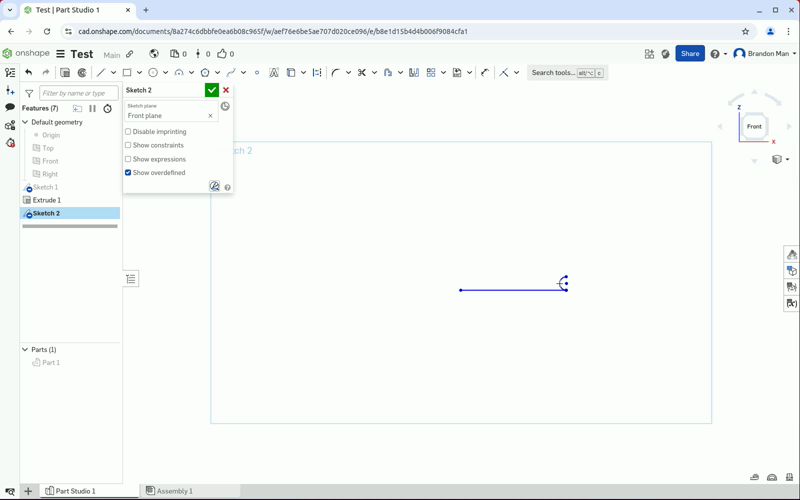
mouse_move(566, 276)
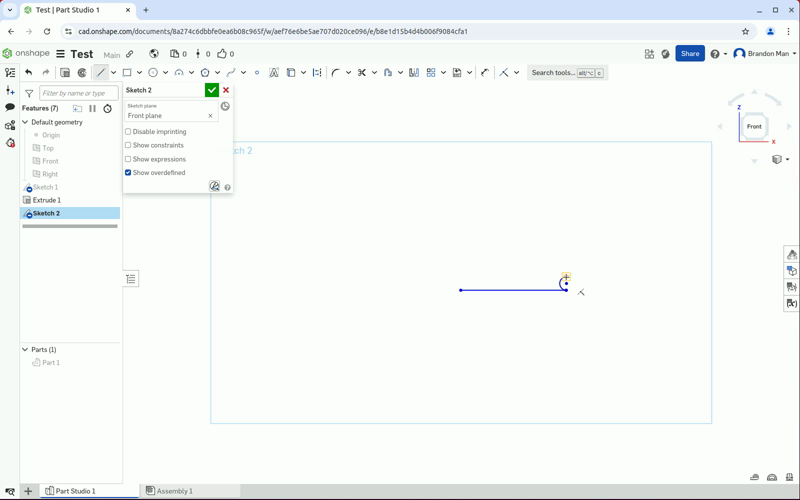
click(566, 276)
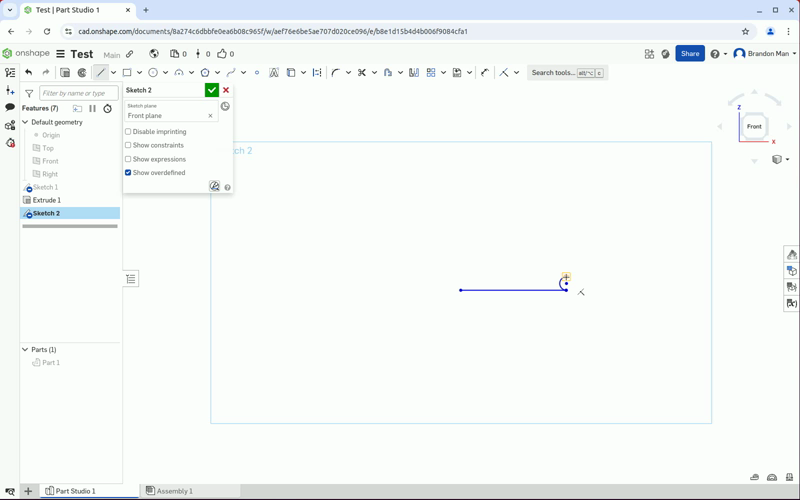
key_down(shift)
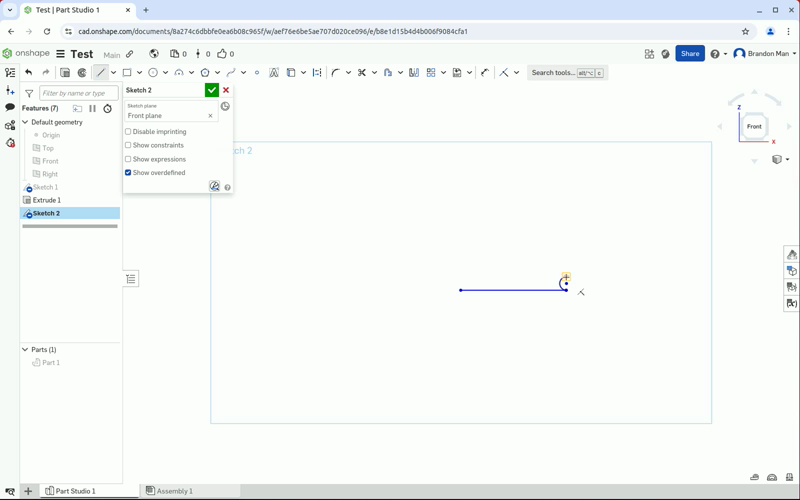
mouse_move(460, 276)
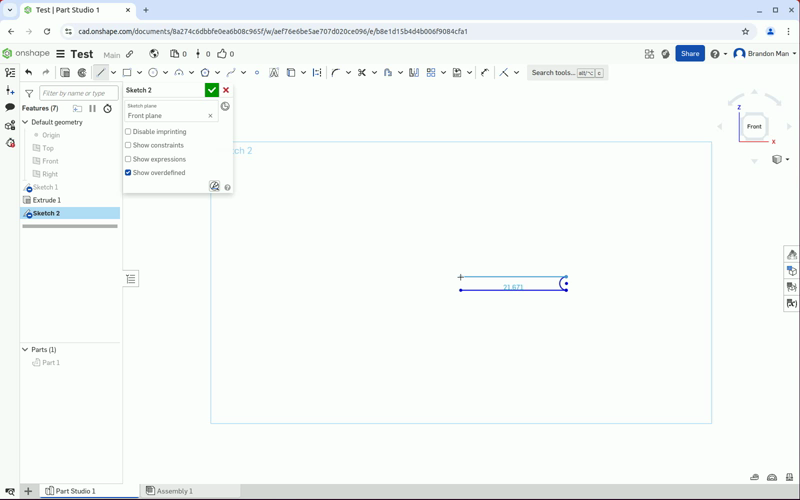
click(460, 276)
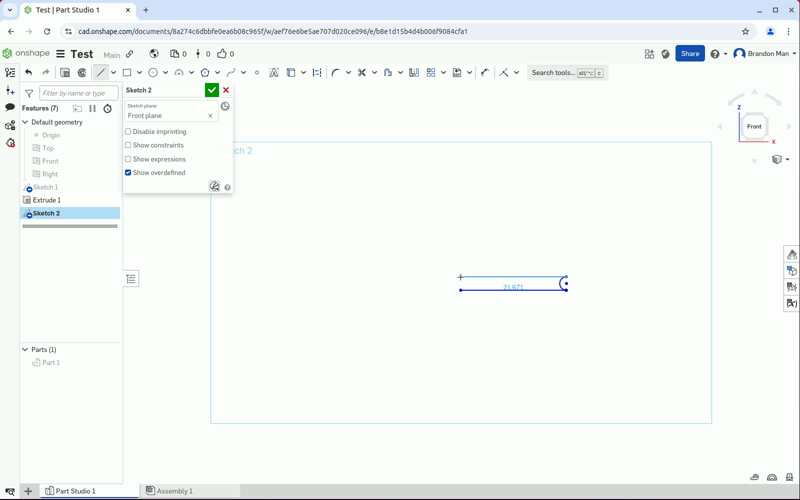
key_up(shift)
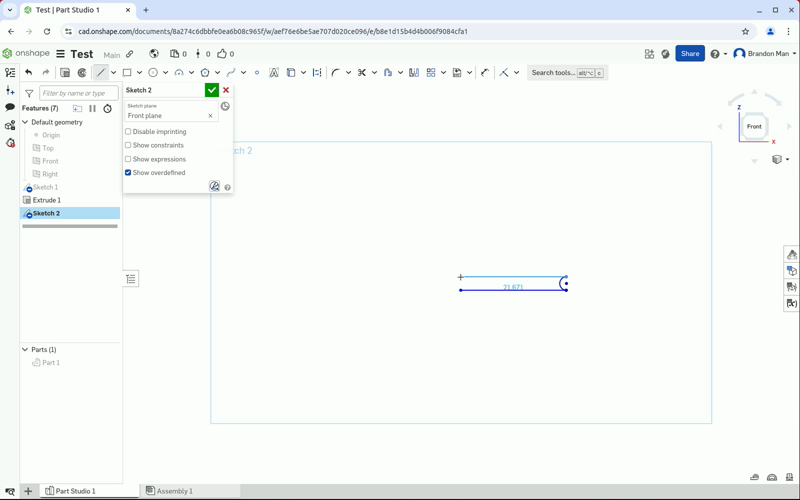
key(esc)
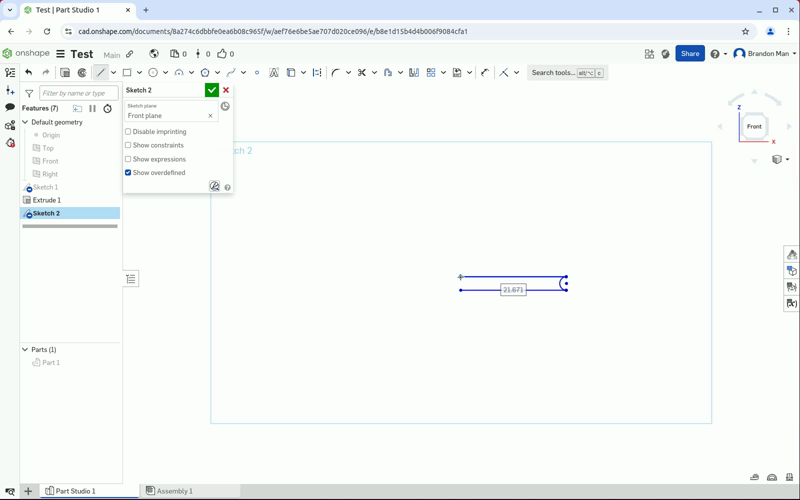
key(a)
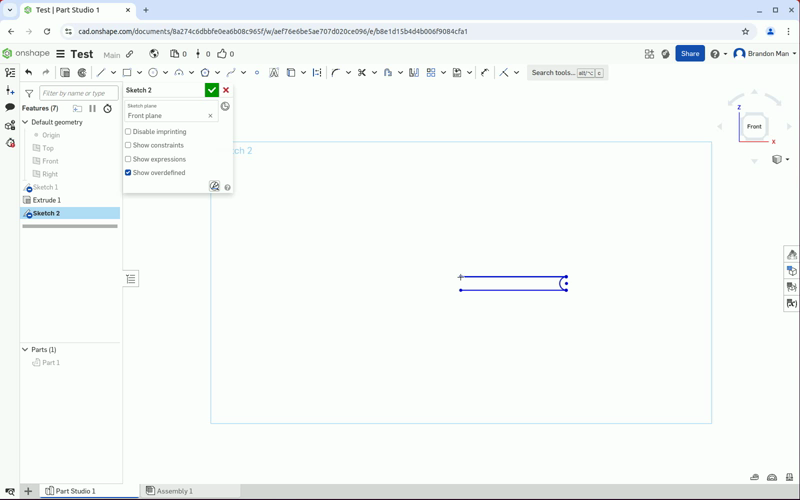
mouse_move(460, 276)
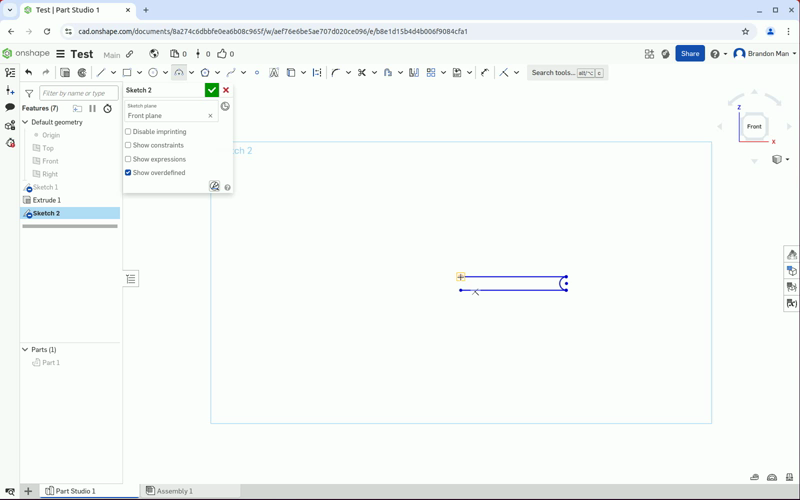
click(460, 276)
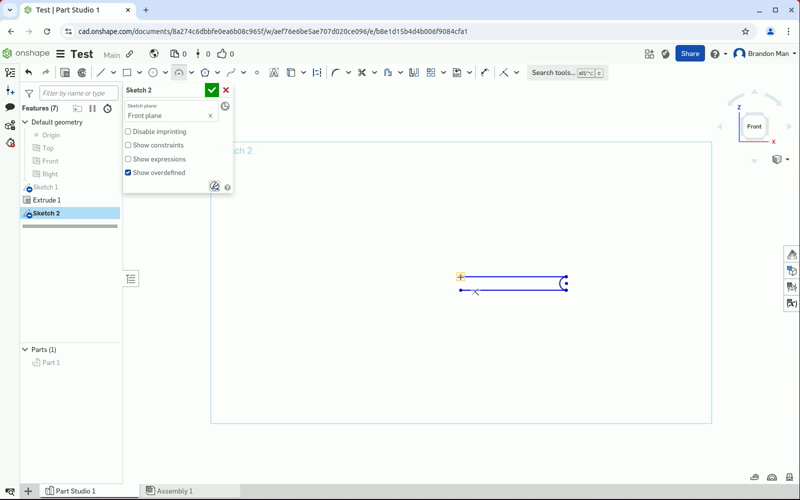
mouse_move(460, 290)
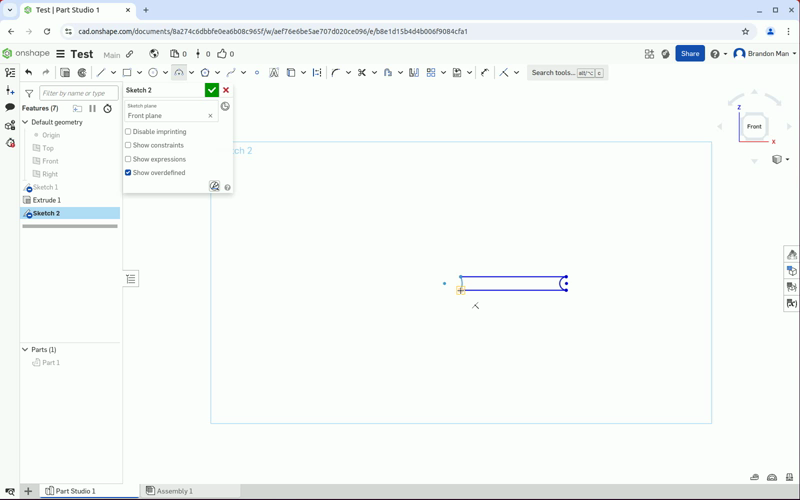
click(460, 290)
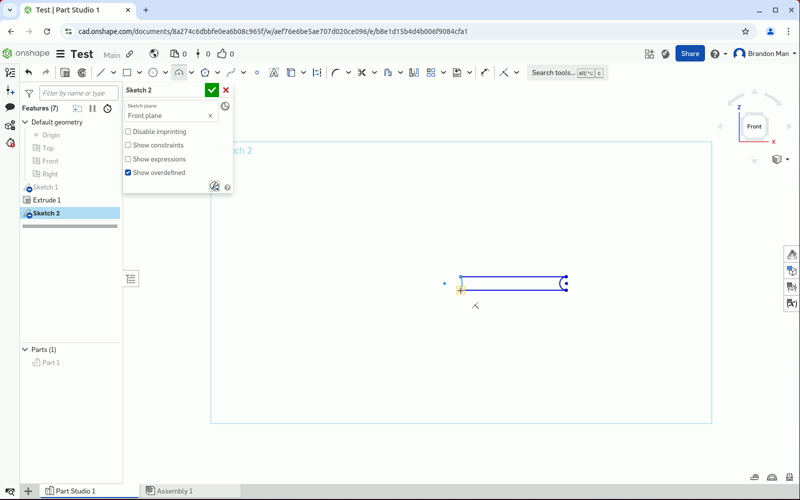
key_down(shift)
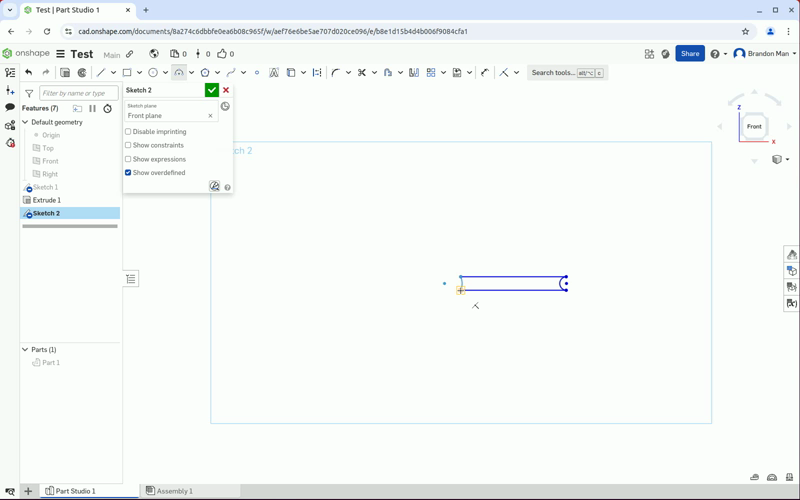
mouse_move(467, 283)
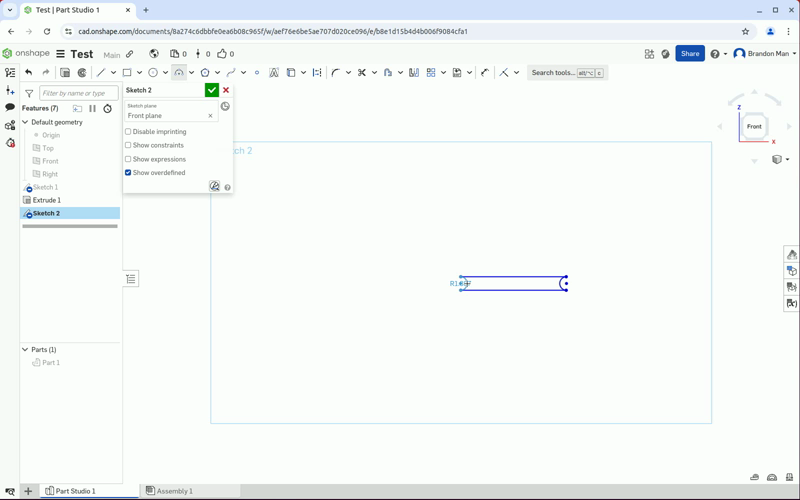
click(467, 283)
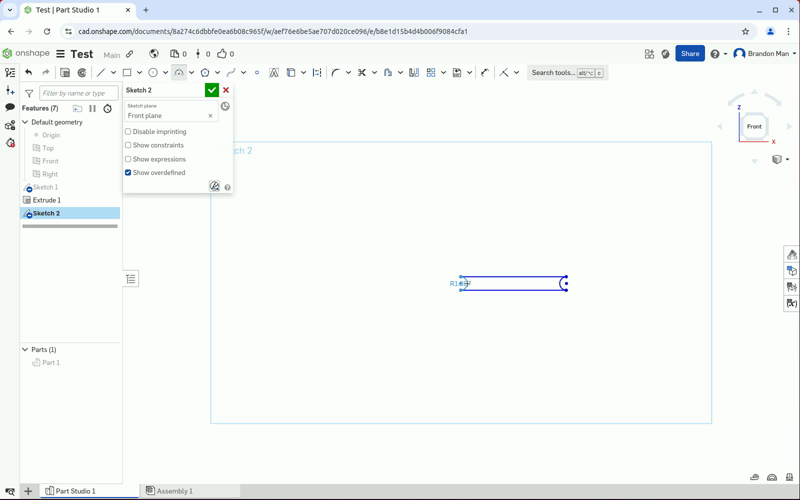
key_up(shift)
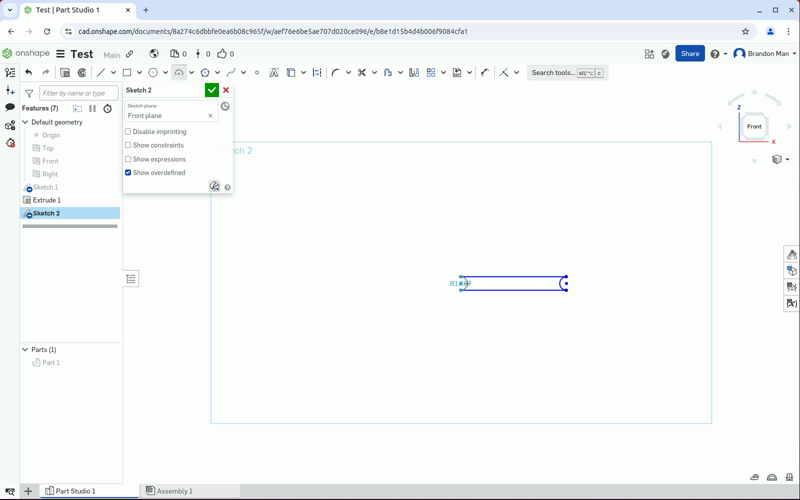
key(esc)
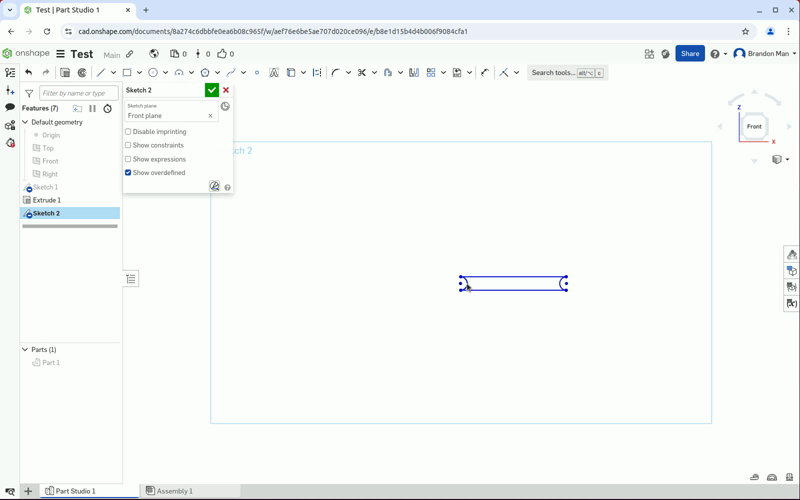
mouse_move(529, 281)
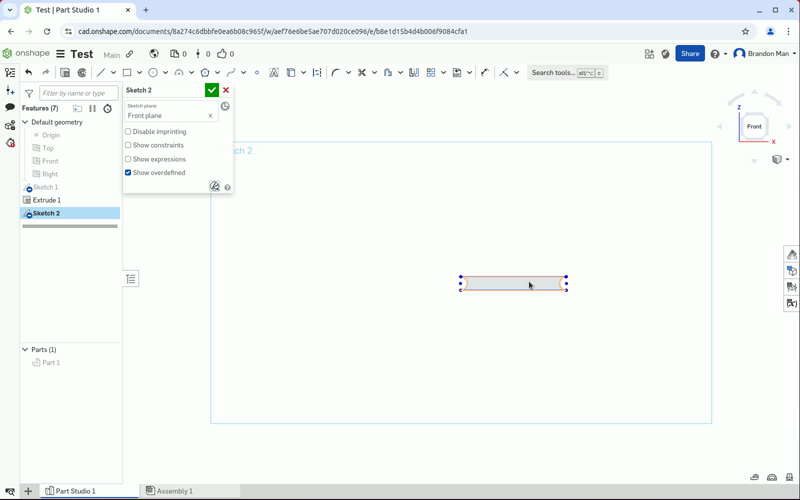
scroll(6)
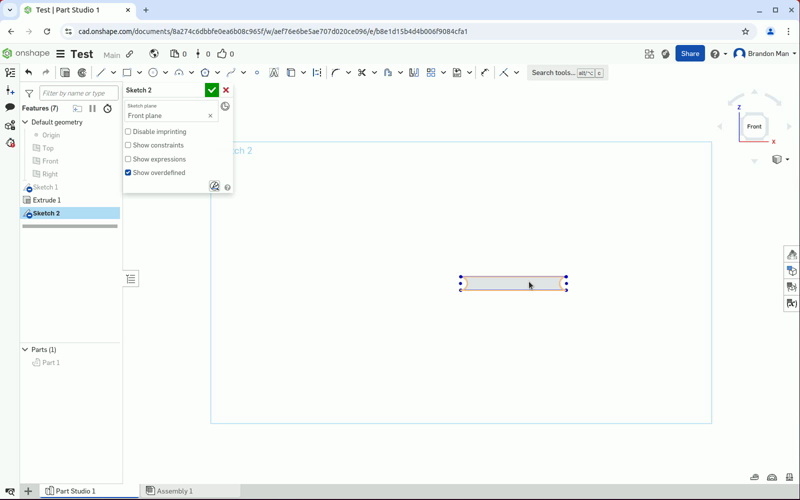
scroll(6)
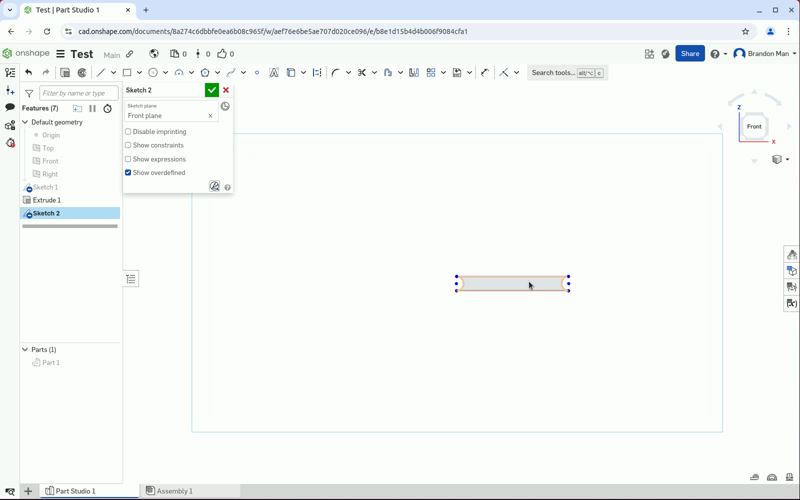
scroll(6)
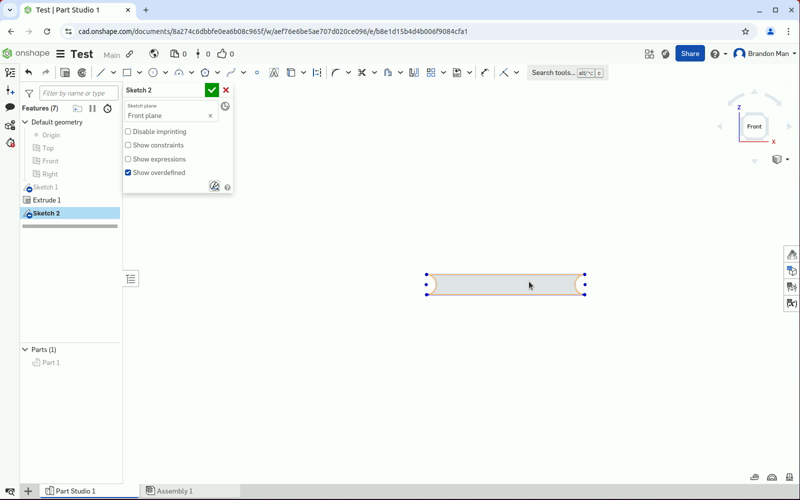
scroll(6)
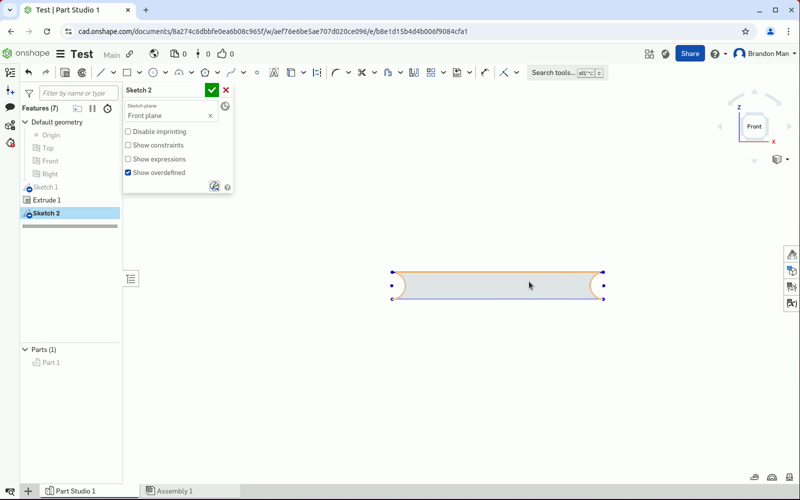
scroll(6)
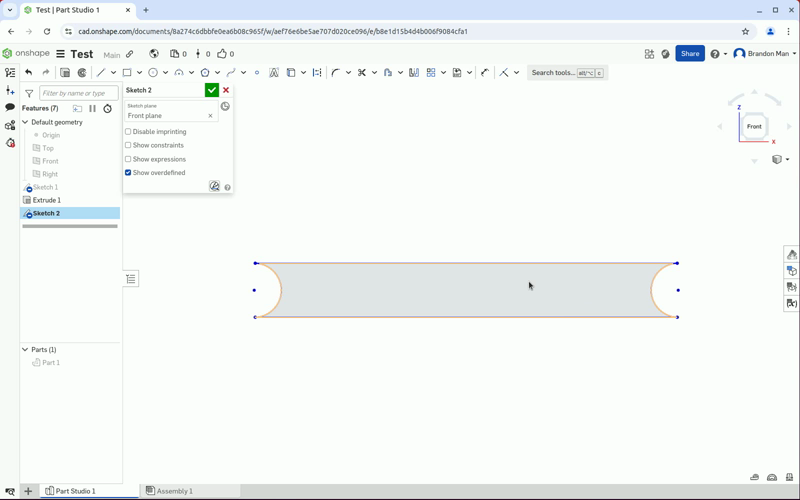
scroll(6)
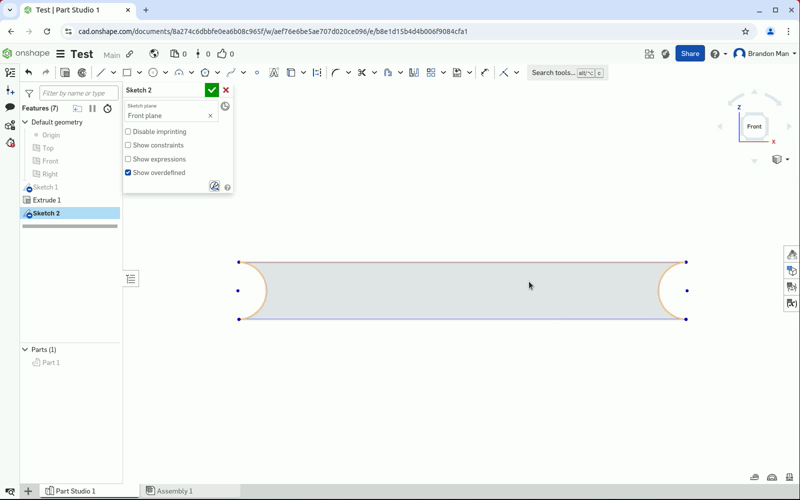
scroll(6)
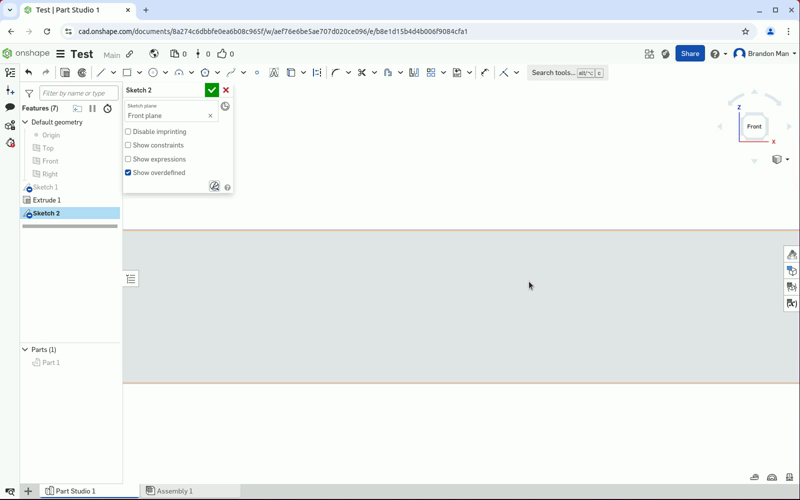
click(529, 281)
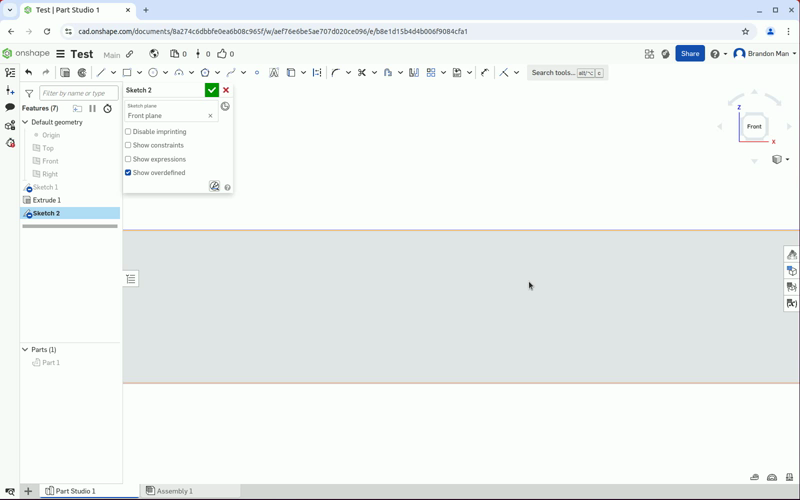
scroll(-6)
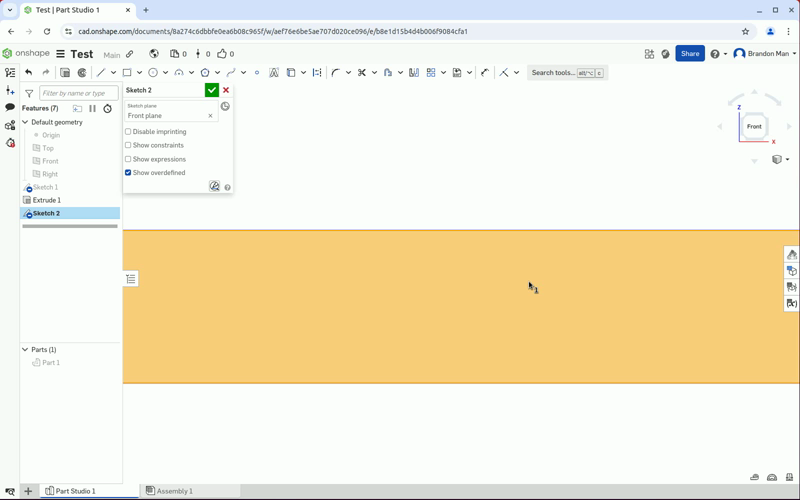
scroll(-6)
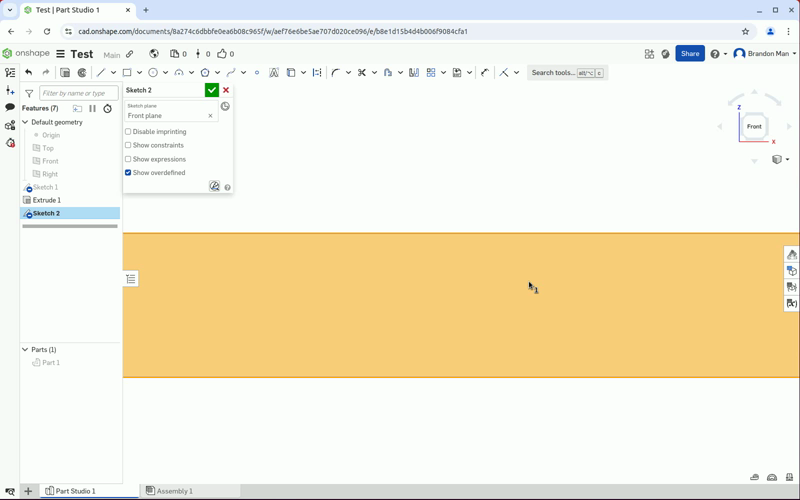
scroll(-6)
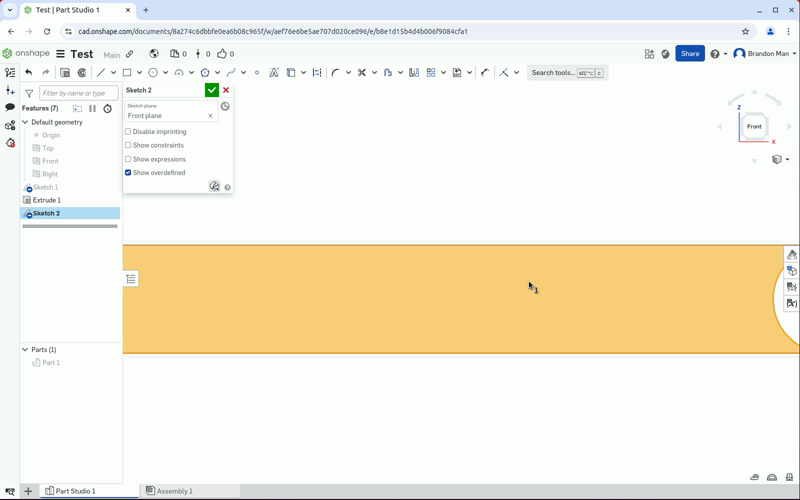
scroll(-6)
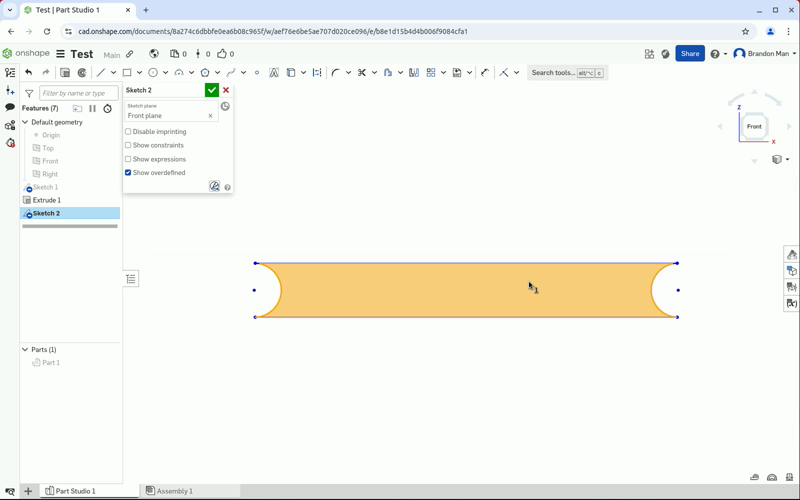
scroll(-6)
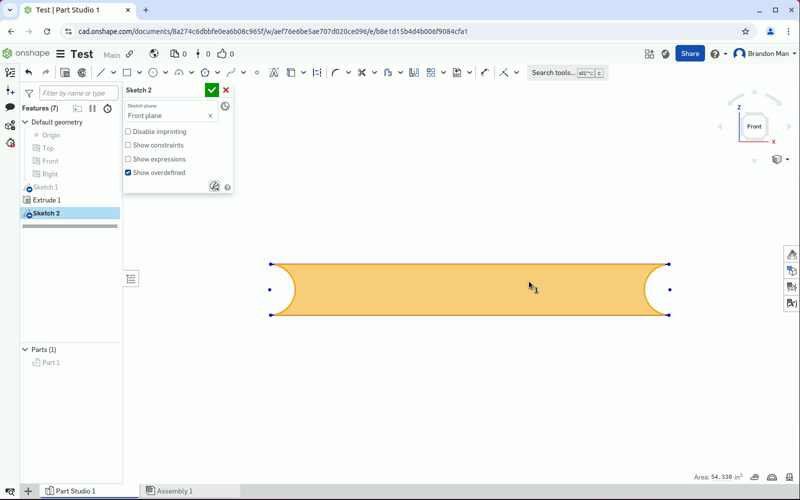
scroll(-6)
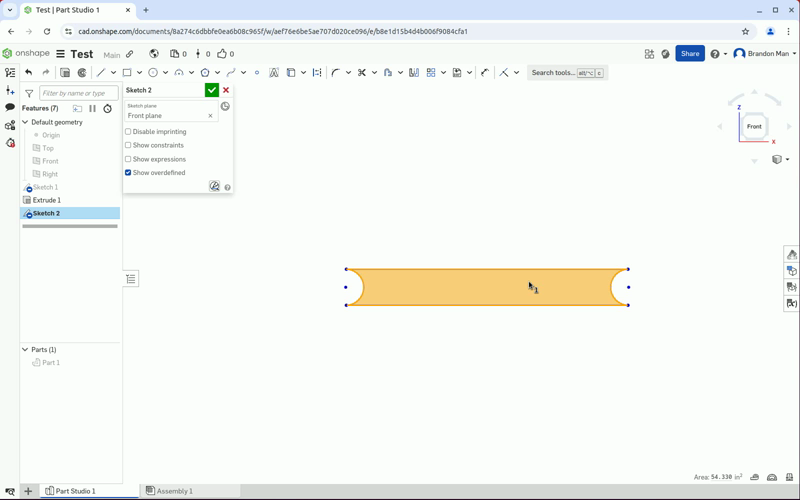
scroll(-6)
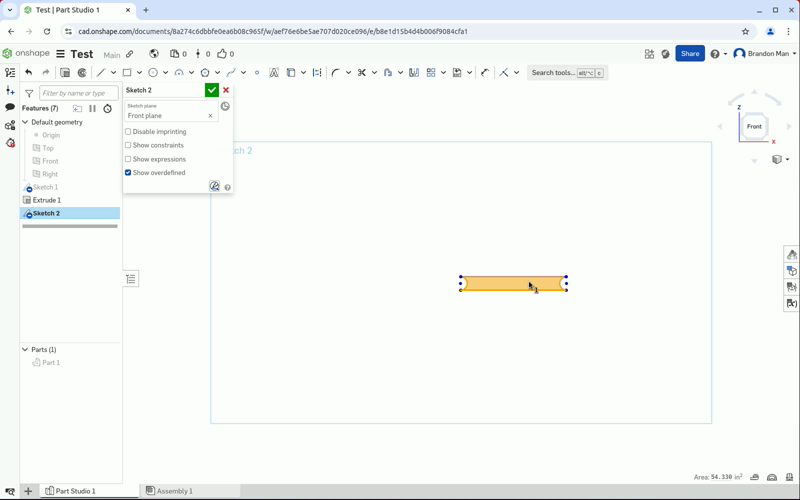
mouse_move(73, 352)
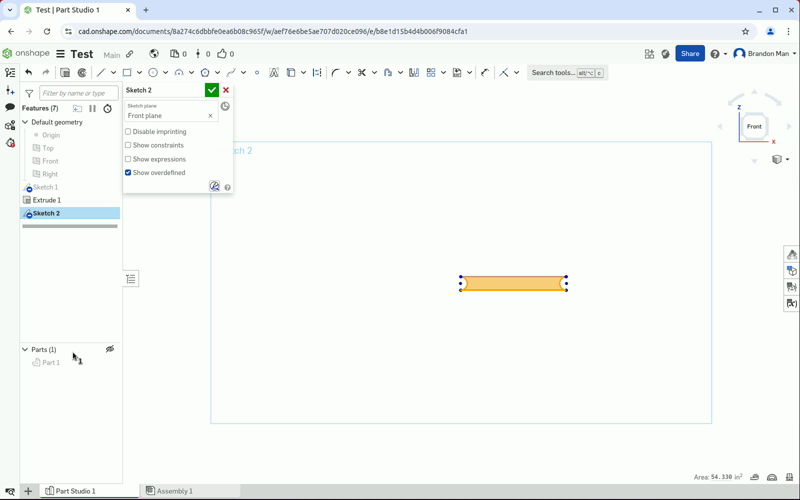
key(shift+y)
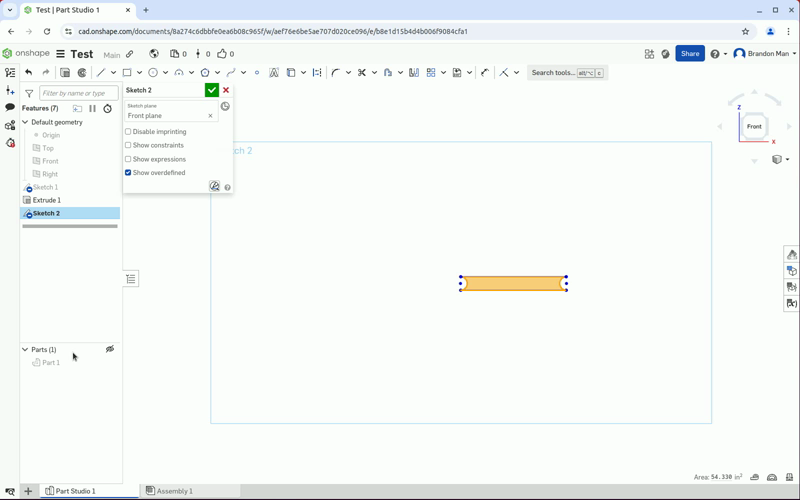
key(shift+e)
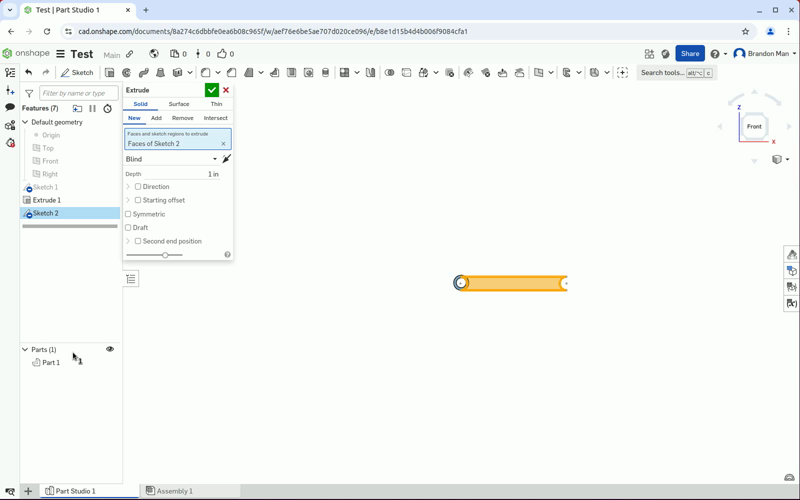
mouse_move(143, 106)
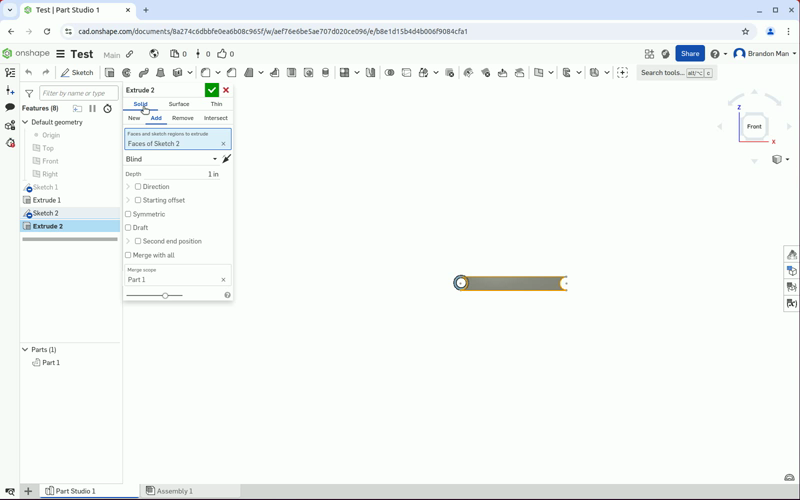
click(143, 106)
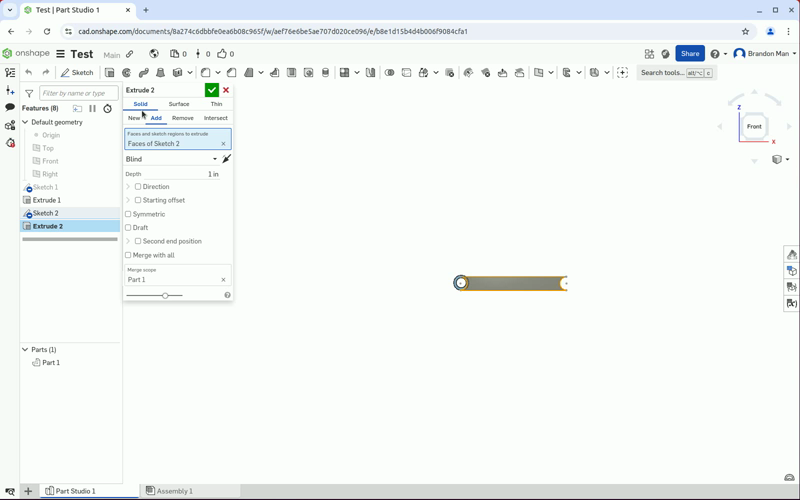
mouse_move(137, 120)
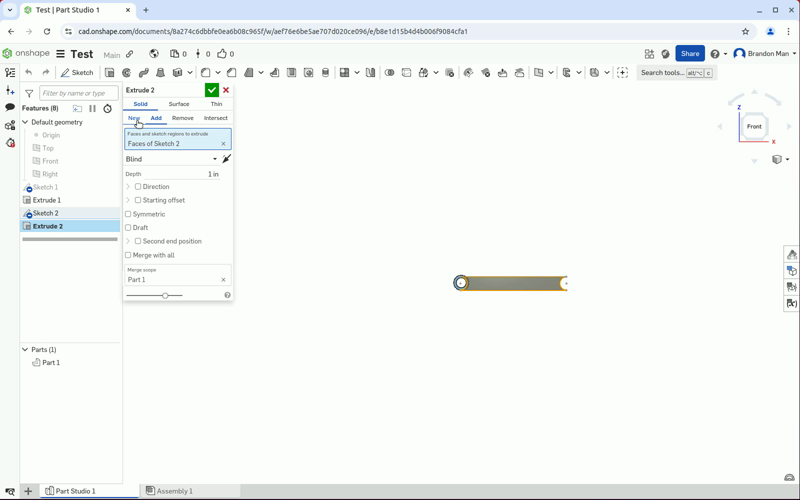
click(137, 120)
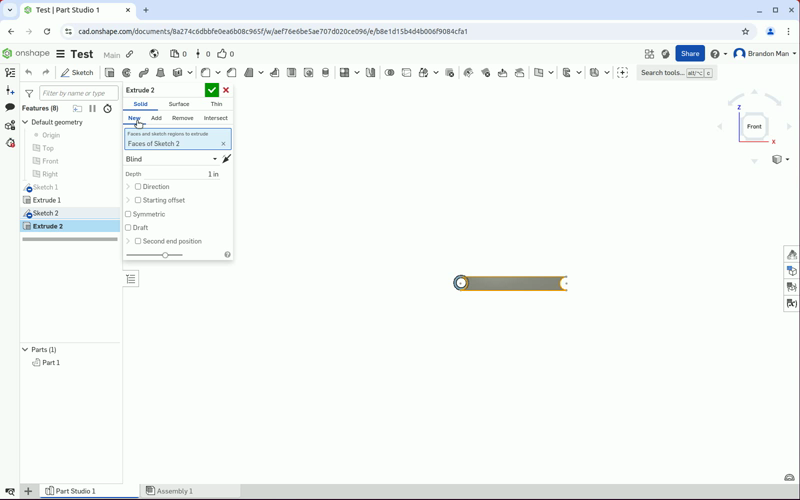
key(tab, 4)
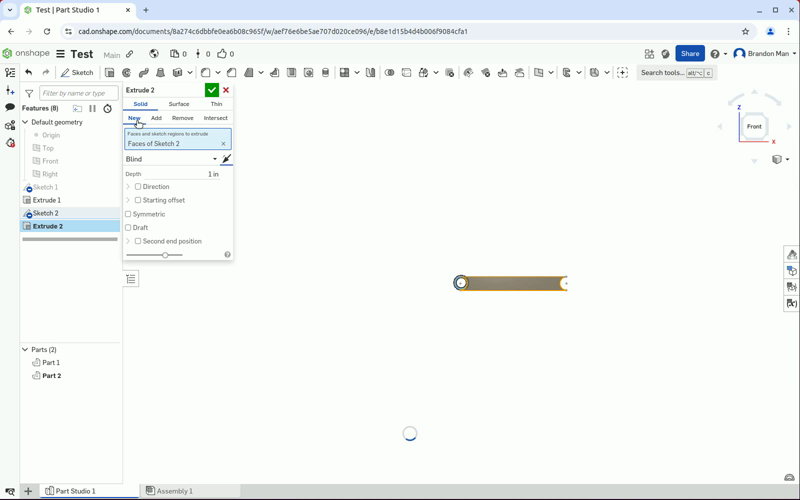
text(1.685)
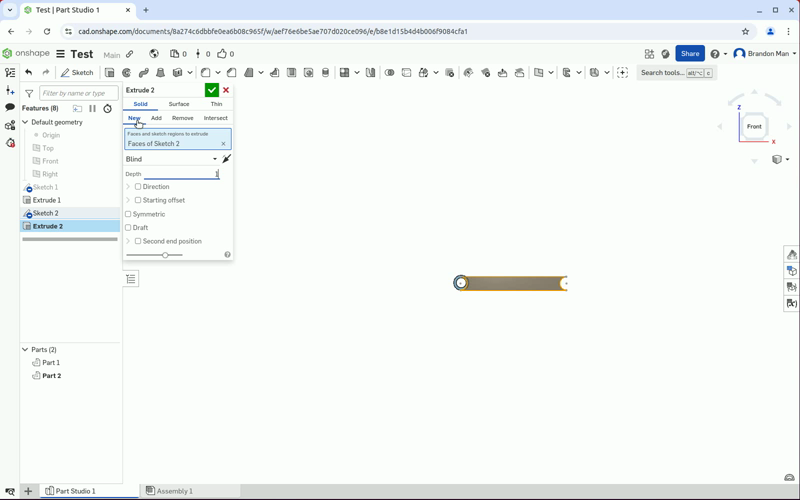
key(enter)
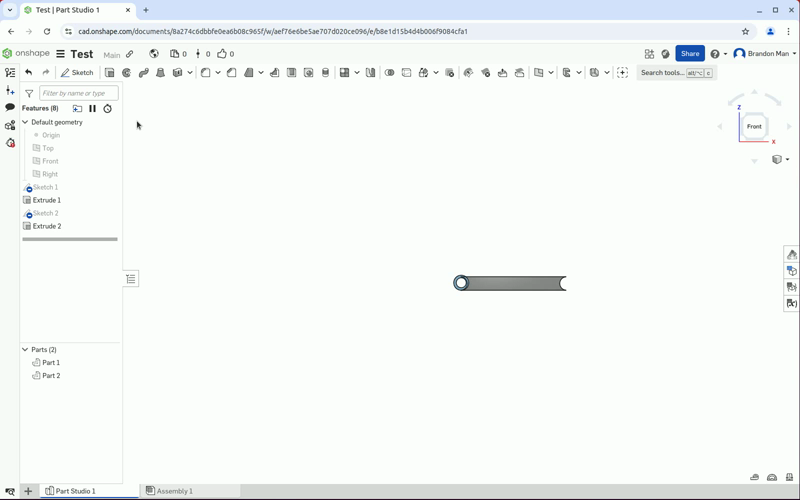
key(shift+h)
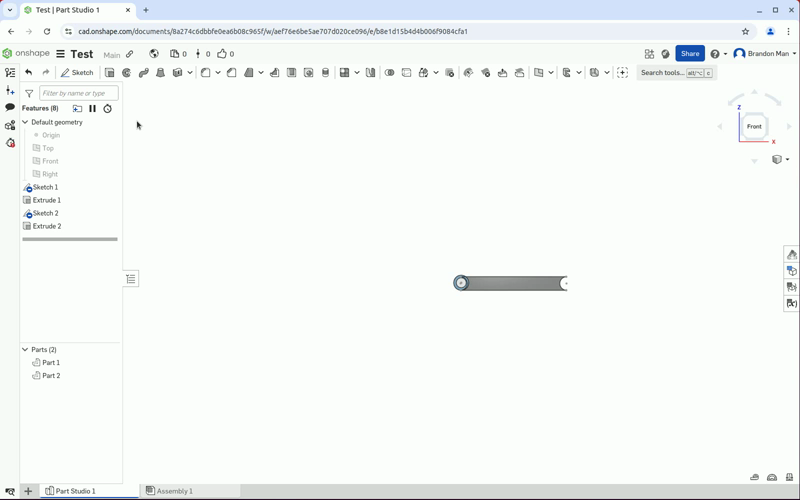
key(shift+h)
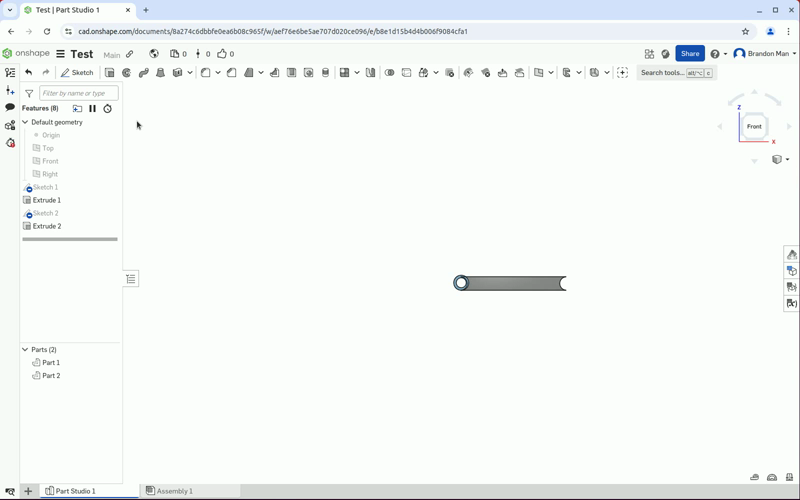
mouse_move(73, 189)
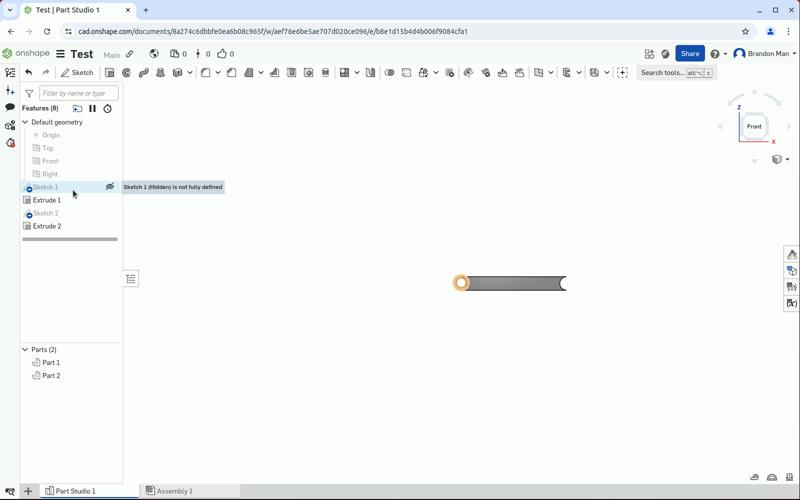
click(73, 189)
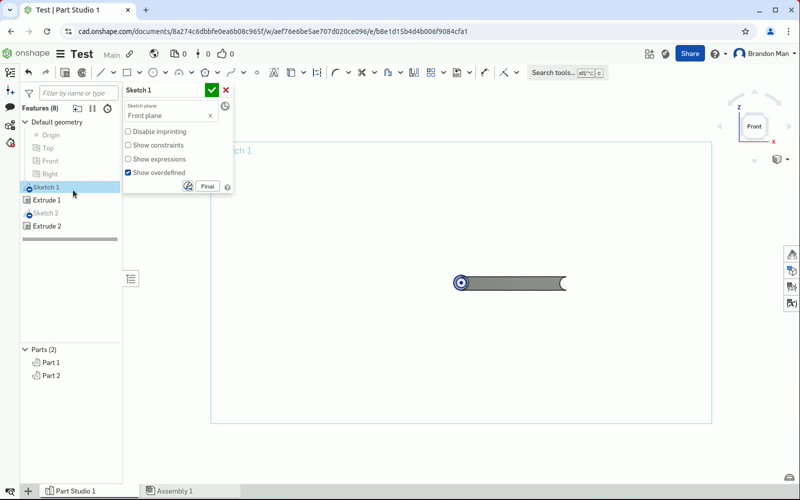
mouse_move(229, 92)
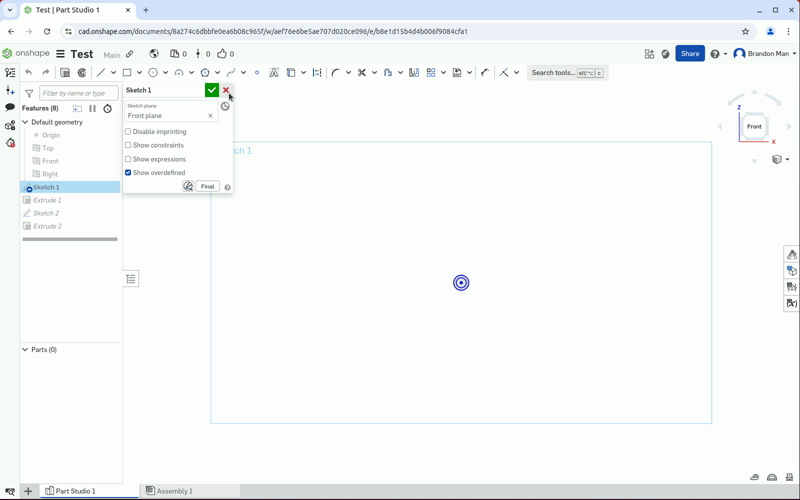
click(229, 92)
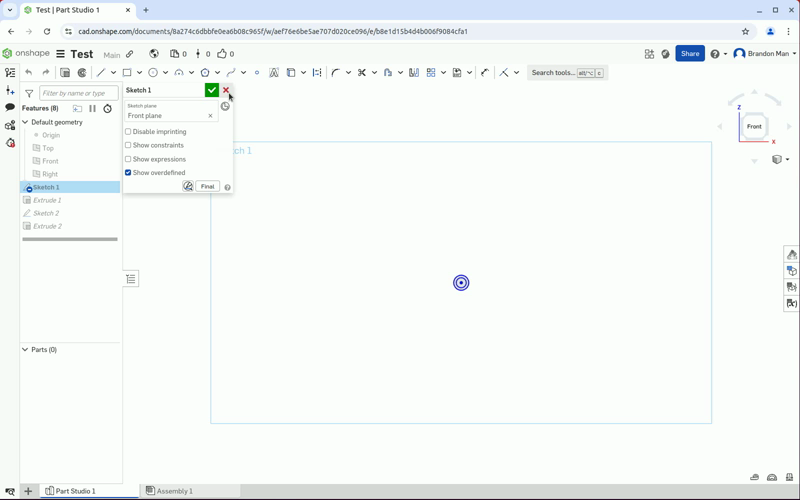
key(shift+s)
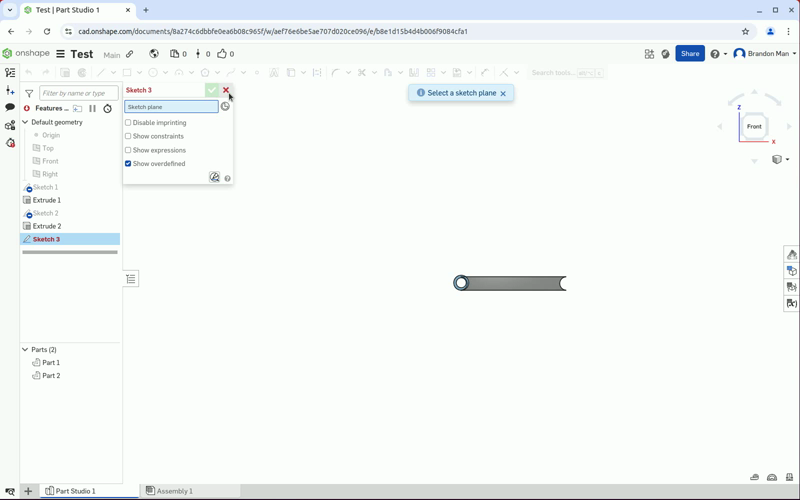
mouse_move(73, 163)
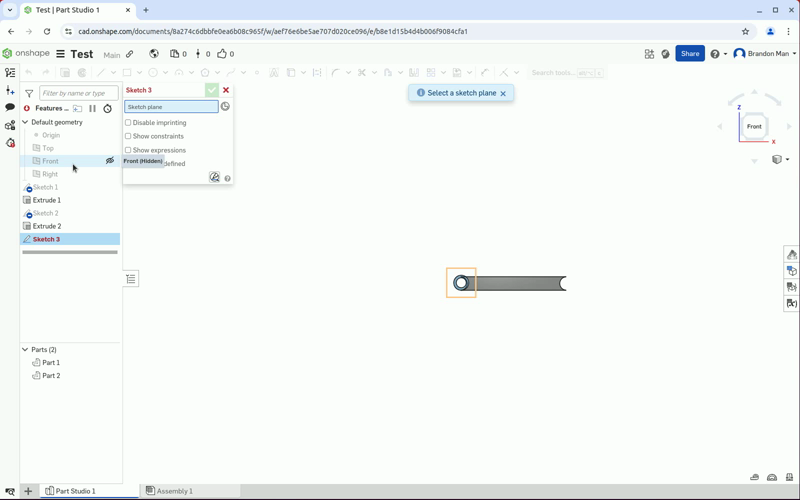
click(73, 163)
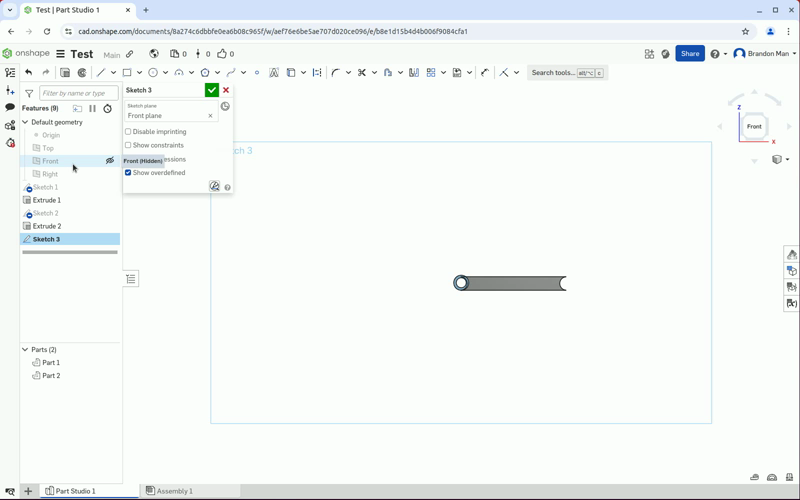
mouse_move(73, 352)
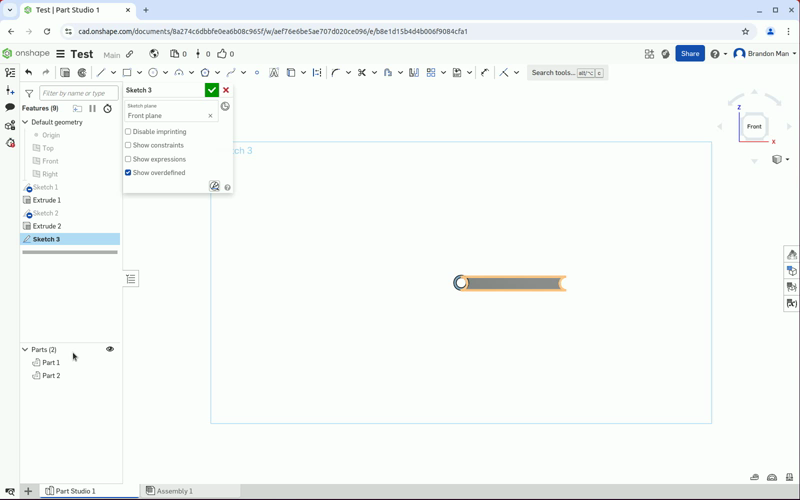
key(y)
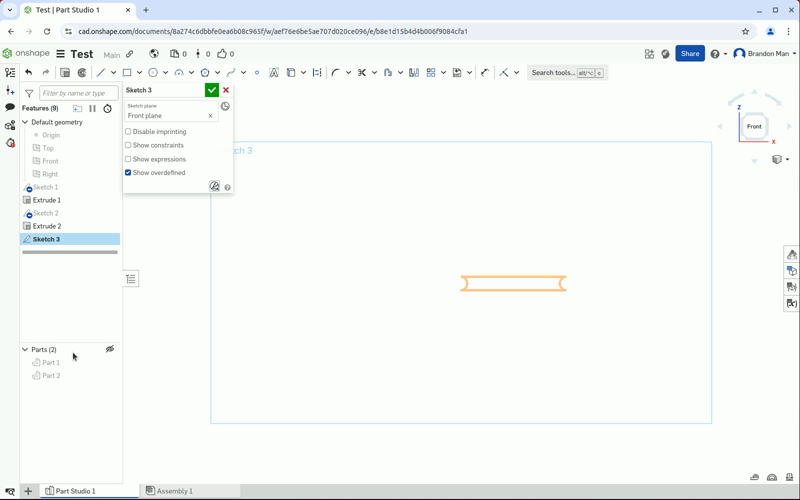
key(c)
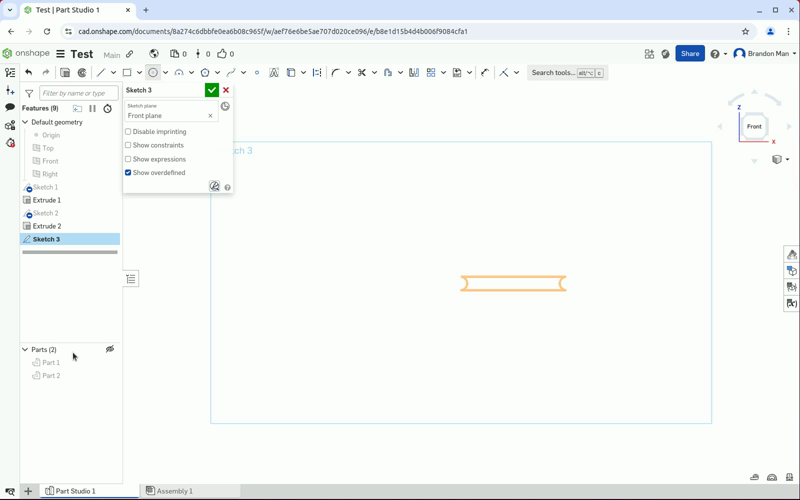
key_down(shift)
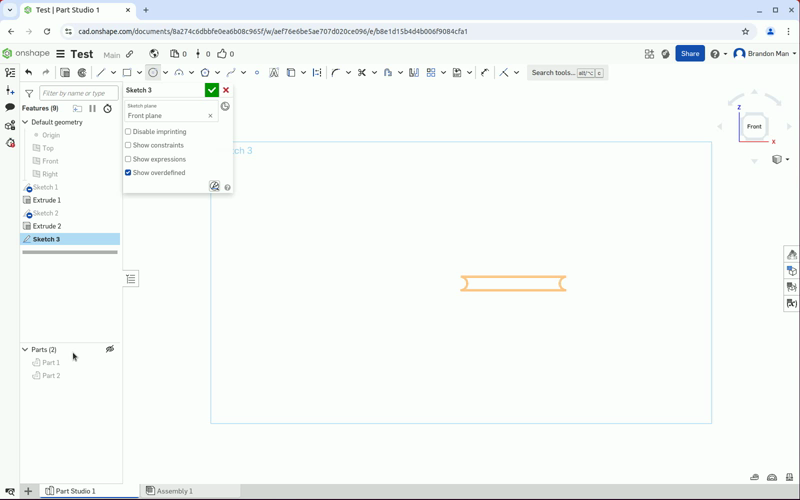
mouse_move(566, 282)
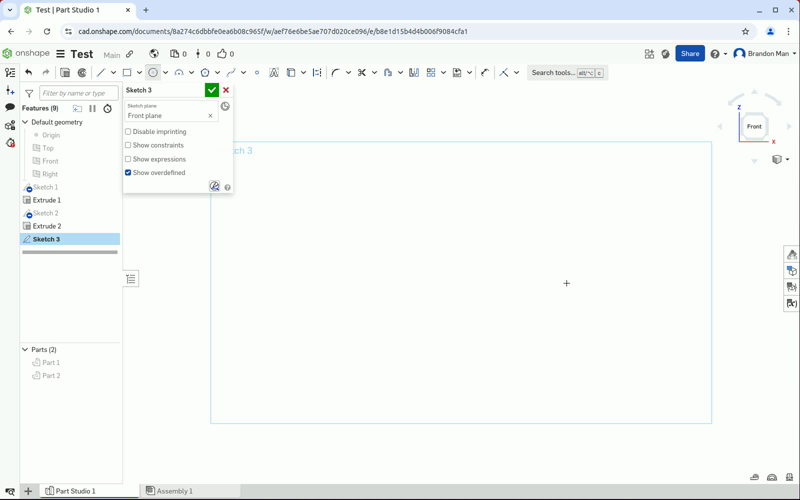
click(566, 282)
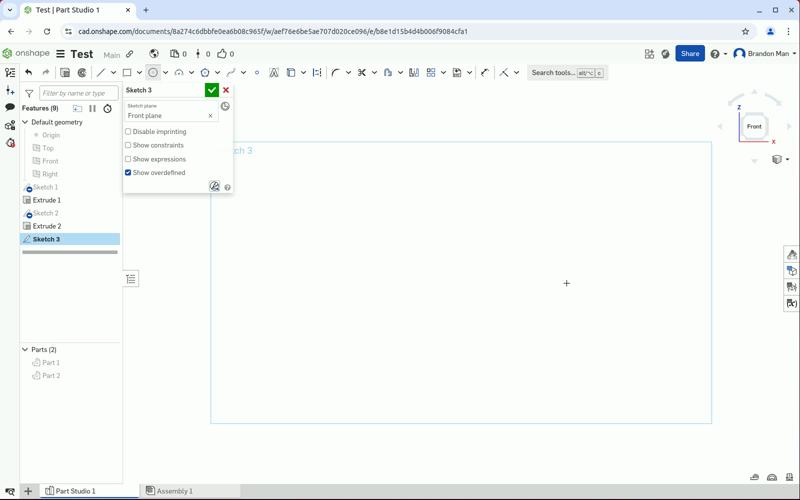
key_up(shift)
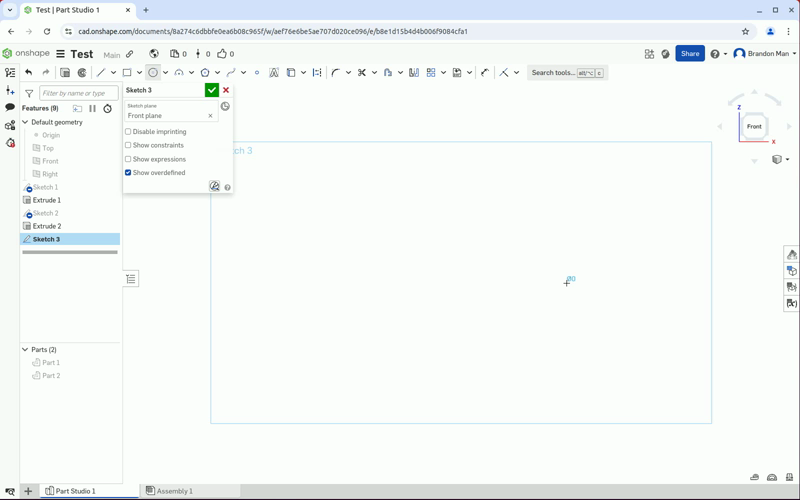
mouse_move(574, 282)
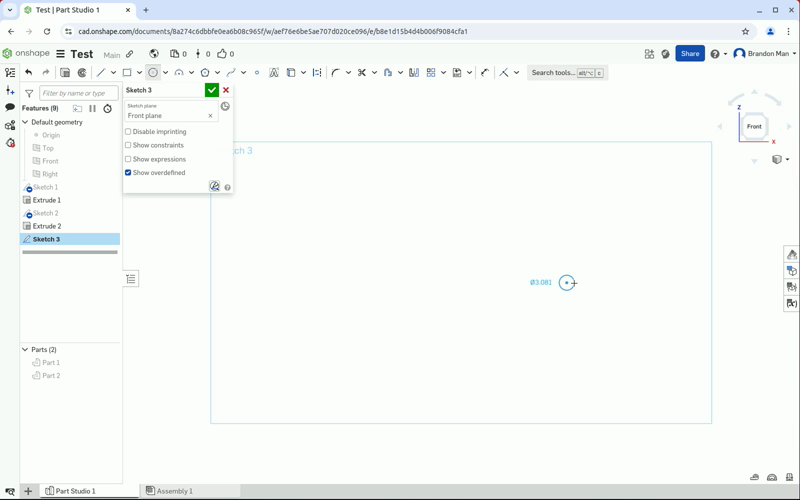
click(574, 282)
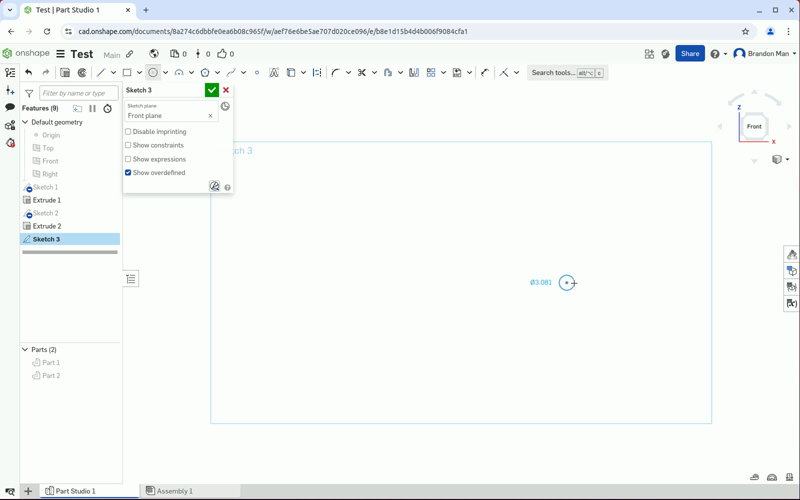
key(esc)
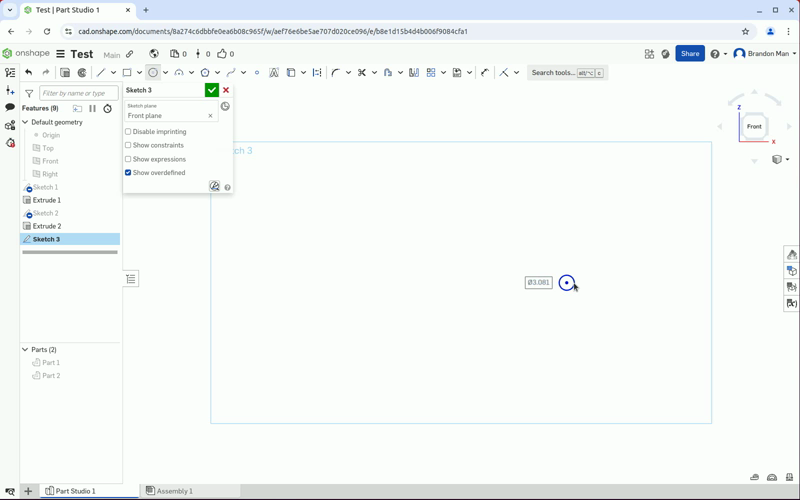
key(c)
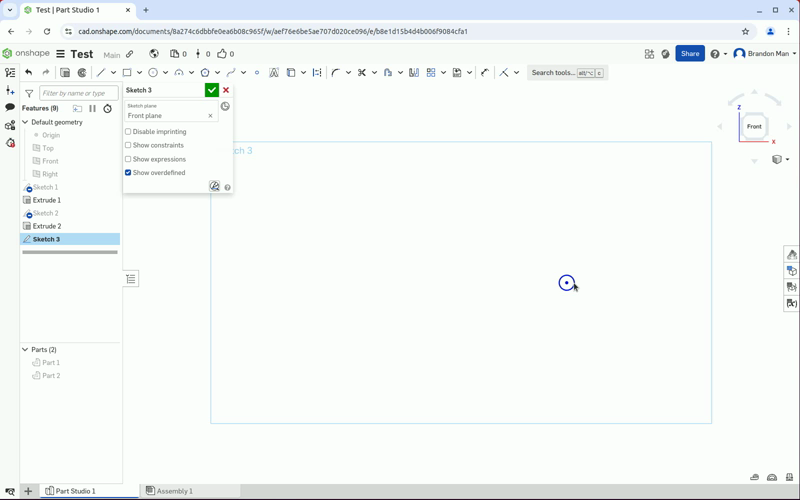
key_down(shift)
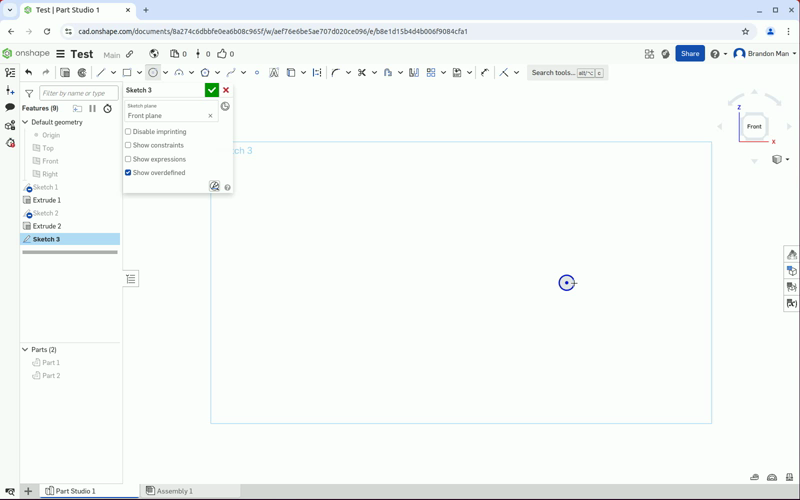
mouse_move(566, 282)
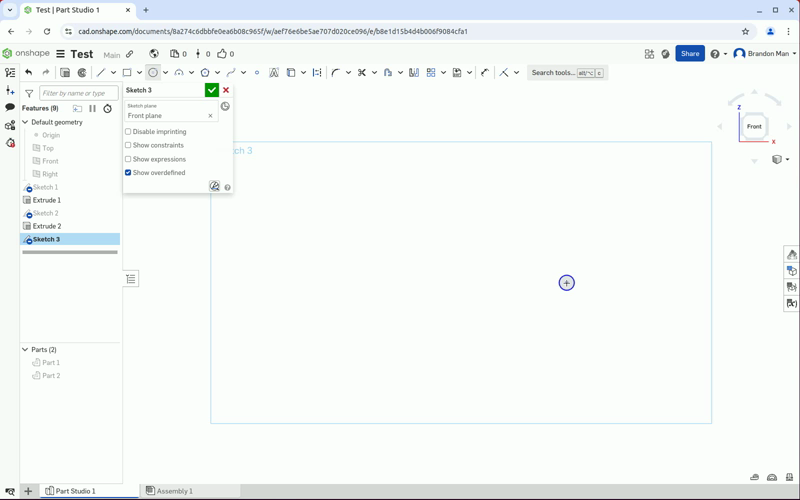
click(566, 282)
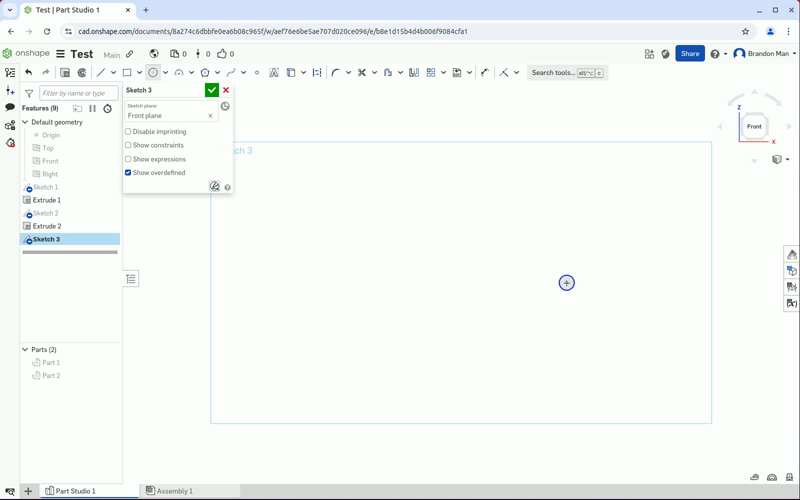
key_up(shift)
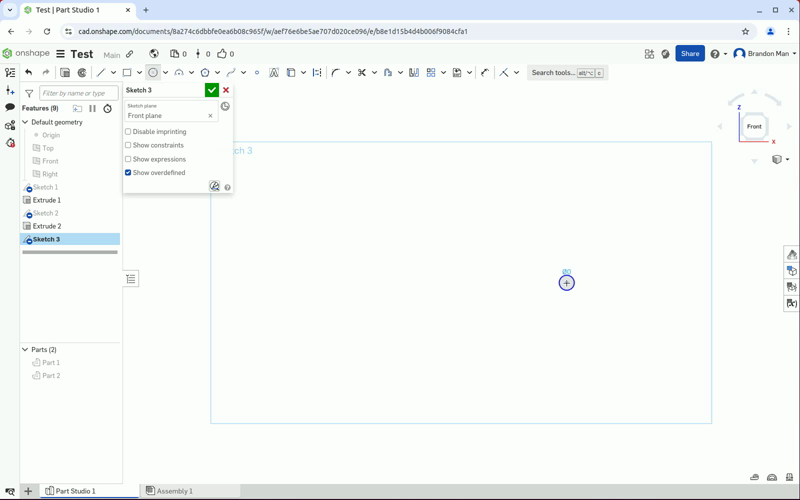
mouse_move(571, 282)
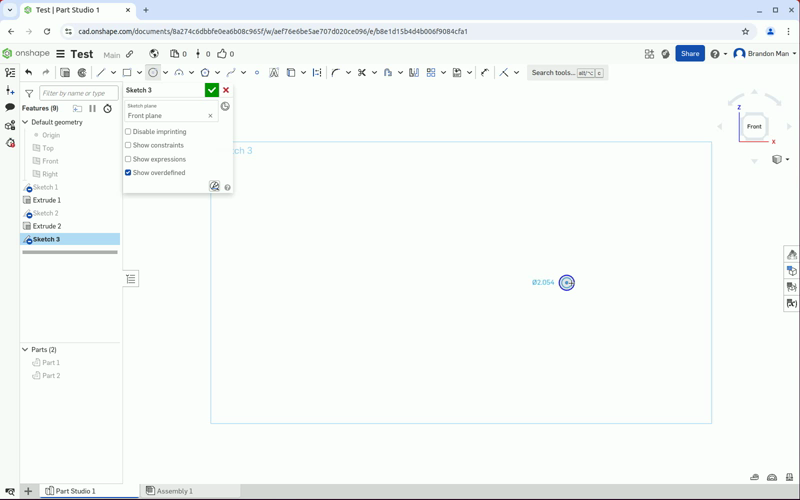
scroll(6)
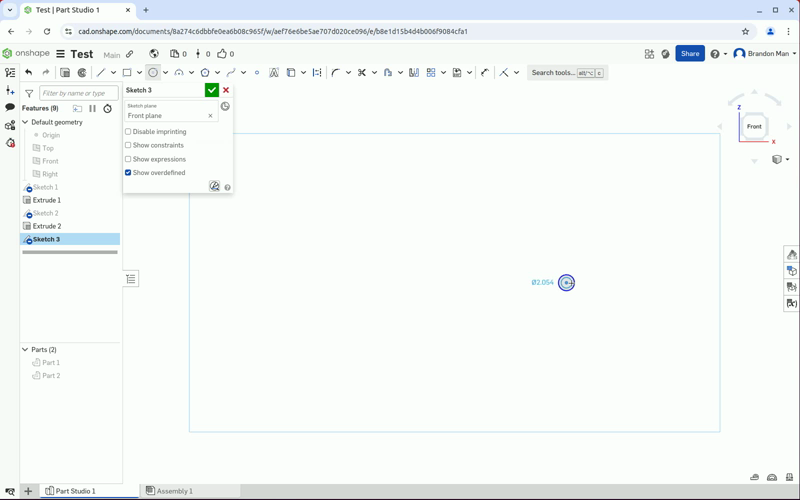
scroll(6)
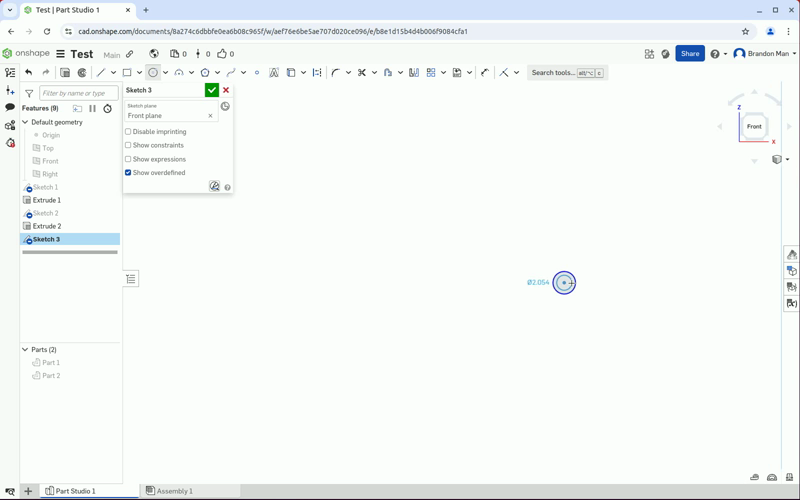
scroll(6)
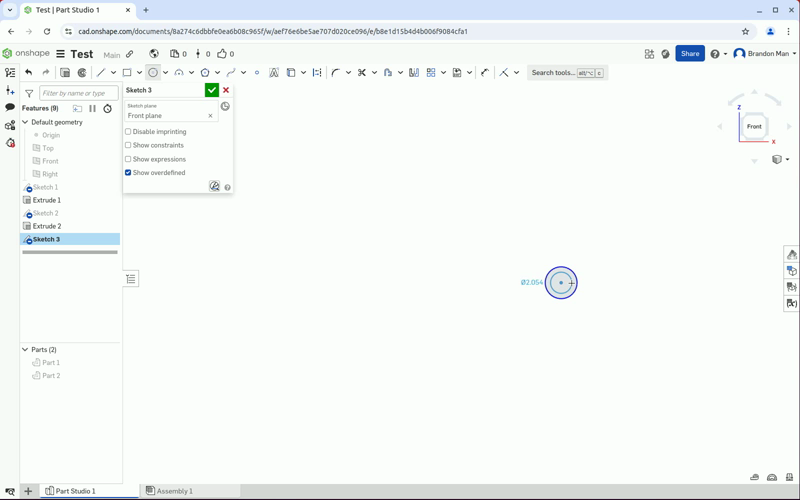
scroll(6)
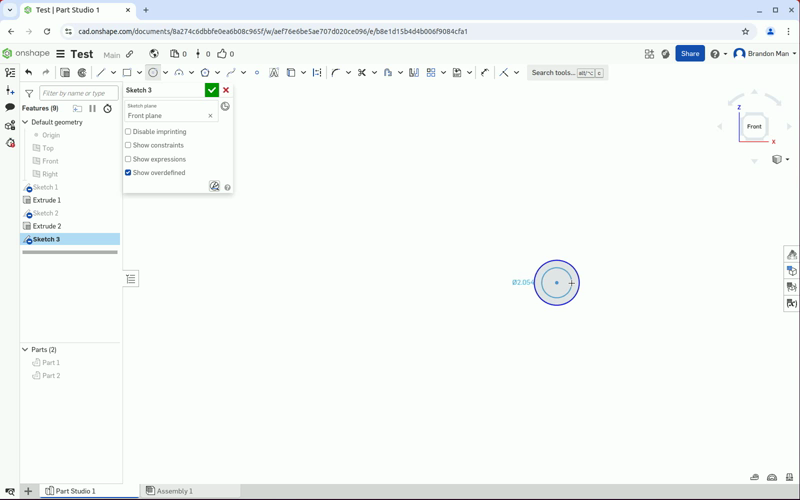
scroll(6)
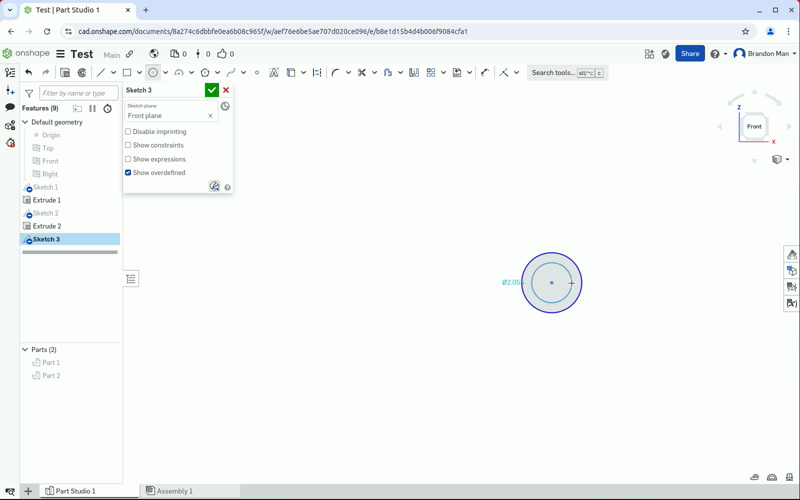
scroll(6)
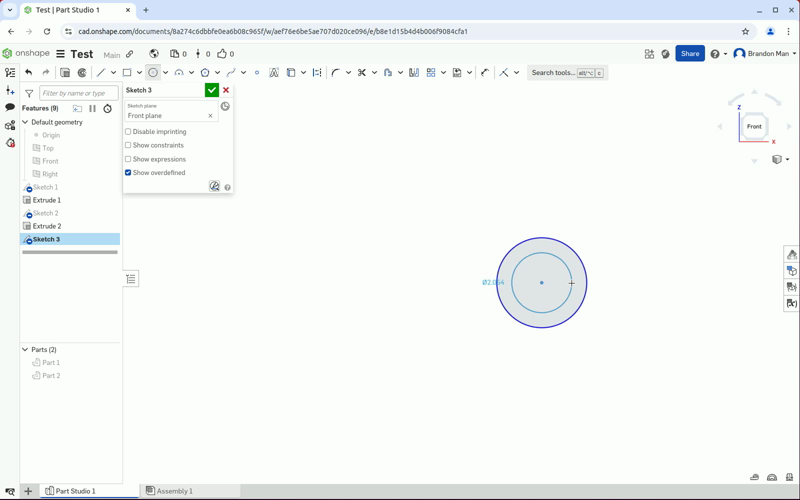
scroll(6)
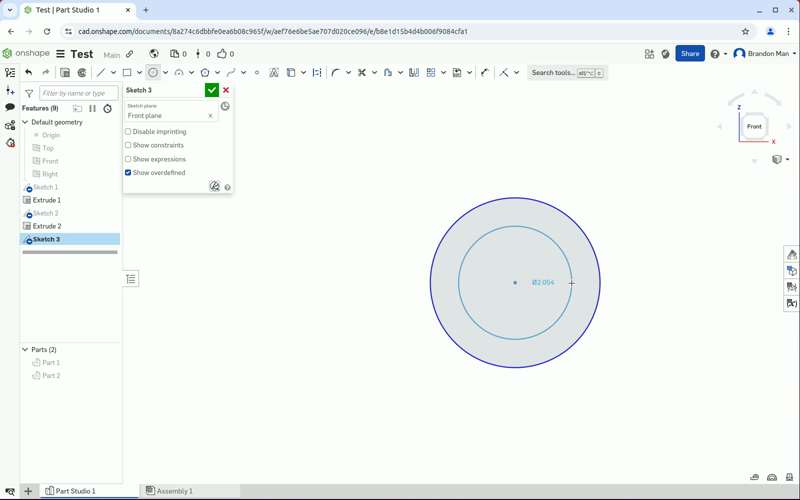
click(571, 282)
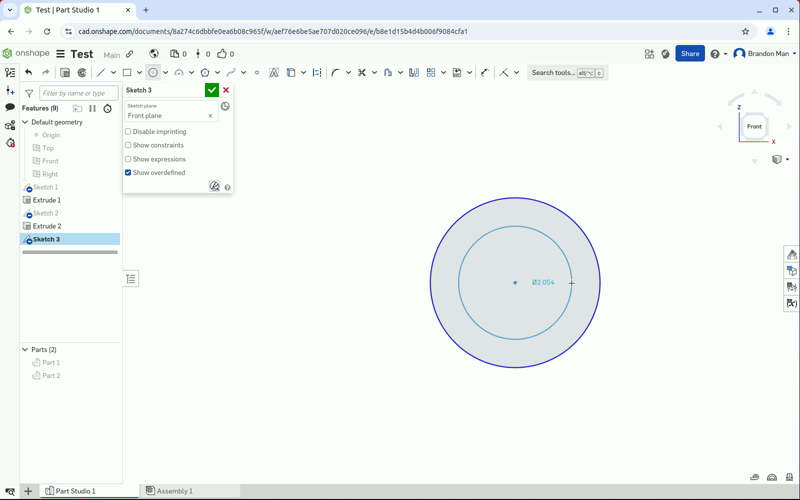
scroll(-6)
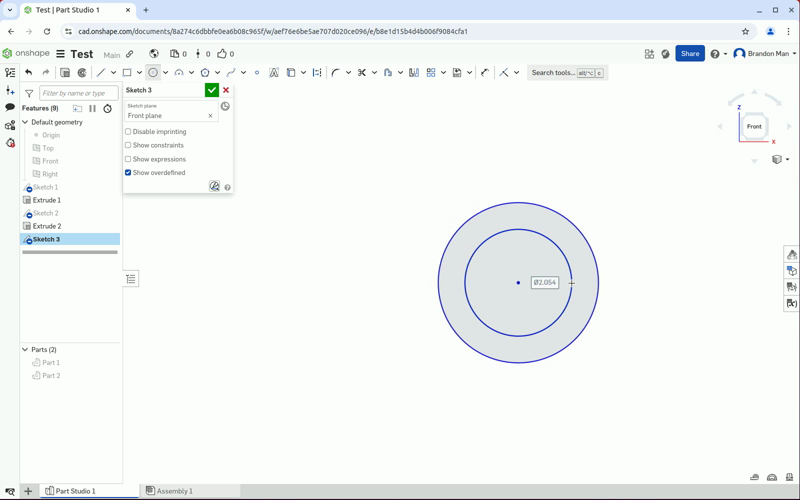
scroll(-6)
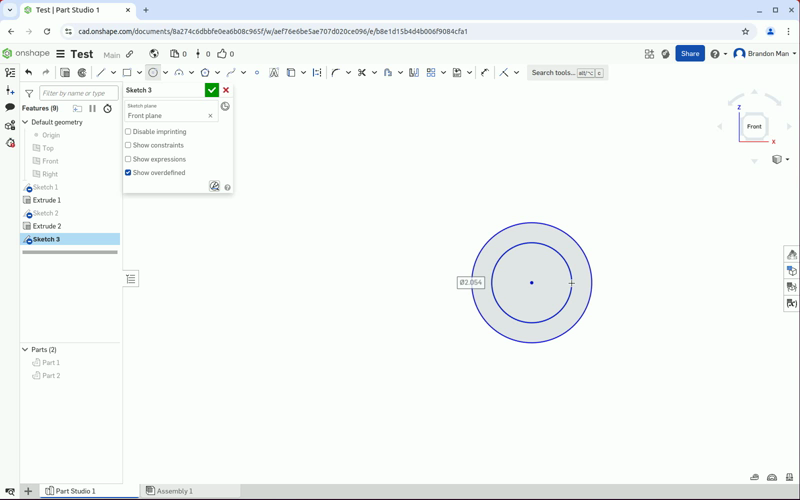
scroll(-6)
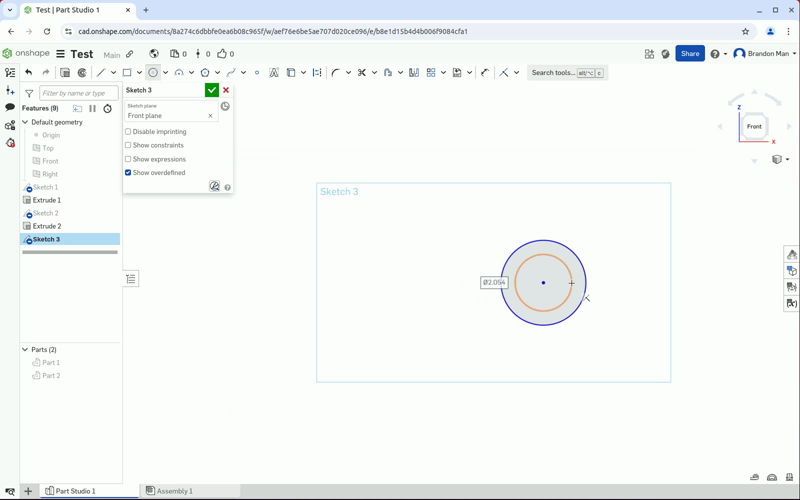
scroll(-6)
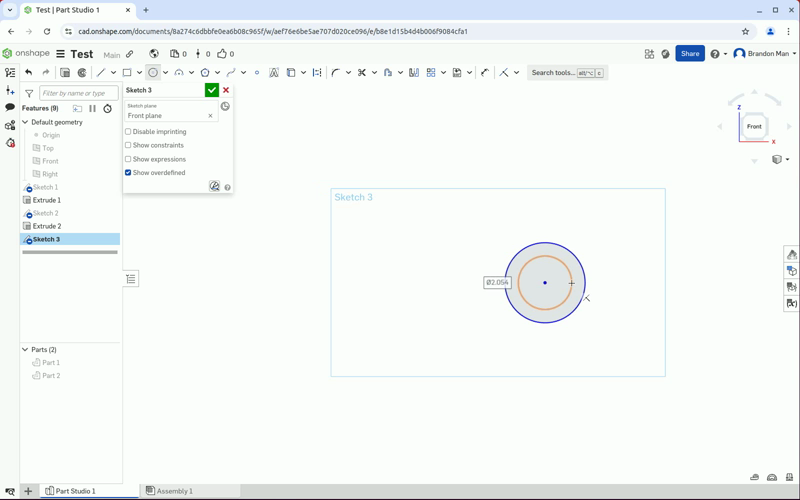
scroll(-6)
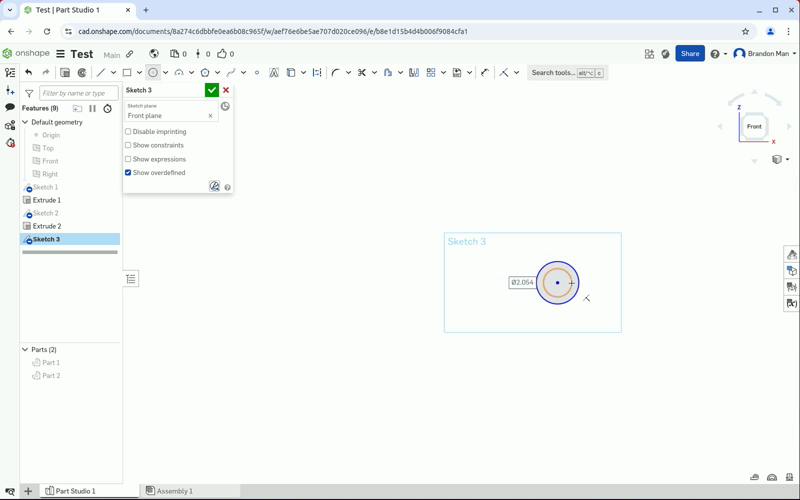
scroll(-6)
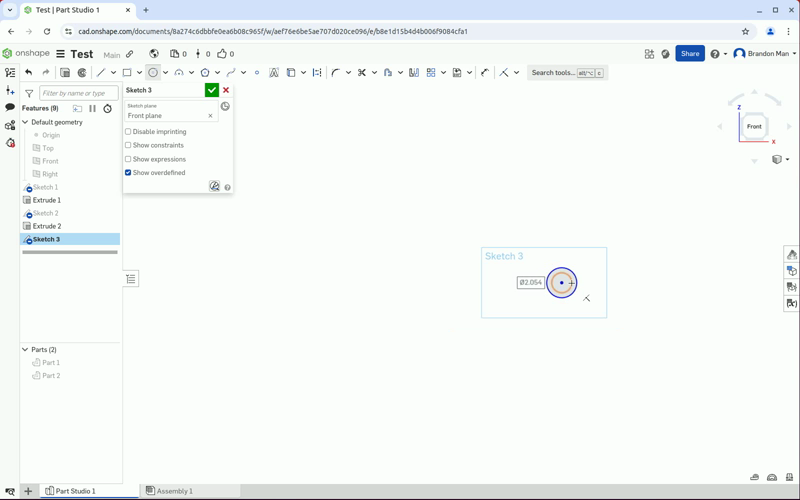
scroll(-6)
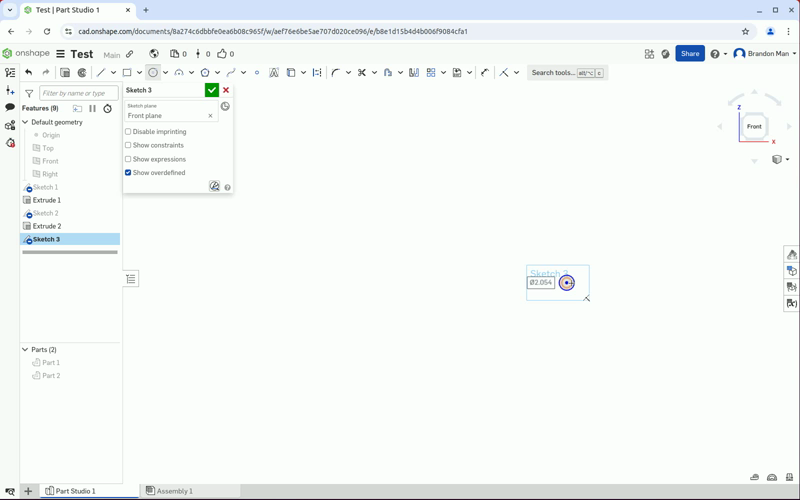
key(esc)
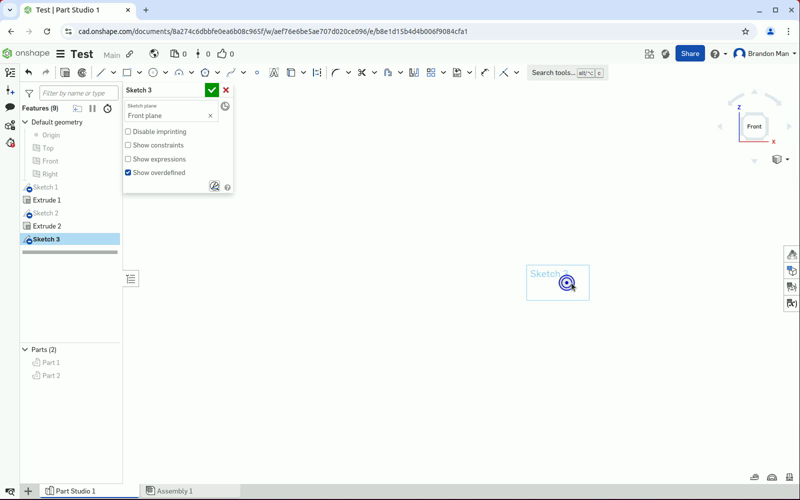
mouse_move(565, 277)
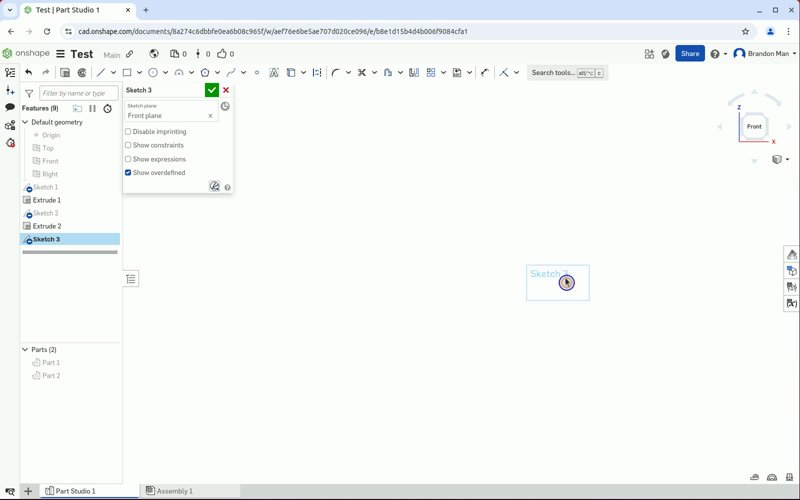
scroll(6)
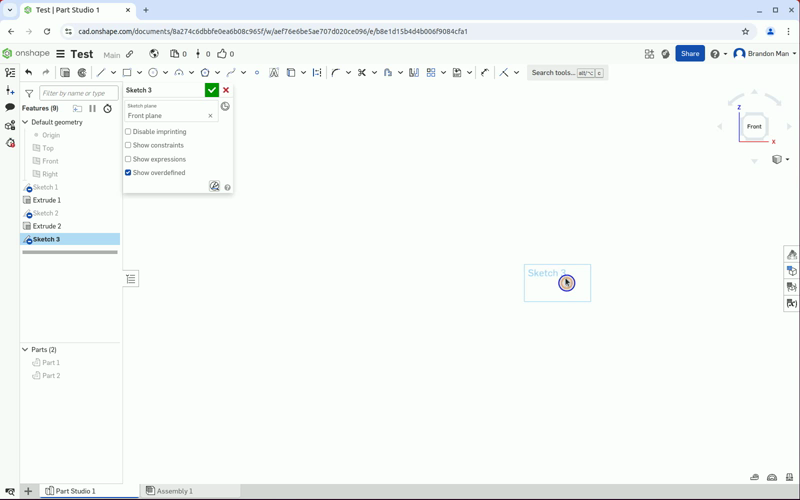
scroll(6)
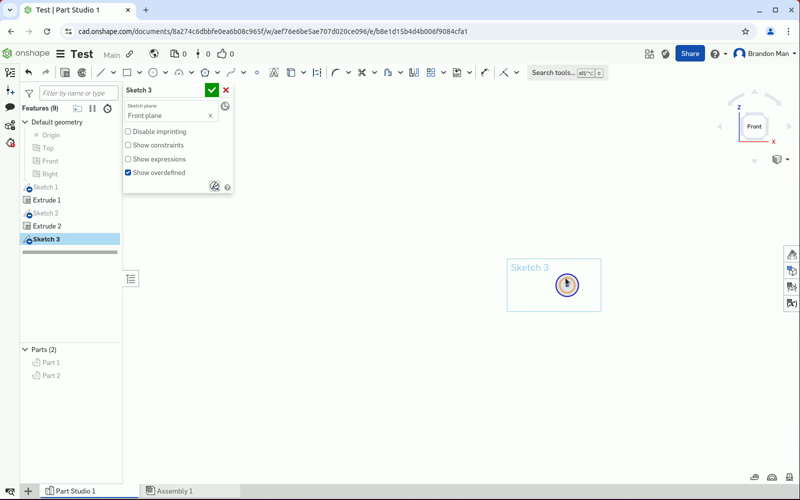
scroll(6)
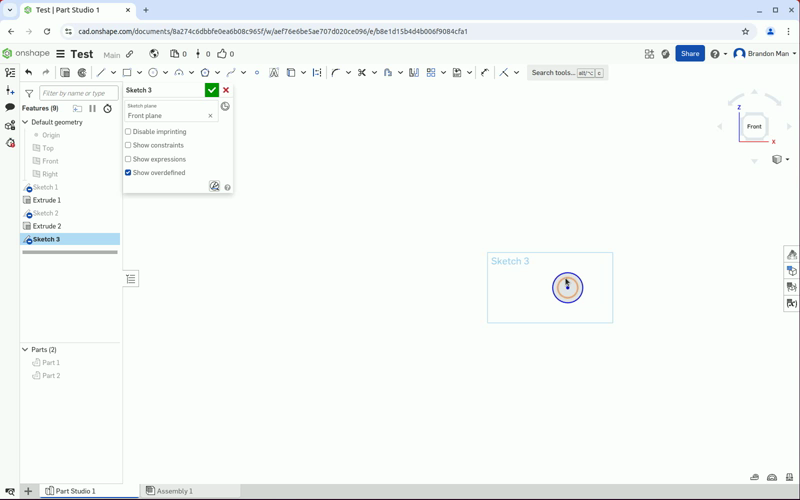
scroll(6)
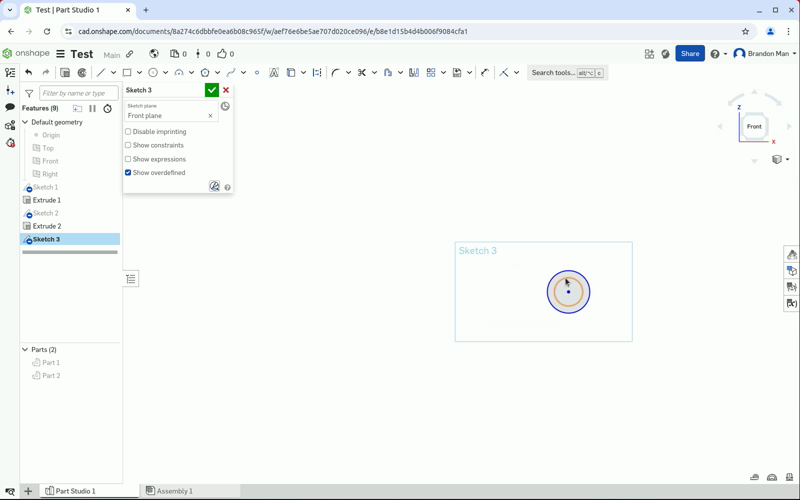
scroll(6)
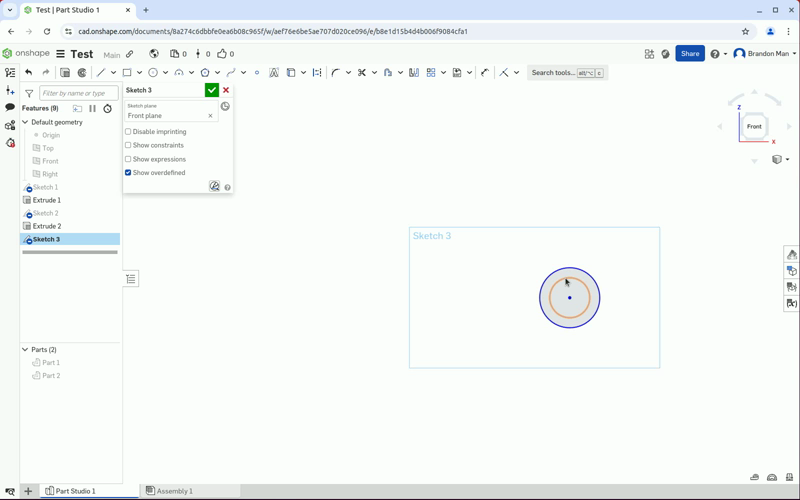
scroll(6)
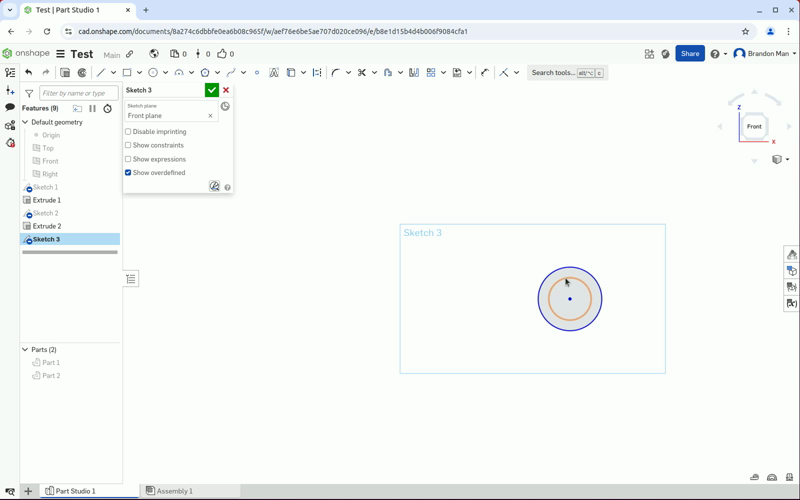
scroll(6)
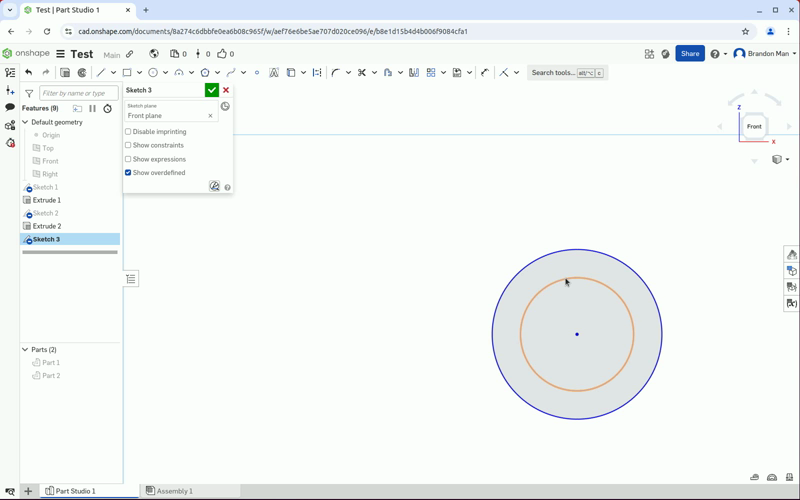
click(565, 277)
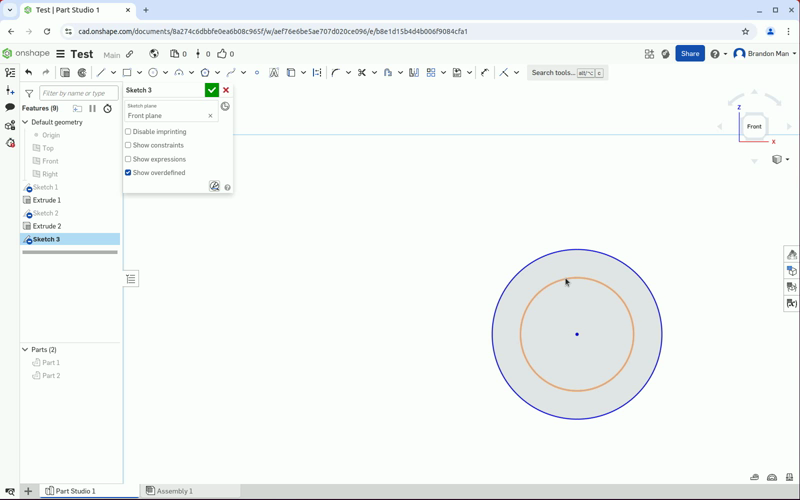
scroll(-6)
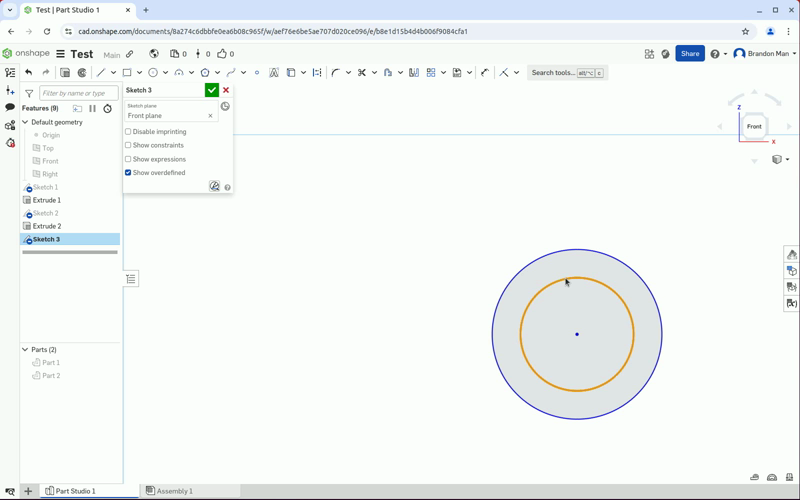
scroll(-6)
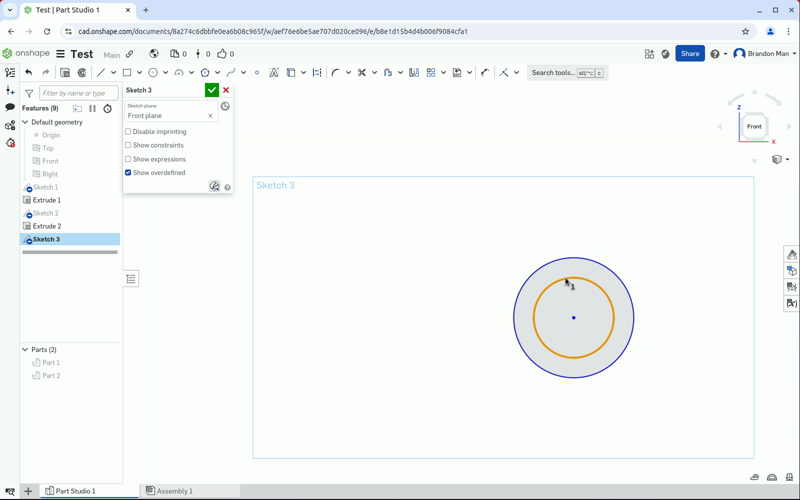
scroll(-6)
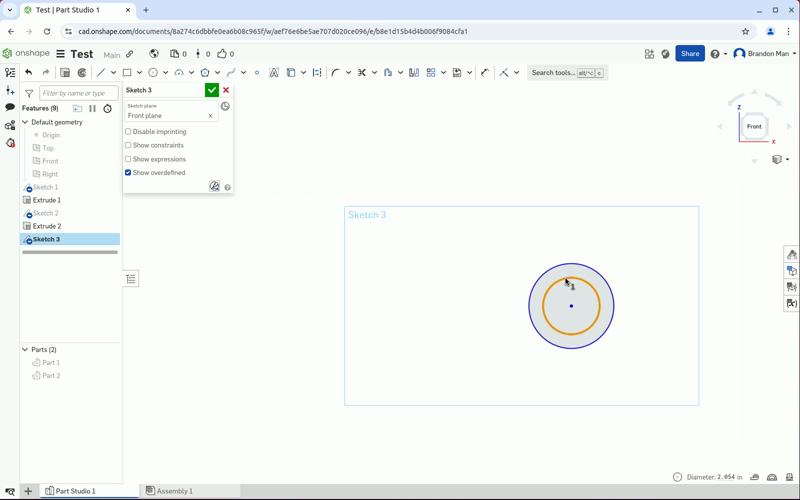
scroll(-6)
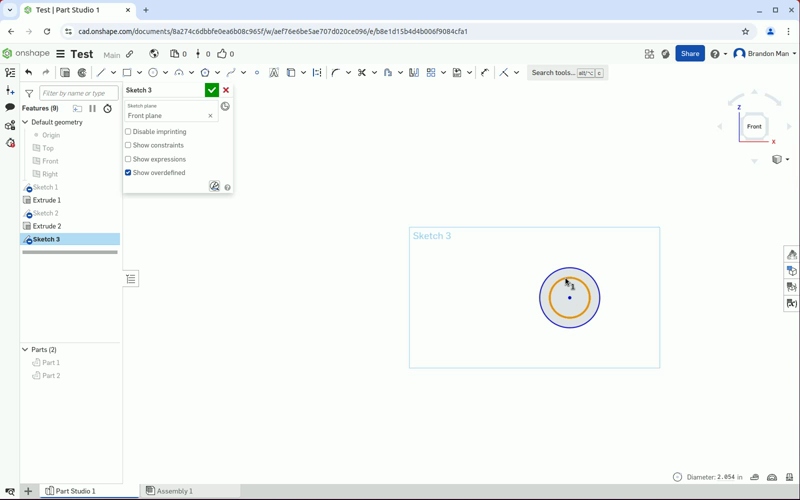
scroll(-6)
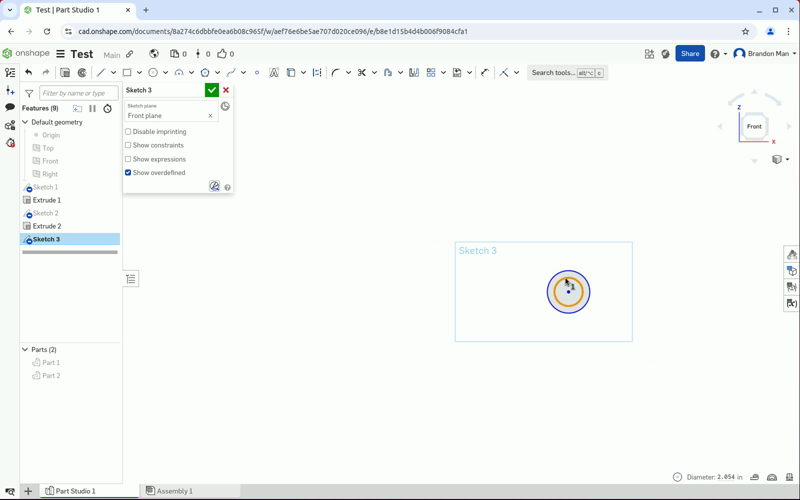
scroll(-6)
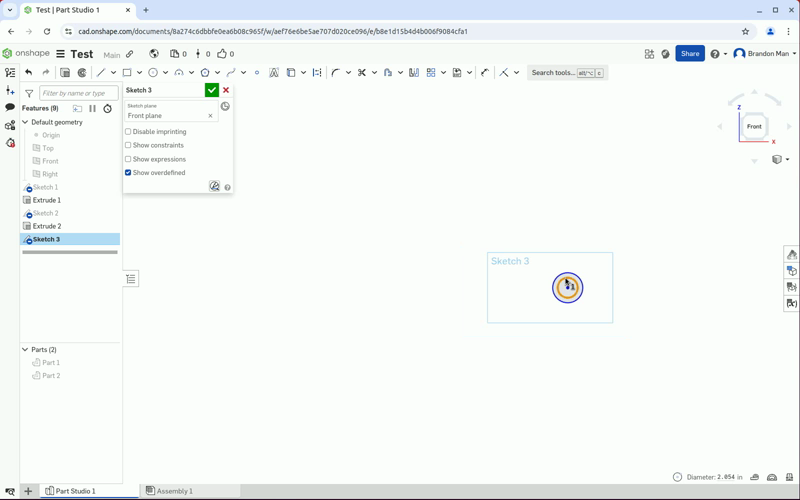
scroll(-6)
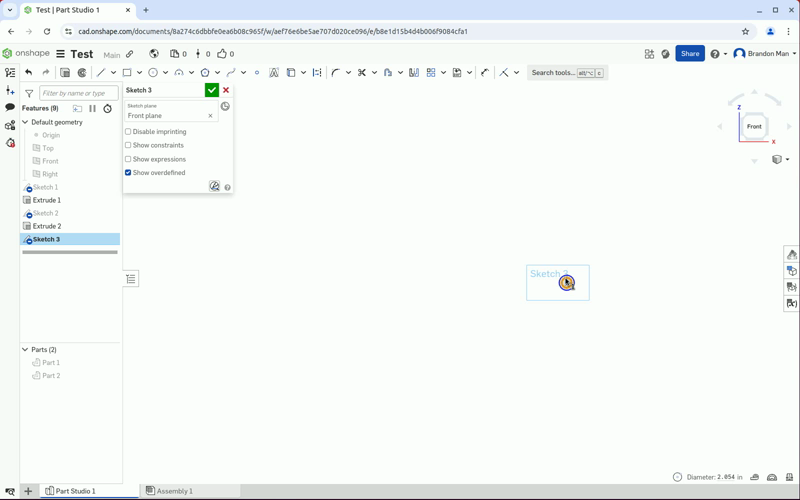
mouse_move(73, 352)
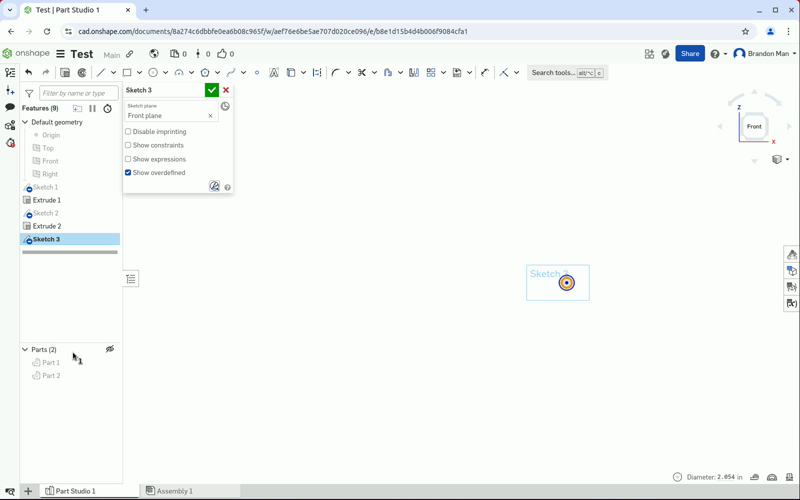
key(shift+y)
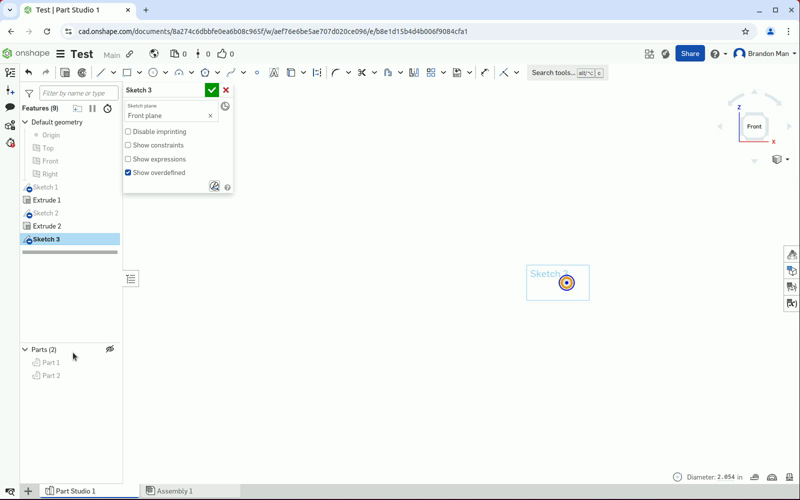
key(shift+e)
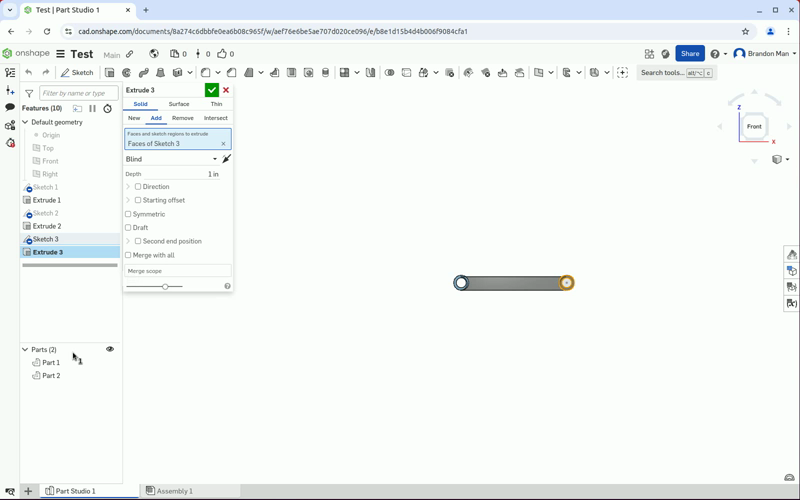
mouse_move(143, 106)
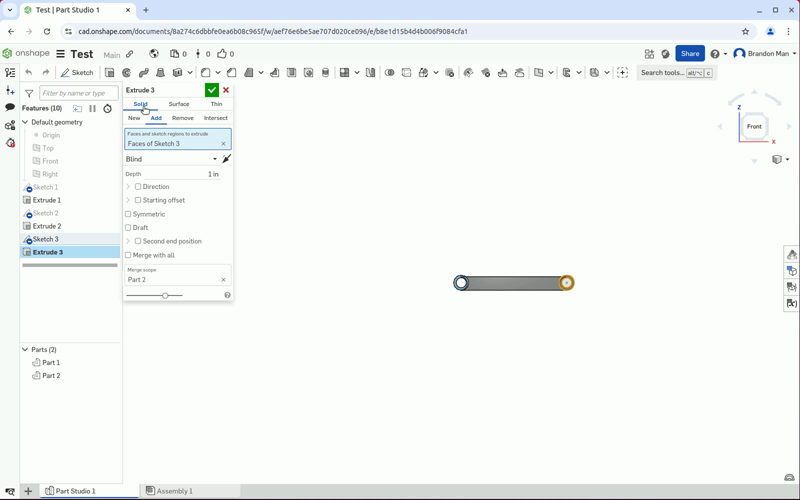
click(143, 106)
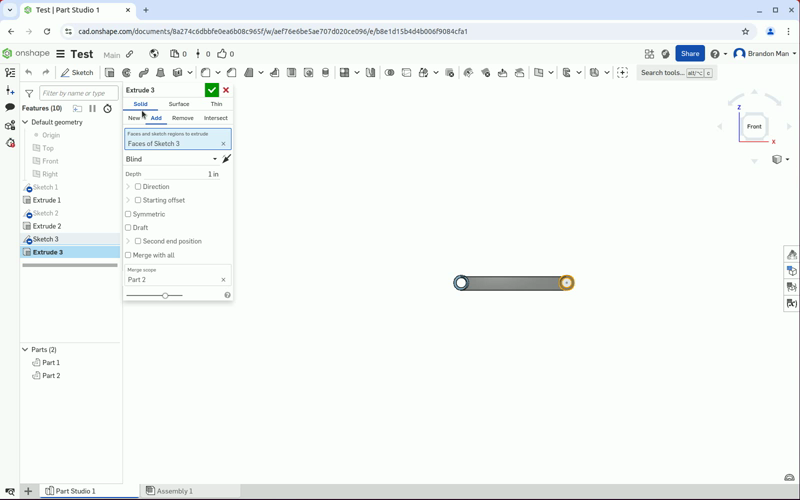
mouse_move(137, 120)
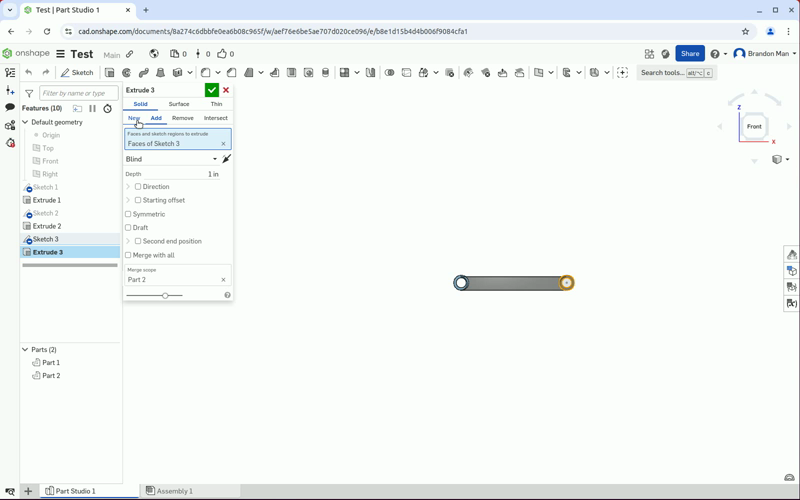
click(137, 120)
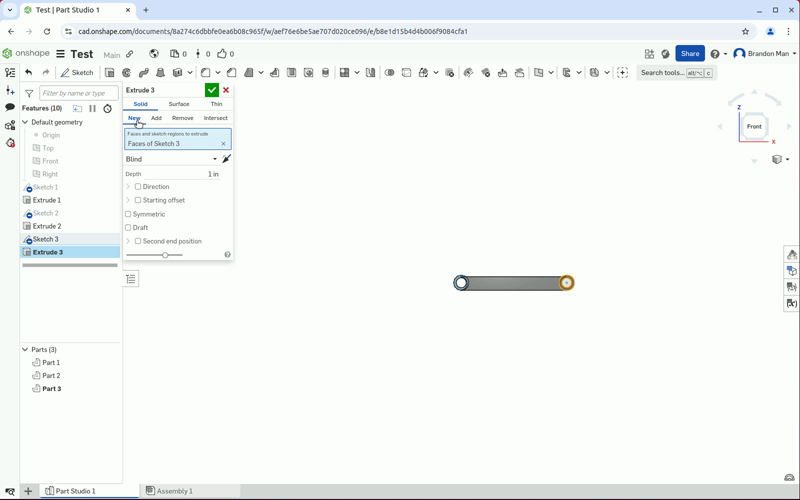
key(tab, 4)
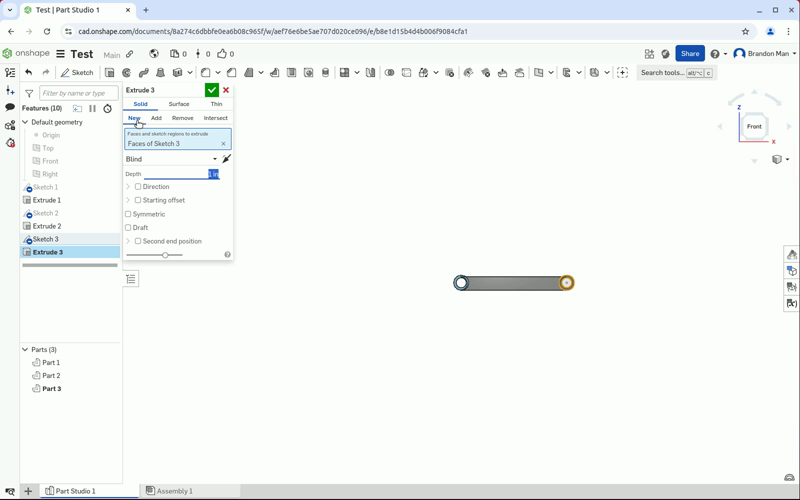
text(1.685)
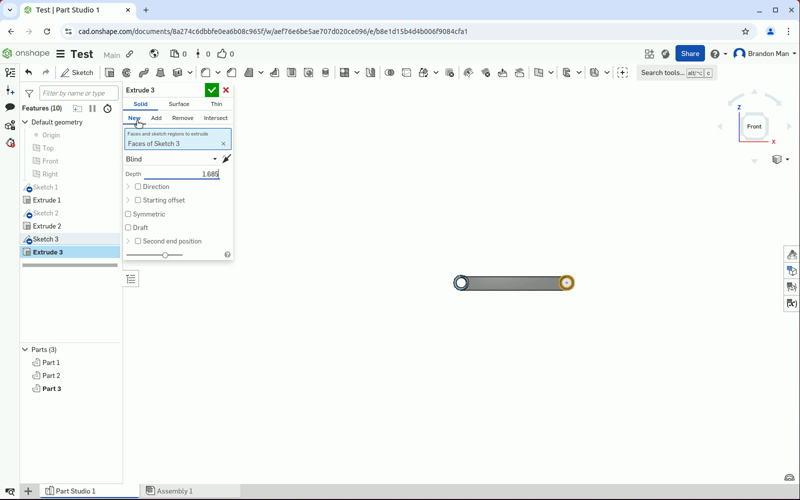
key(enter)
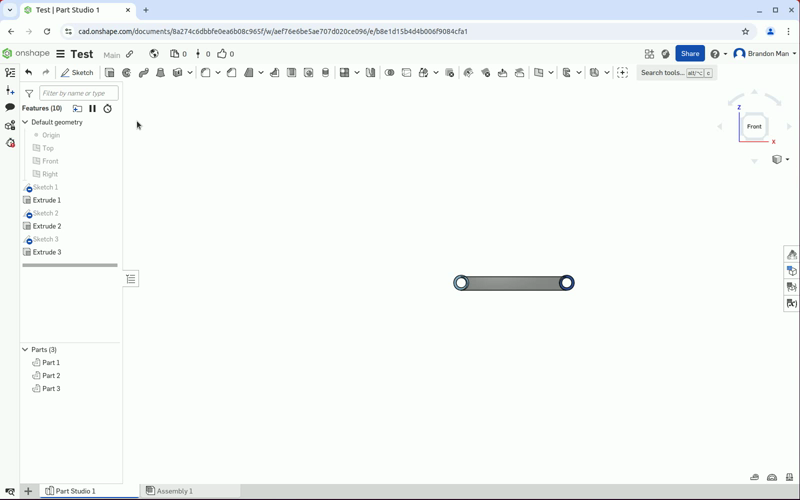
key(shift+h)
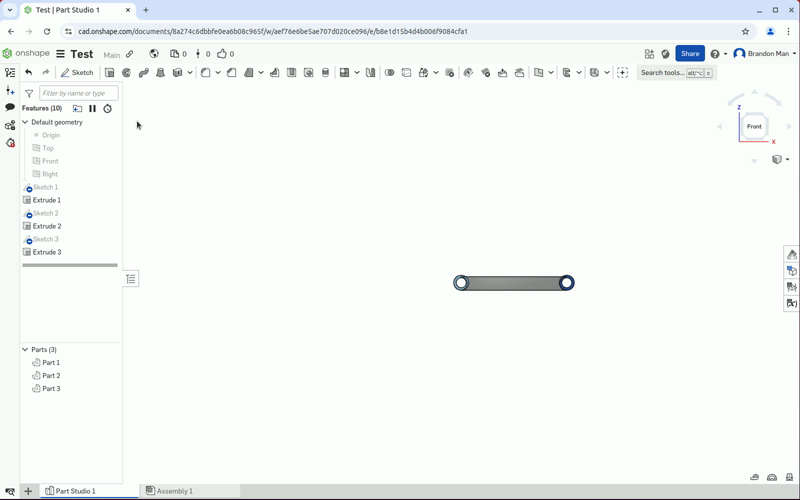
key(shift+h)
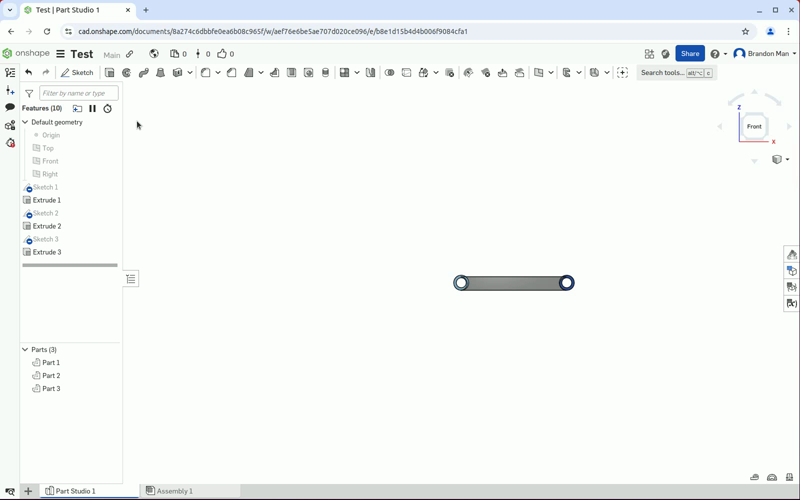
mouse_move(73, 189)
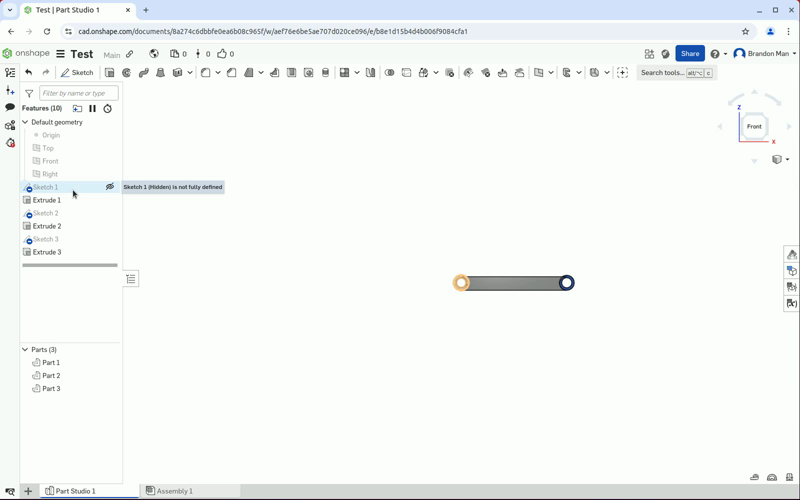
click(73, 189)
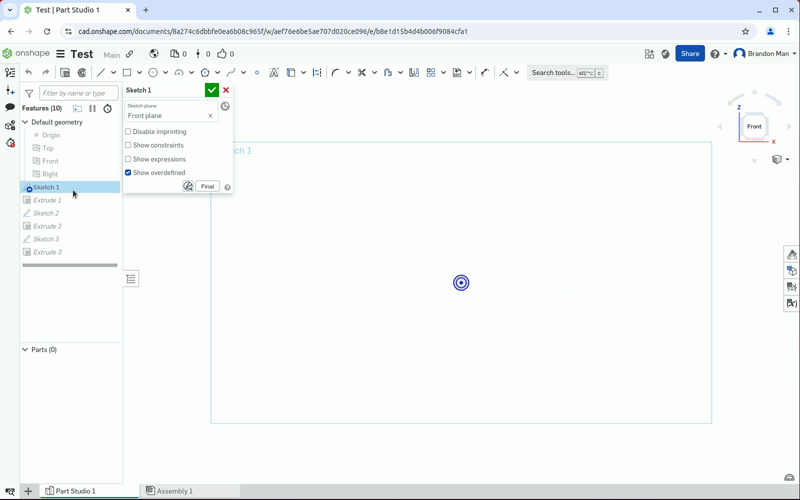
mouse_move(229, 92)
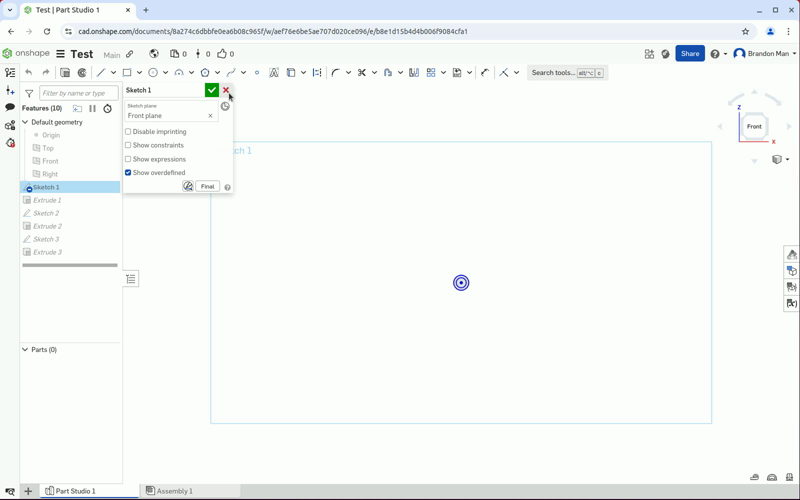
click(229, 92)
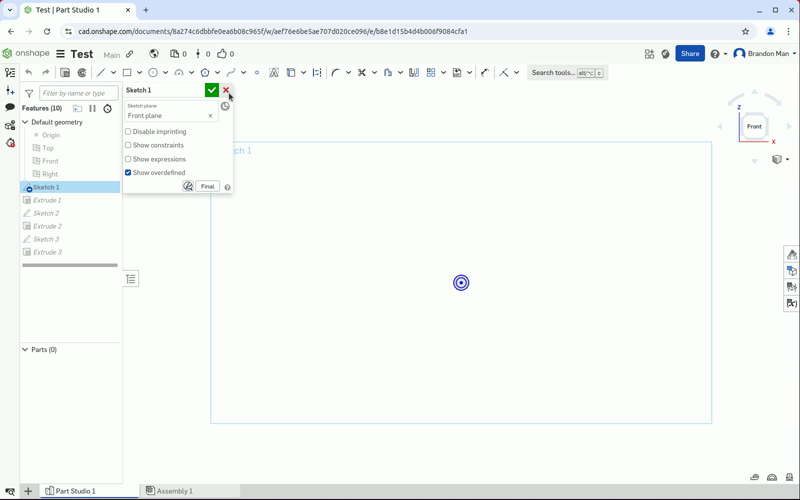
key(shift+s)
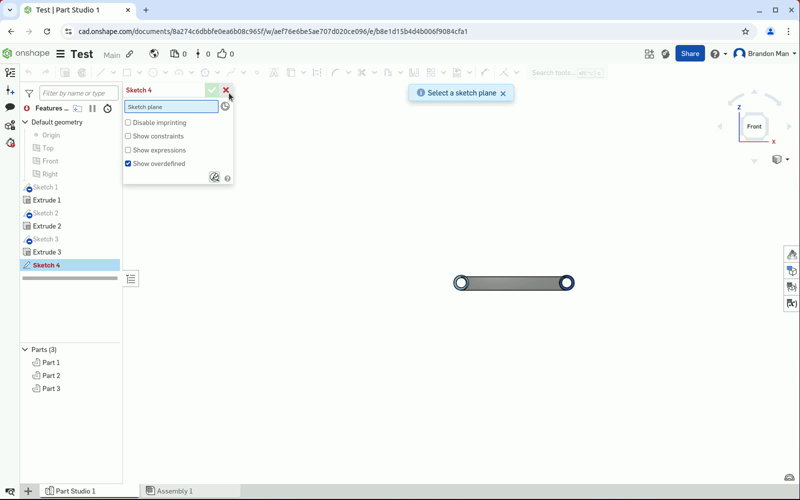
mouse_move(73, 163)
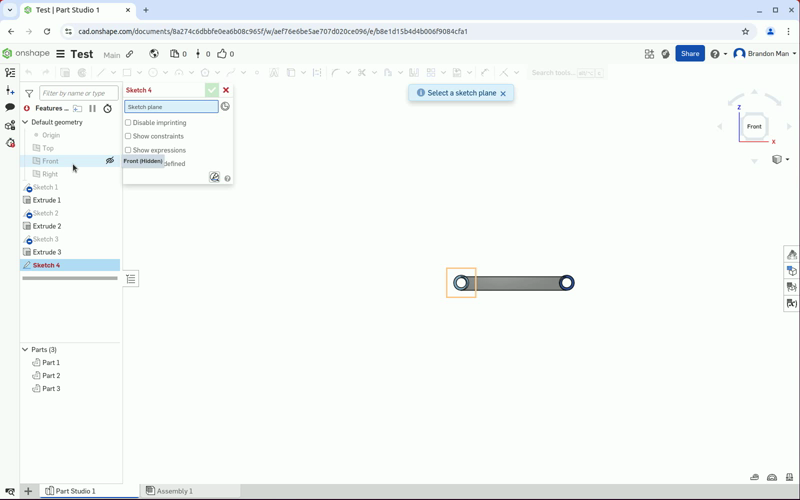
click(73, 163)
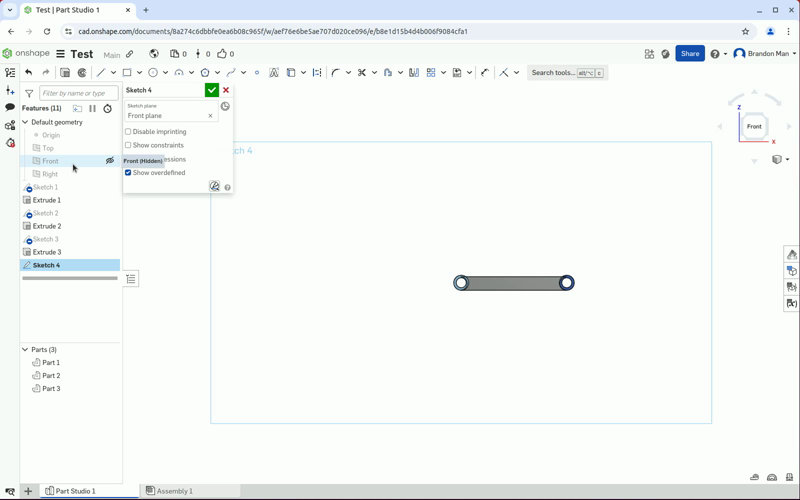
mouse_move(73, 352)
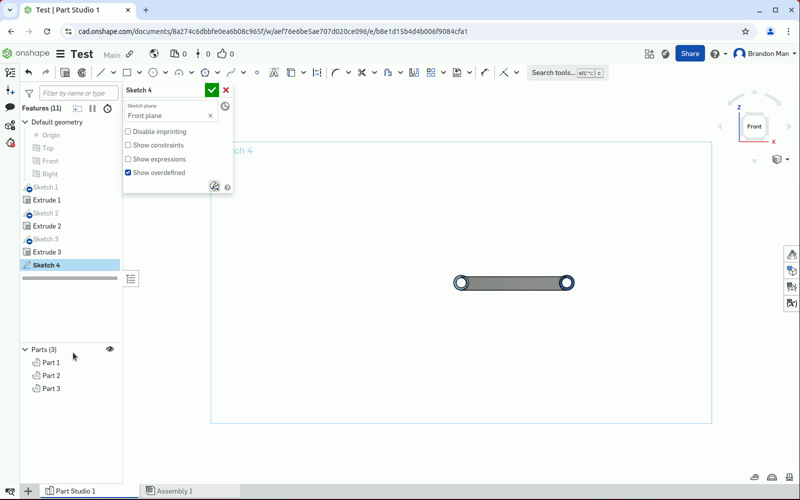
key(y)
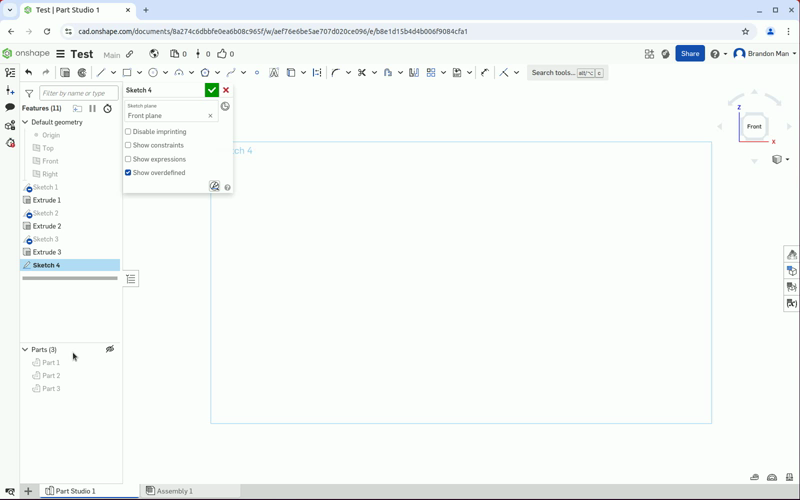
key(c)
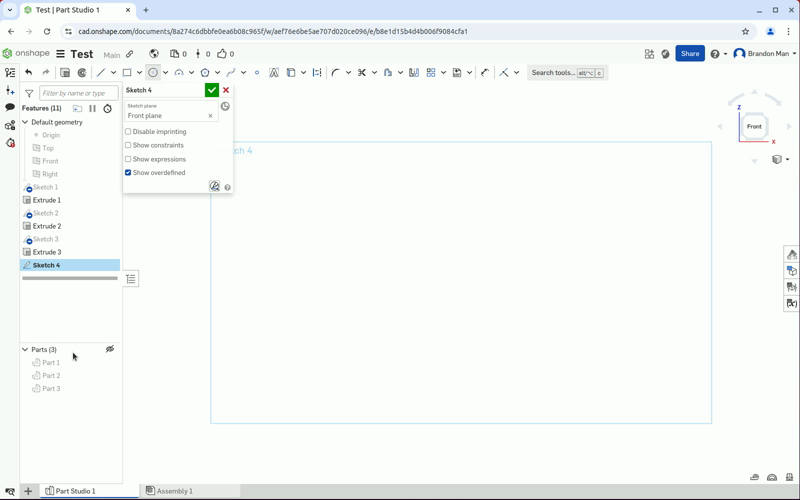
key_down(shift)
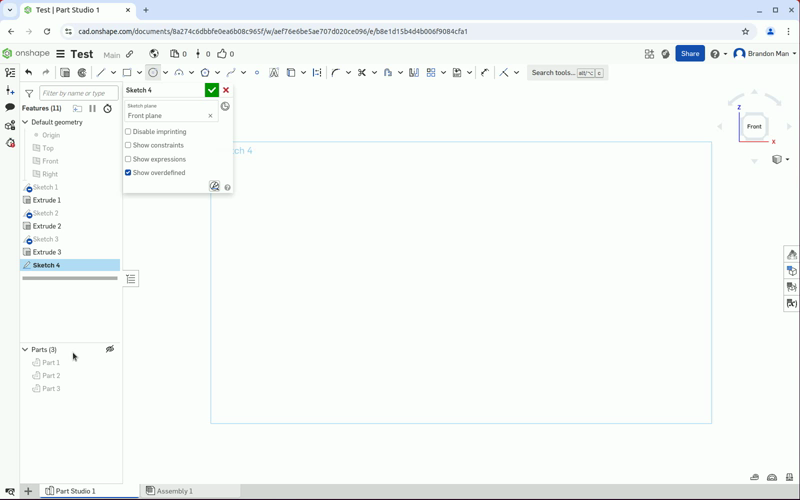
mouse_move(461, 282)
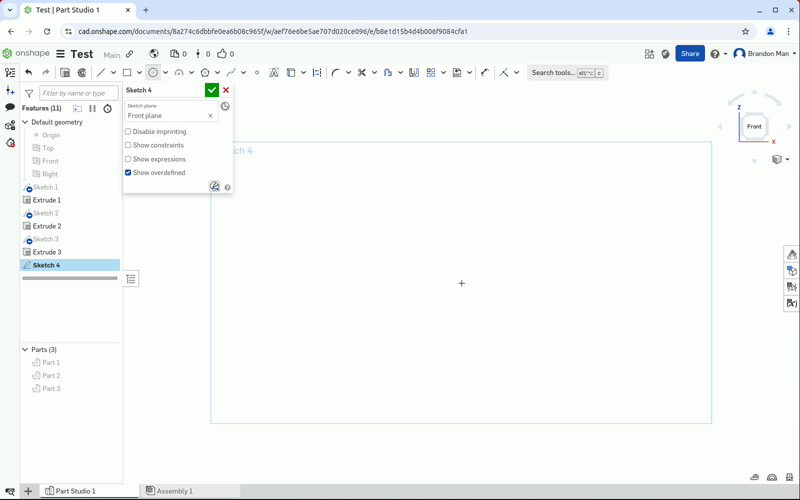
click(461, 282)
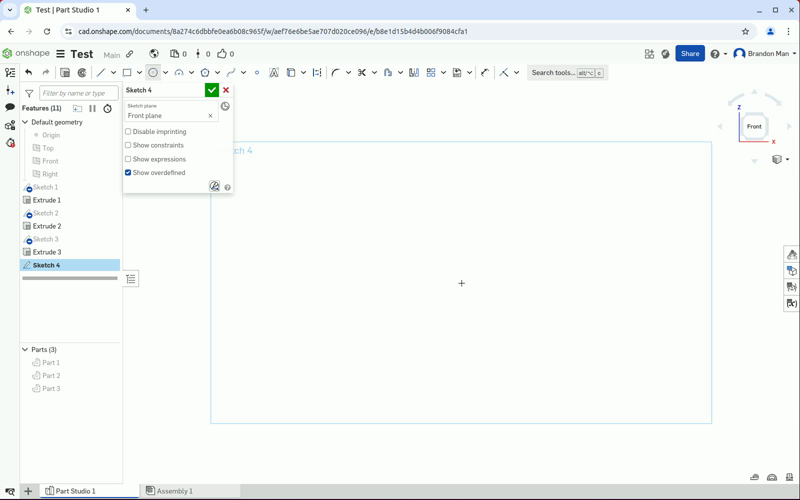
key_up(shift)
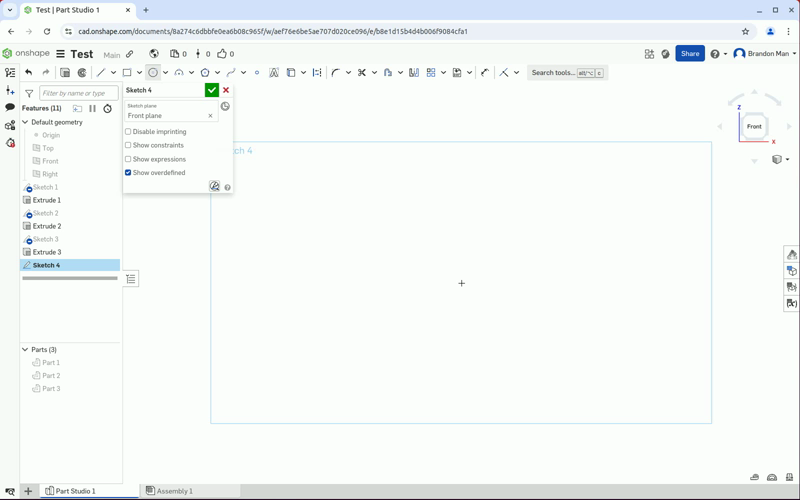
mouse_move(464, 282)
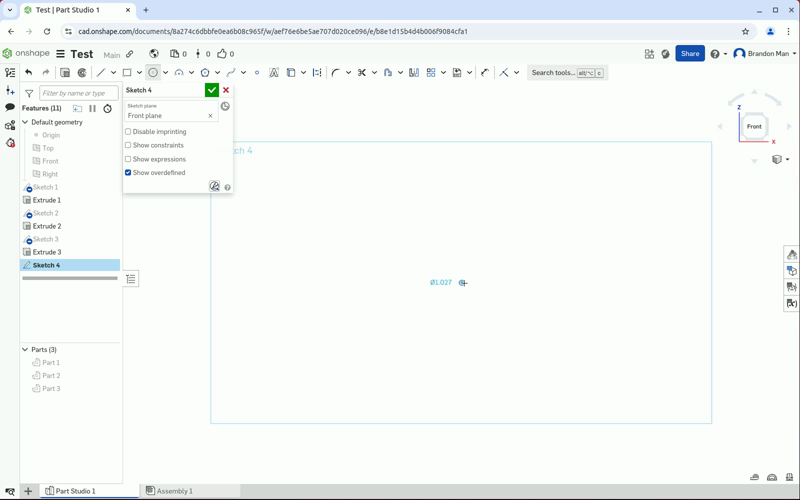
scroll(6)
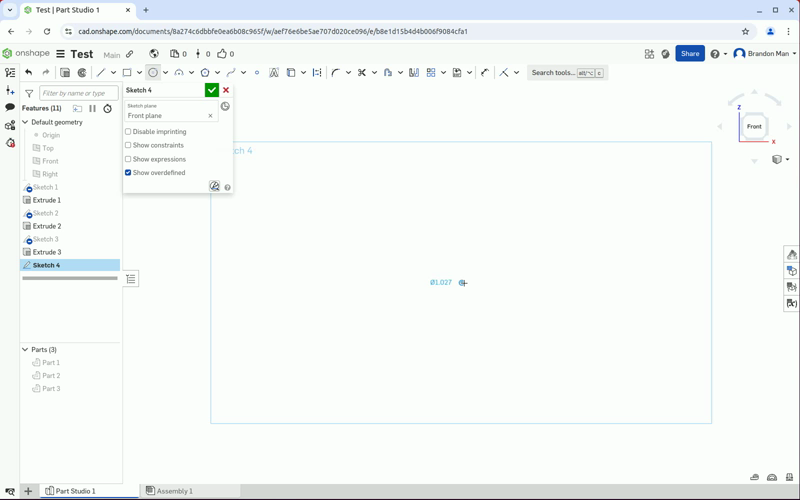
scroll(6)
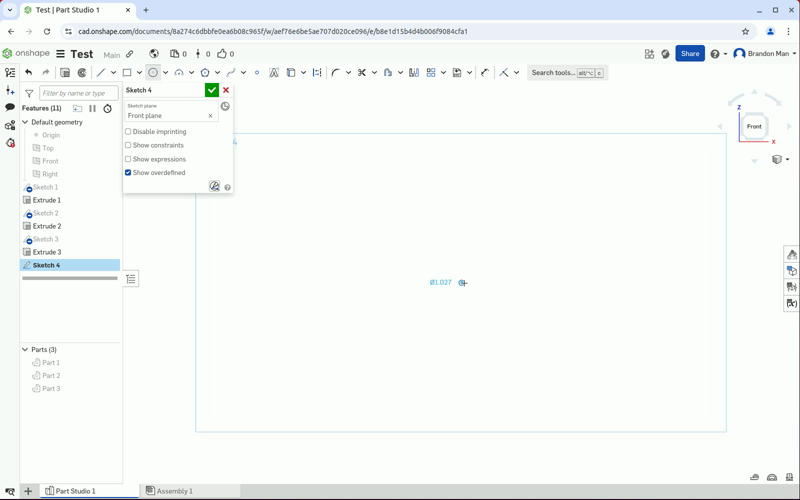
scroll(6)
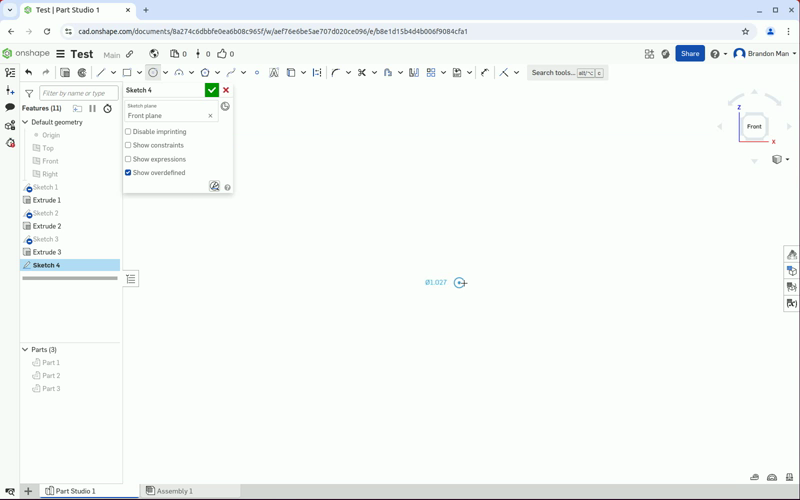
scroll(6)
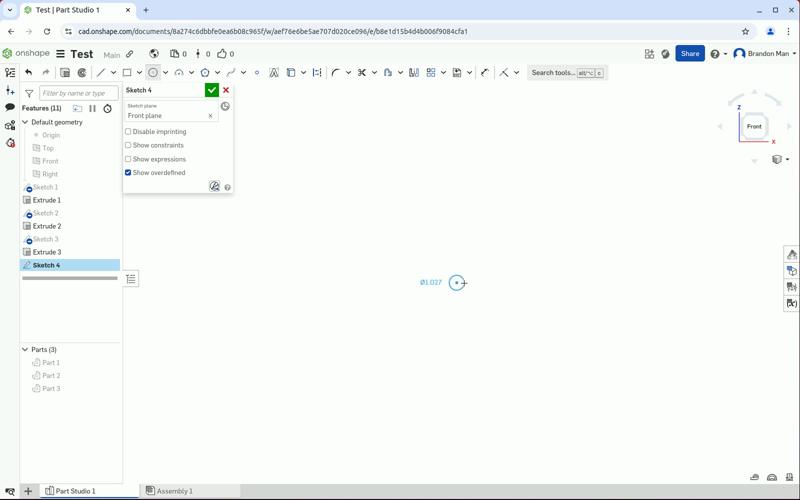
scroll(6)
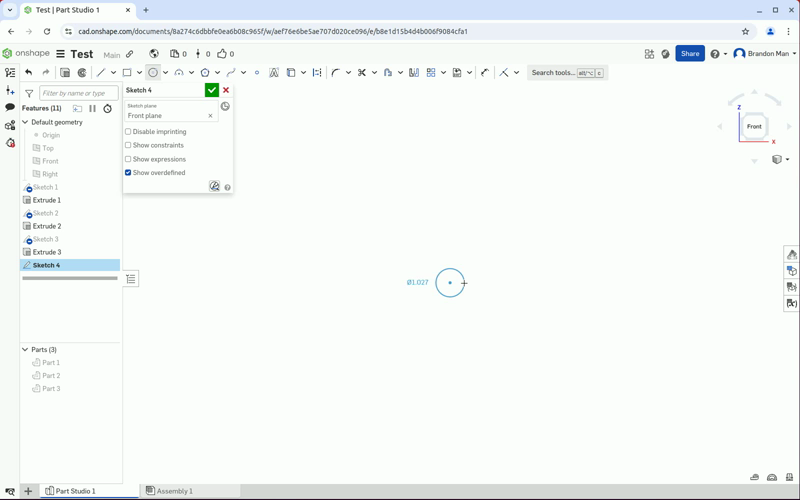
scroll(6)
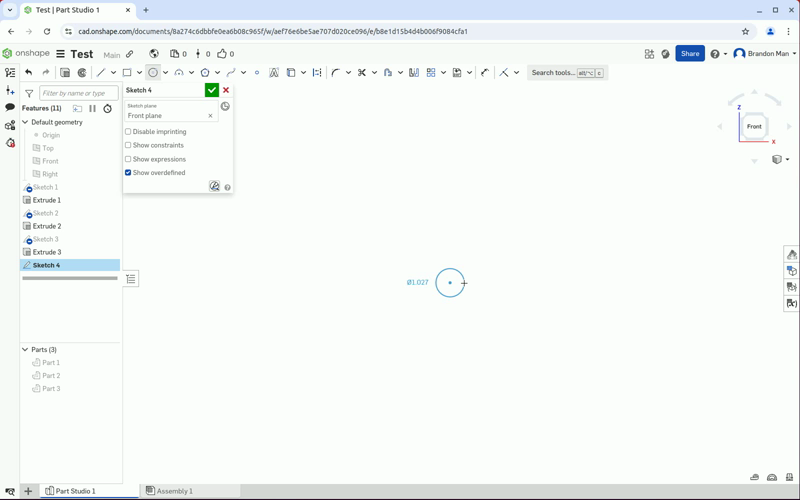
scroll(6)
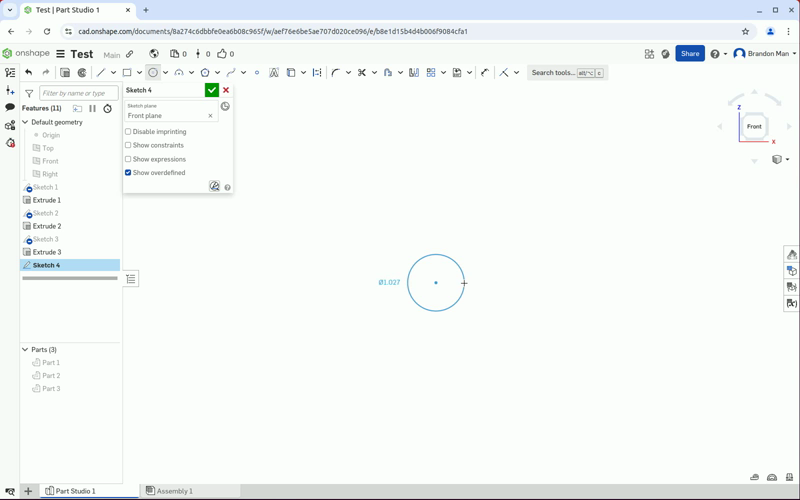
click(464, 282)
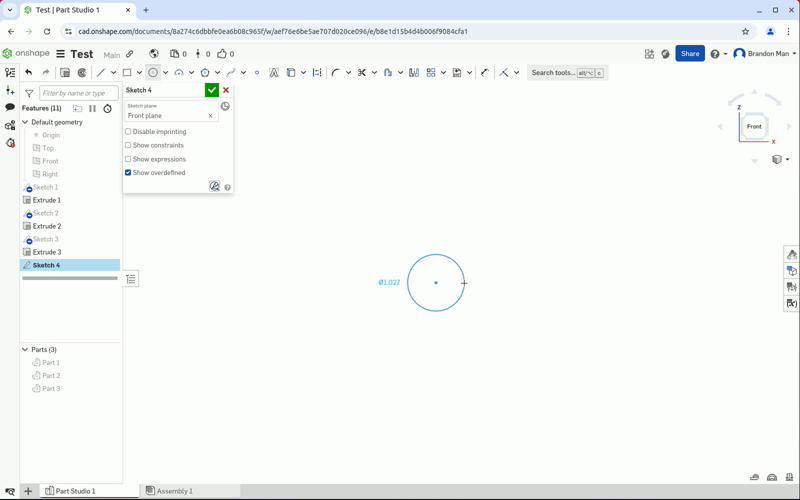
scroll(-6)
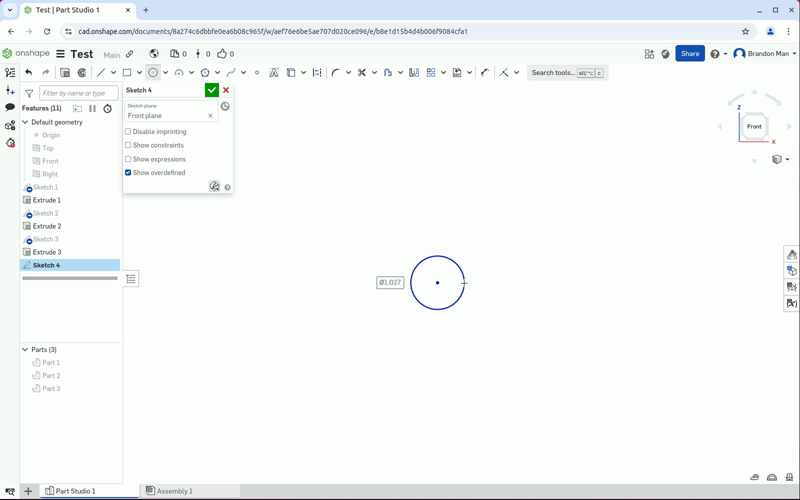
scroll(-6)
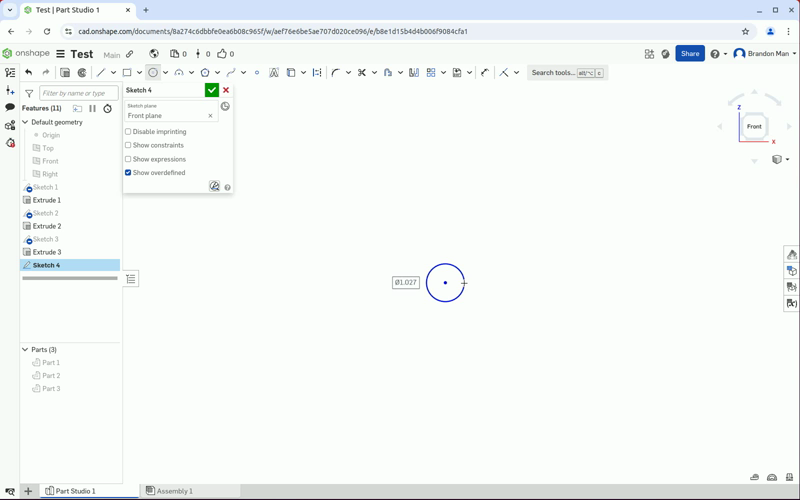
scroll(-6)
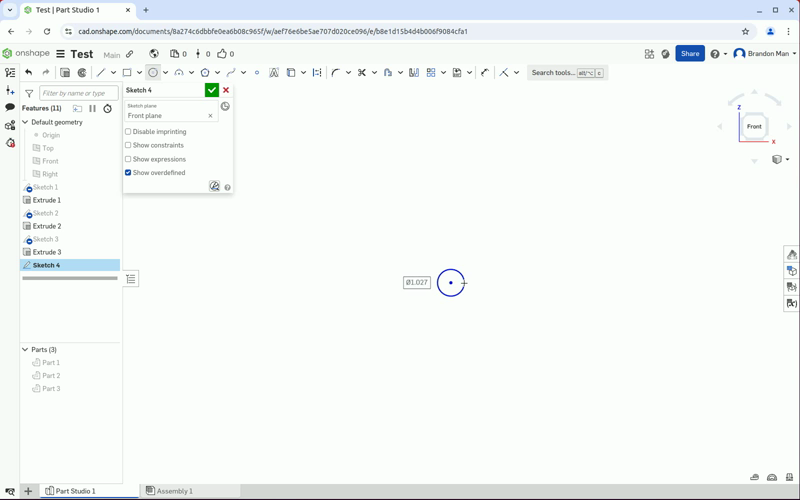
scroll(-6)
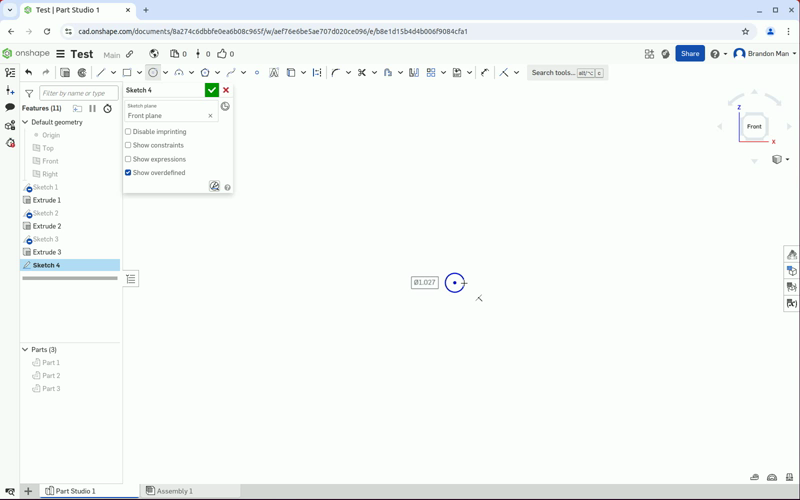
scroll(-6)
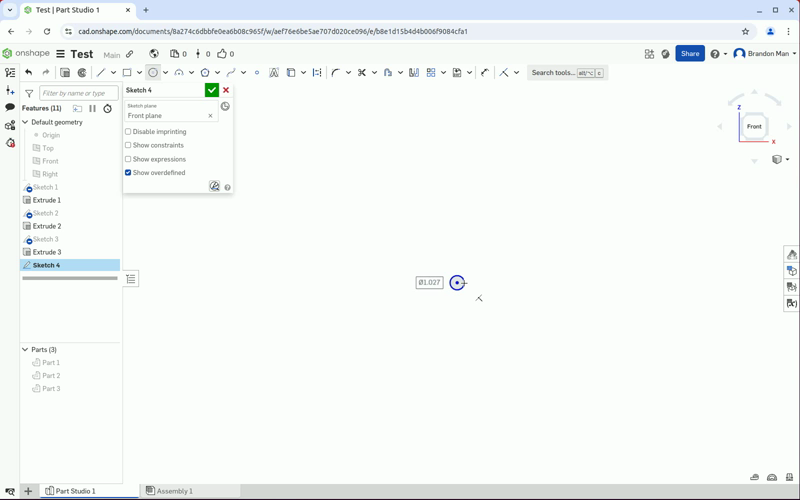
scroll(-6)
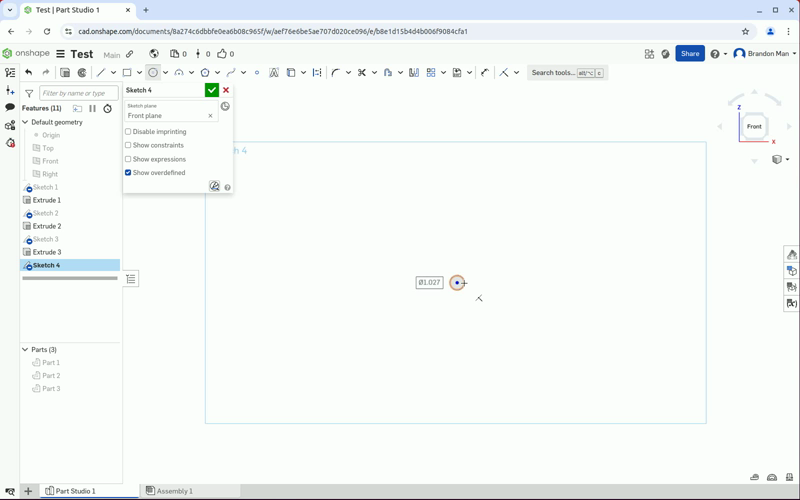
scroll(-6)
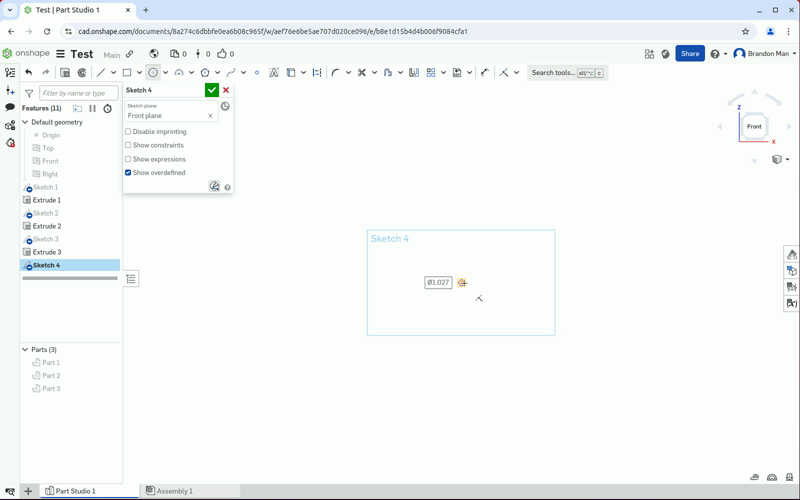
key(esc)
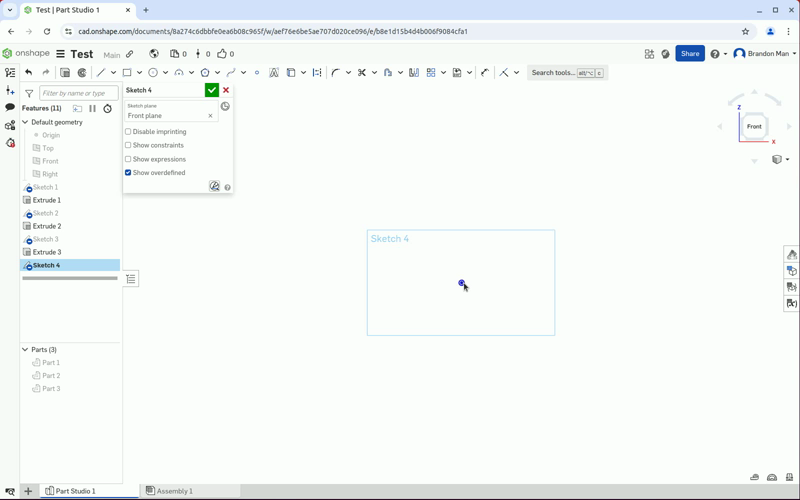
mouse_move(460, 283)
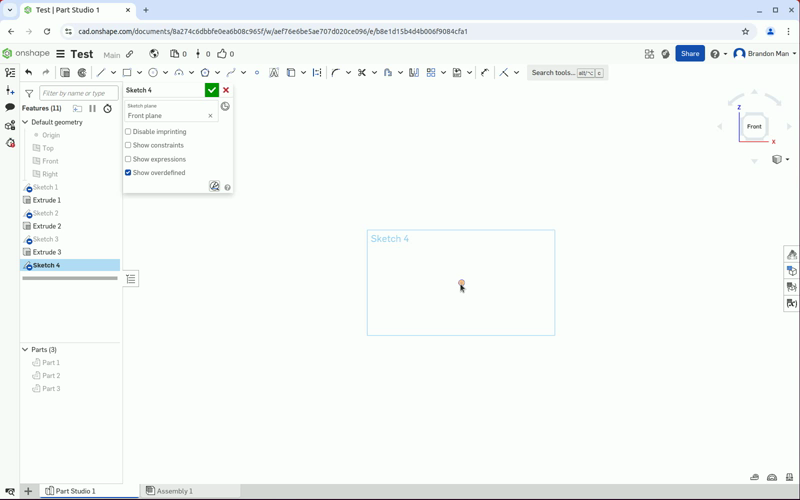
scroll(6)
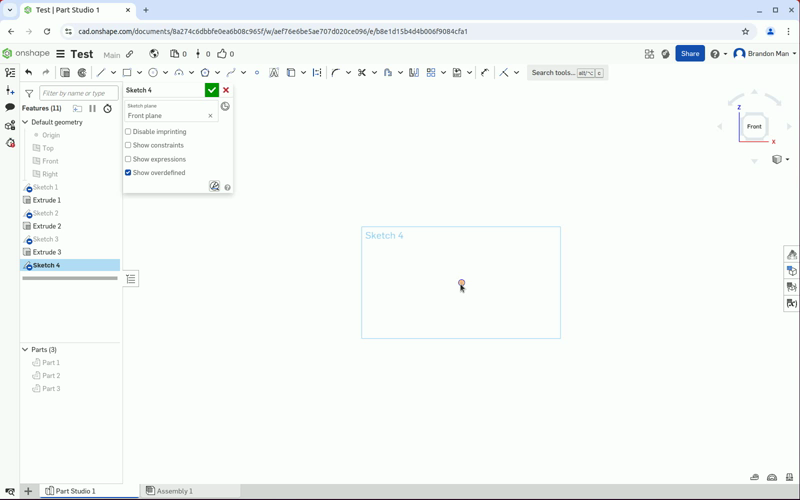
scroll(6)
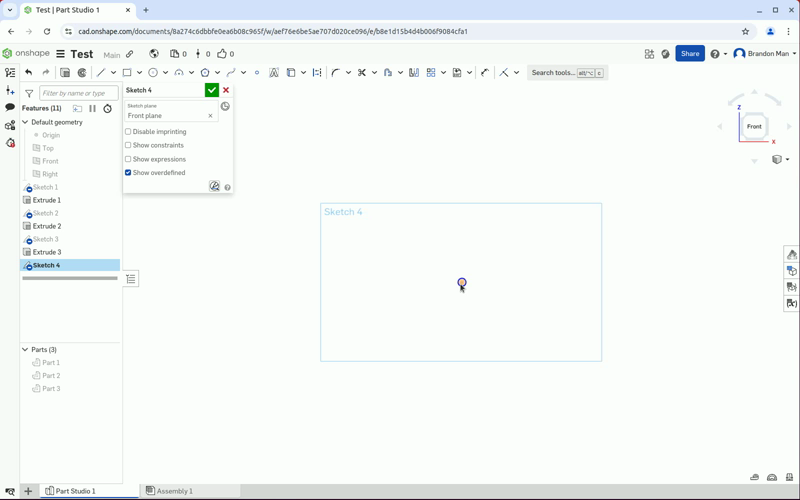
scroll(6)
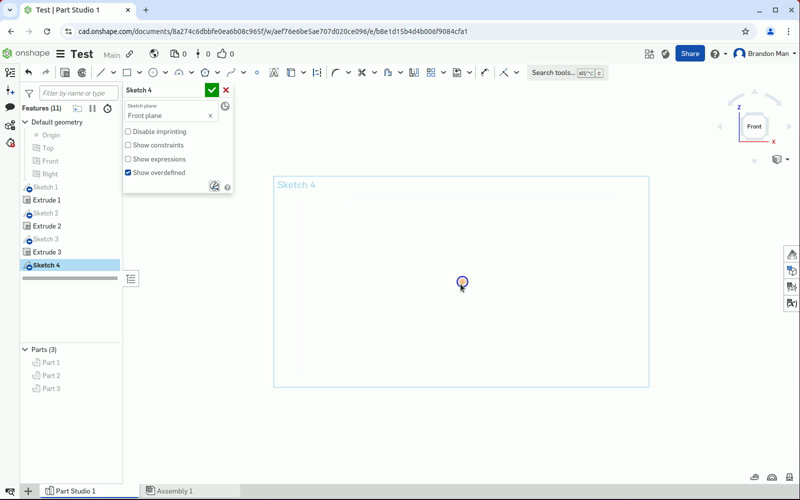
scroll(6)
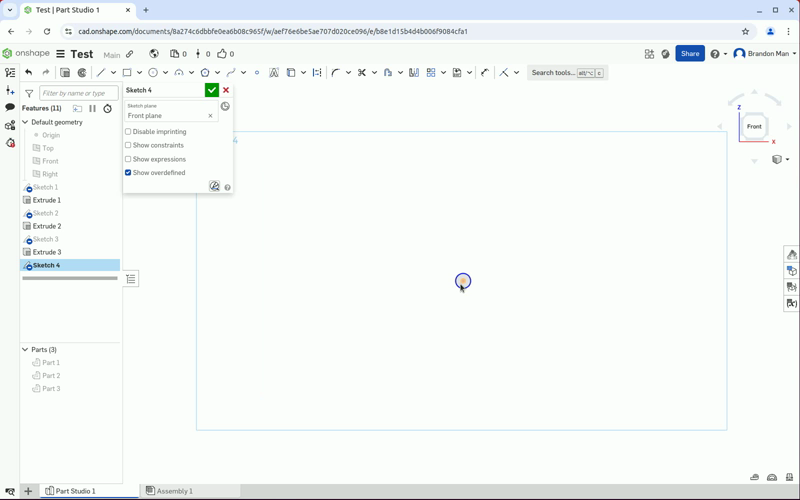
scroll(6)
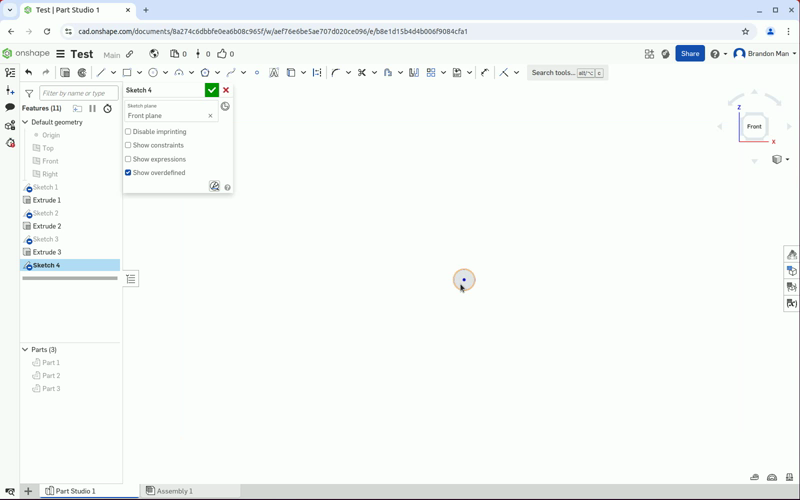
scroll(6)
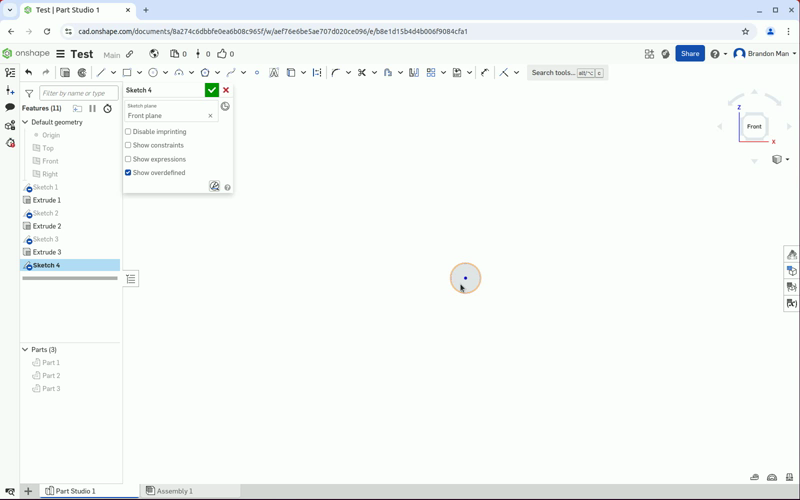
scroll(6)
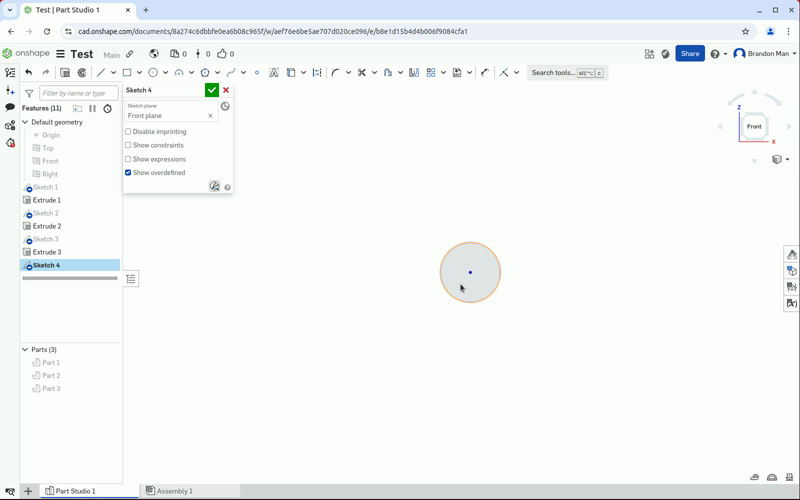
click(460, 283)
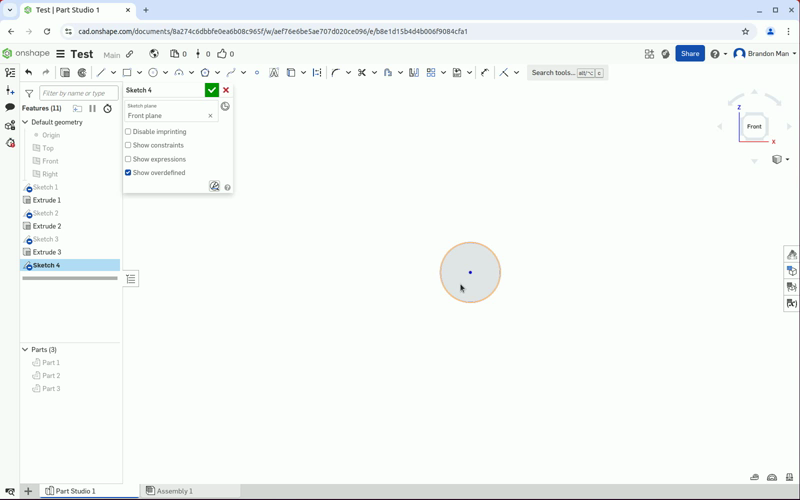
scroll(-6)
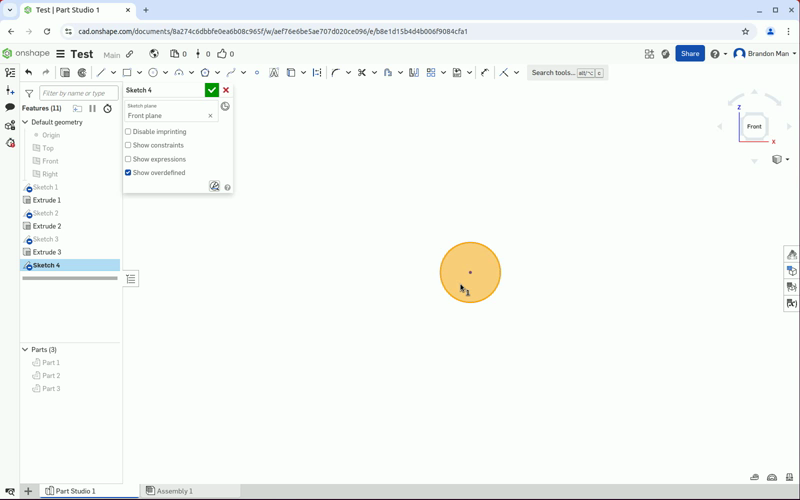
scroll(-6)
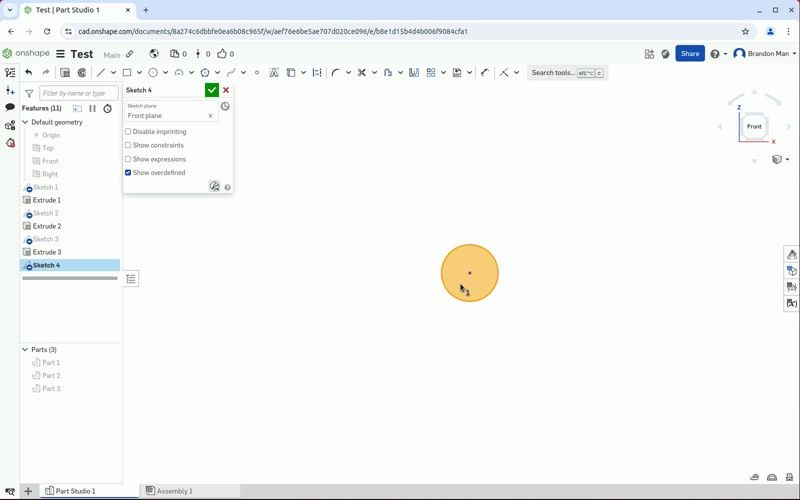
scroll(-6)
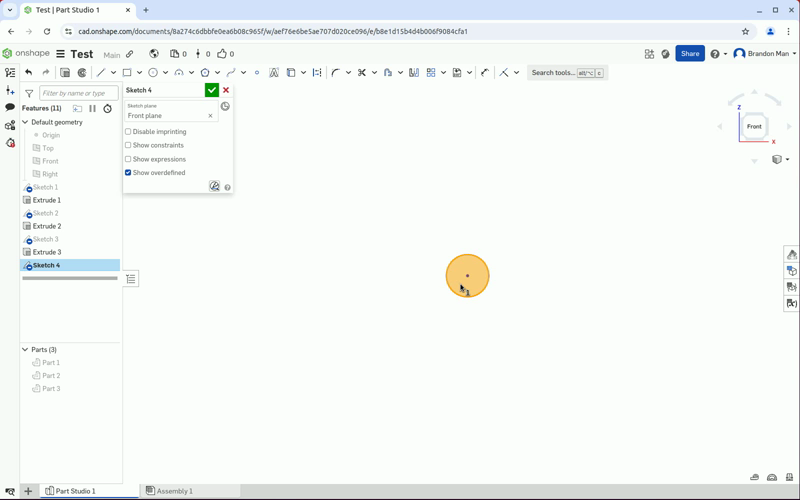
scroll(-6)
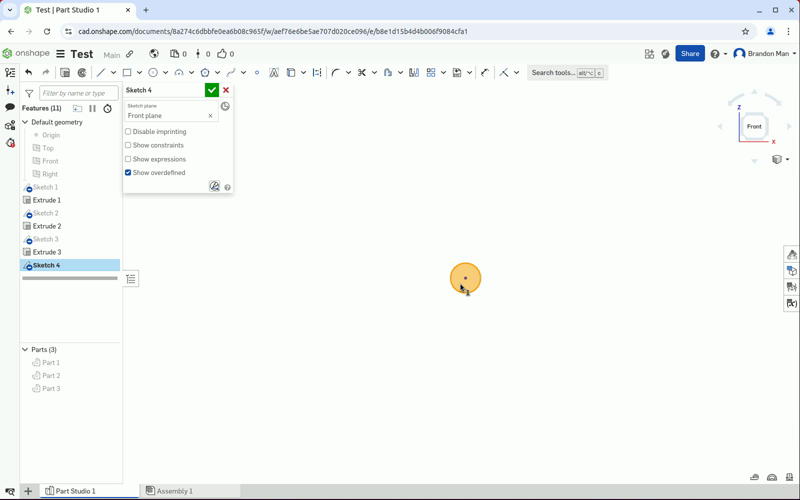
scroll(-6)
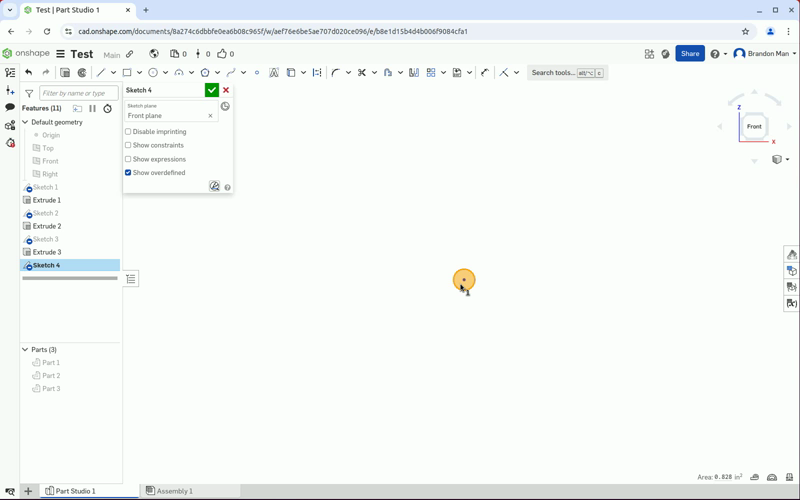
scroll(-6)
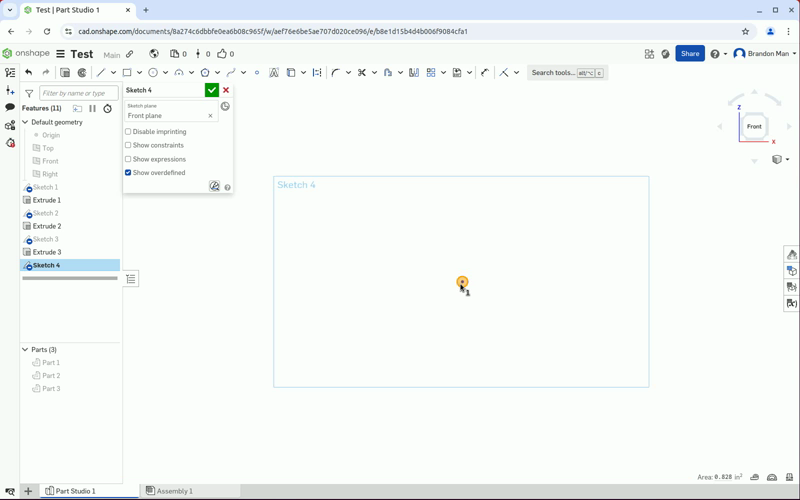
scroll(-6)
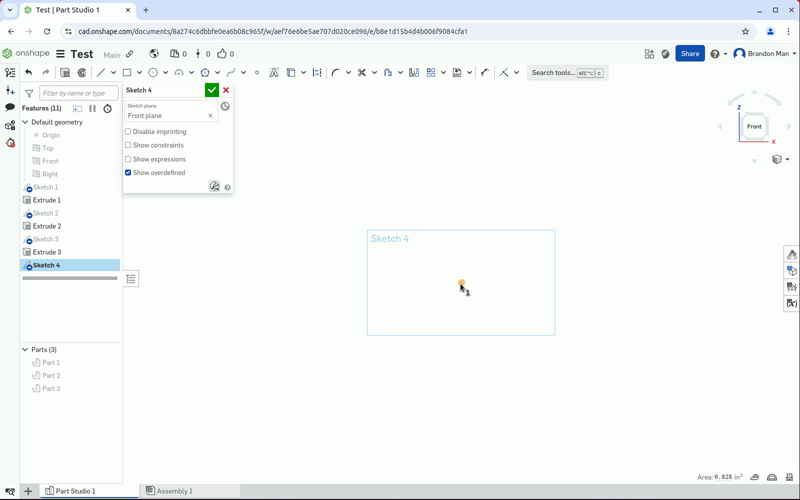
mouse_move(73, 352)
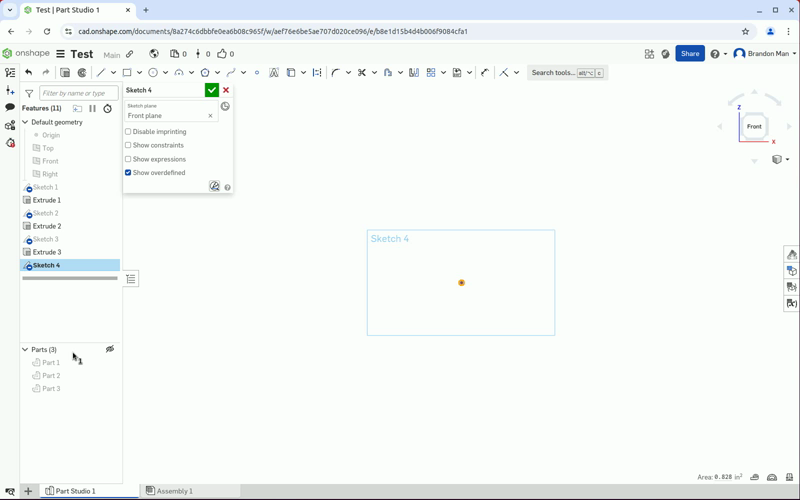
key(shift+y)
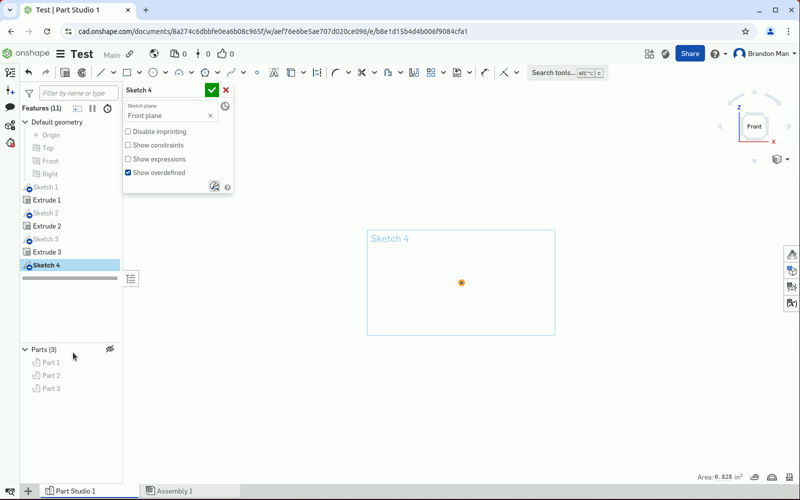
key(shift+e)
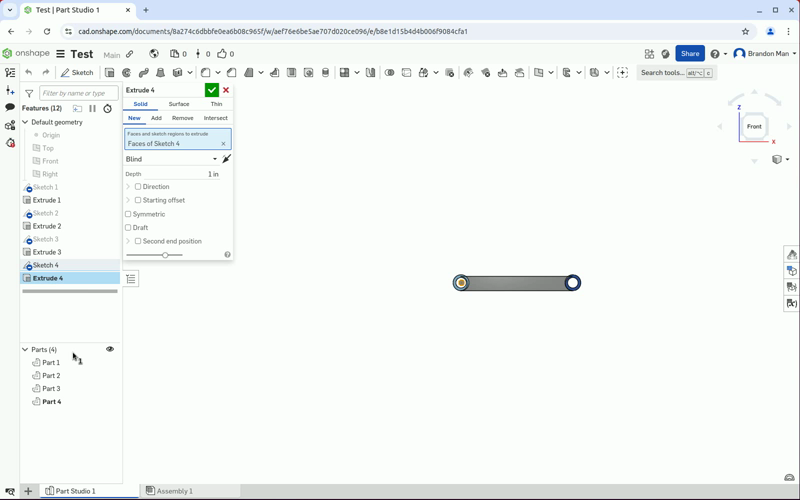
mouse_move(143, 106)
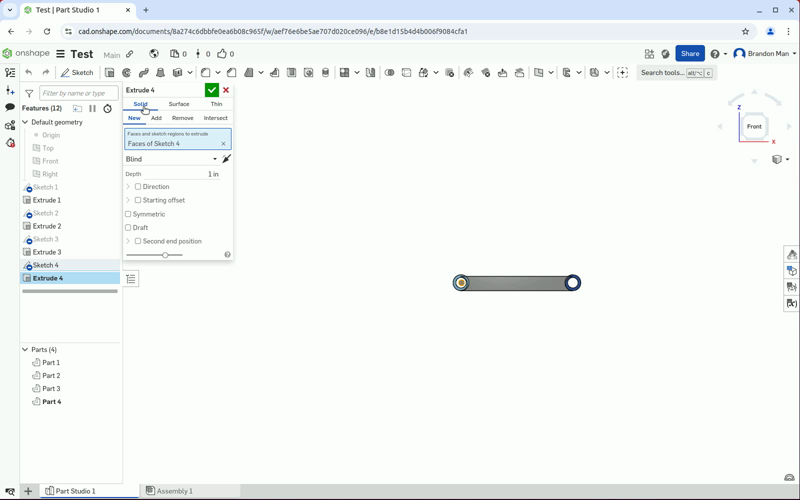
click(143, 106)
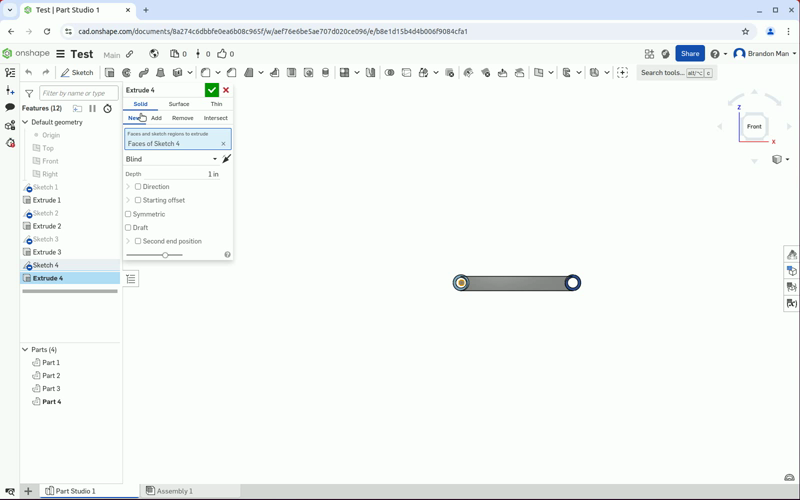
mouse_move(137, 120)
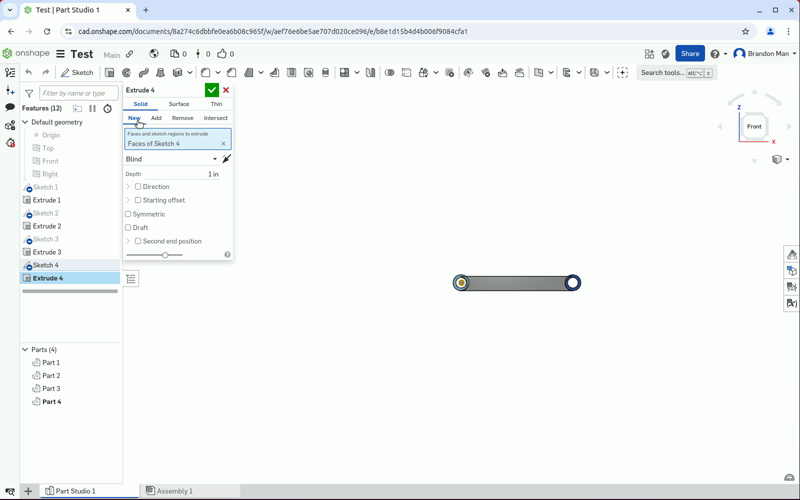
click(137, 120)
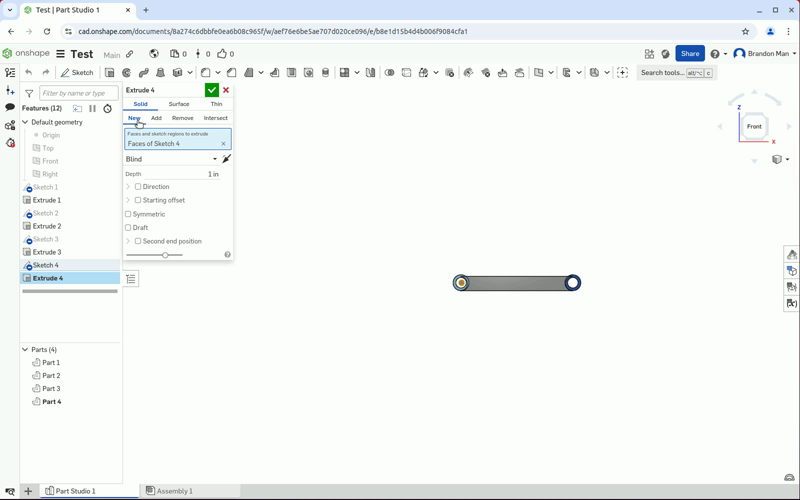
key(tab, 4)
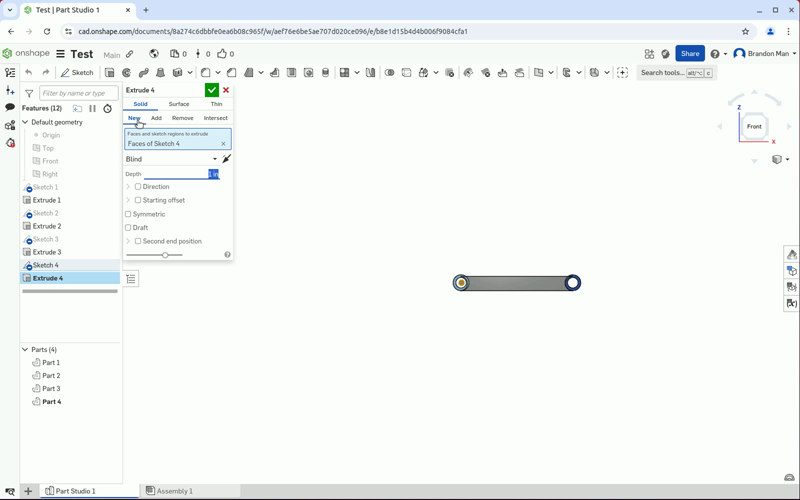
text(1.685)
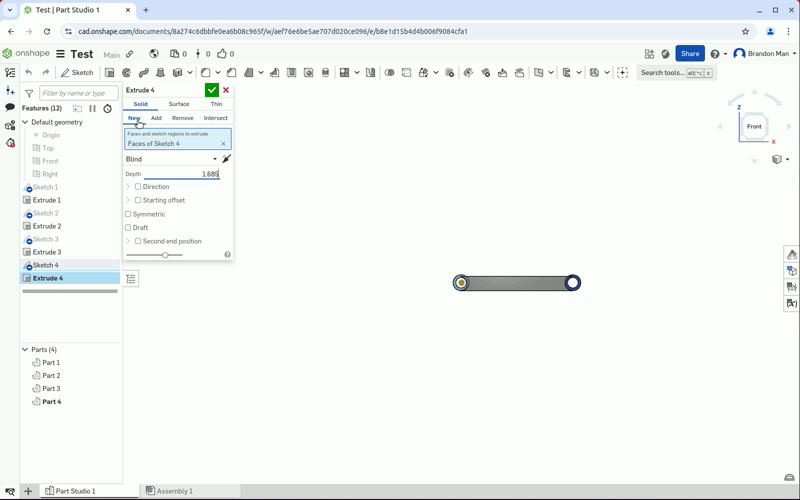
key(enter)
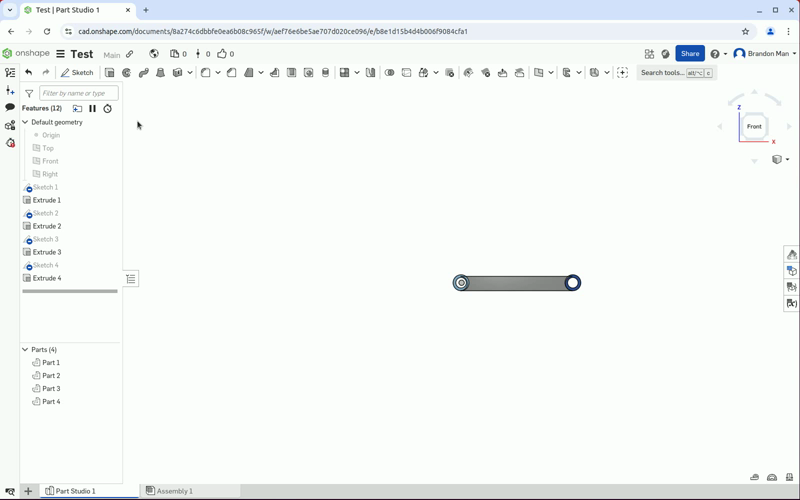
key(shift+h)
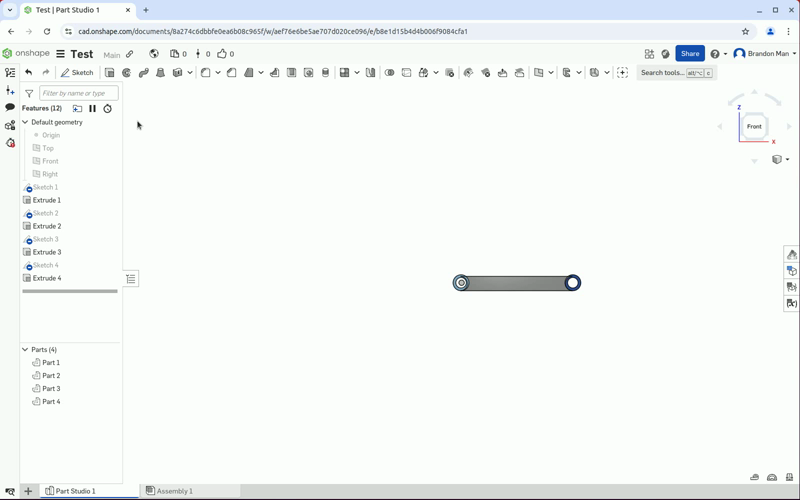
key(shift+h)
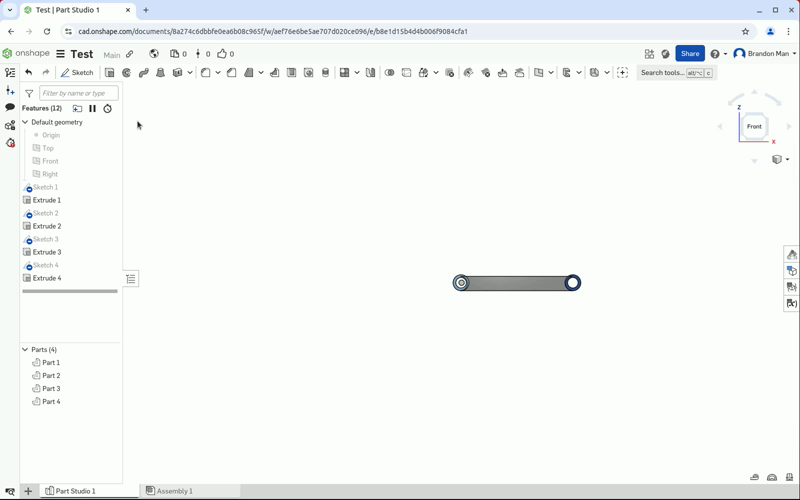
mouse_move(73, 189)
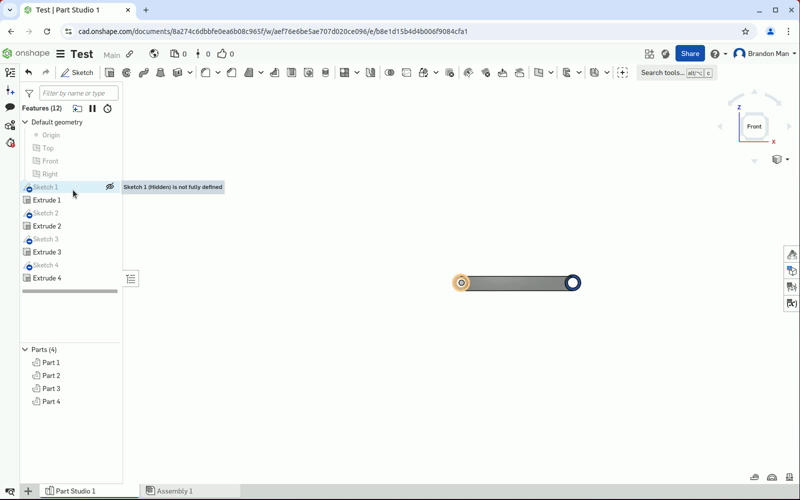
click(73, 189)
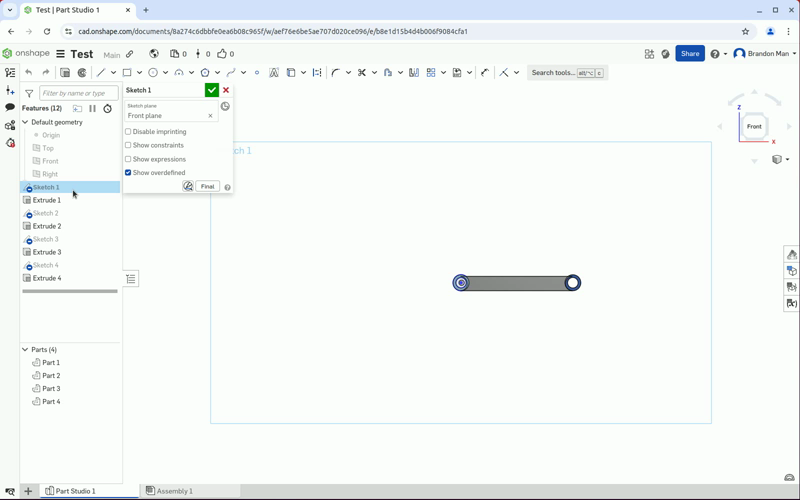
mouse_move(229, 92)
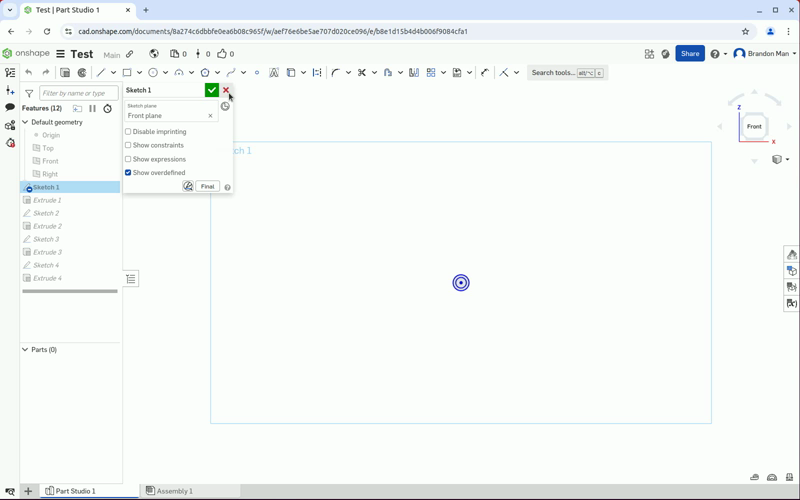
click(229, 92)
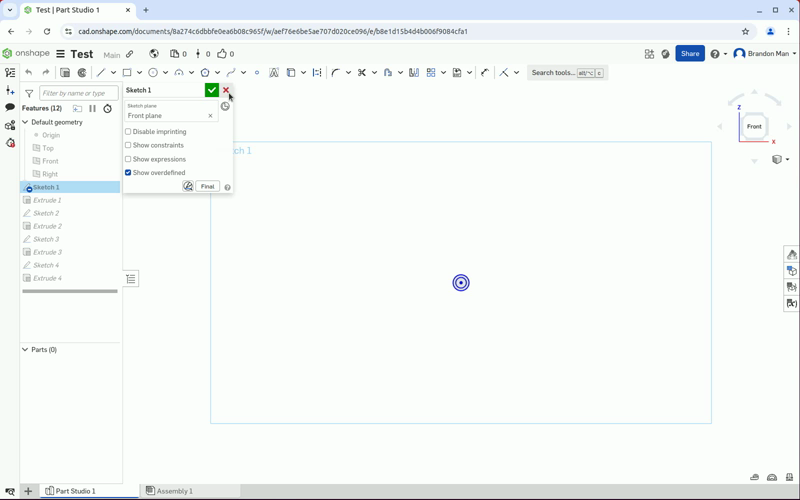
key(shift+s)
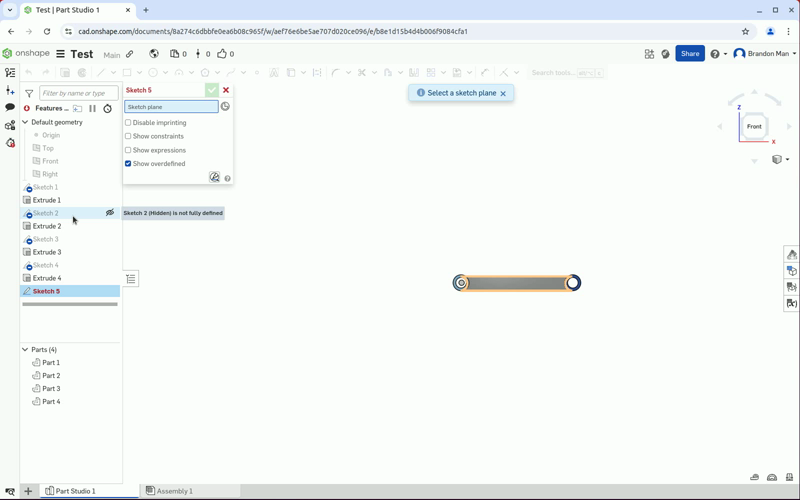
scroll(3)
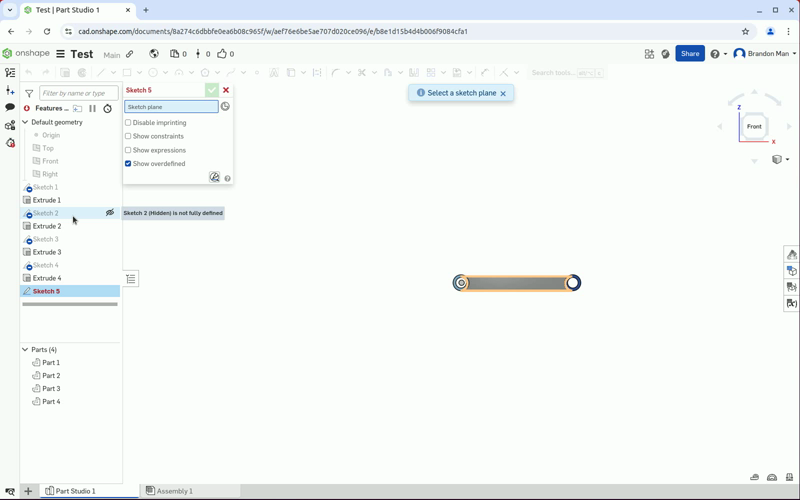
mouse_move(73, 163)
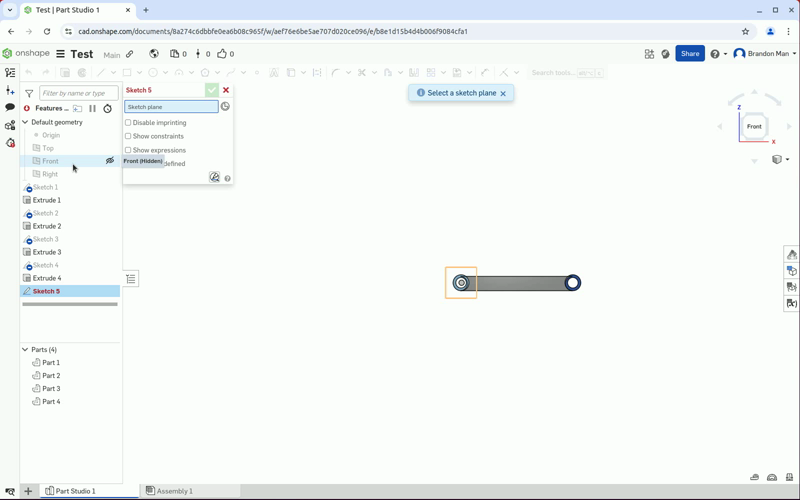
click(73, 163)
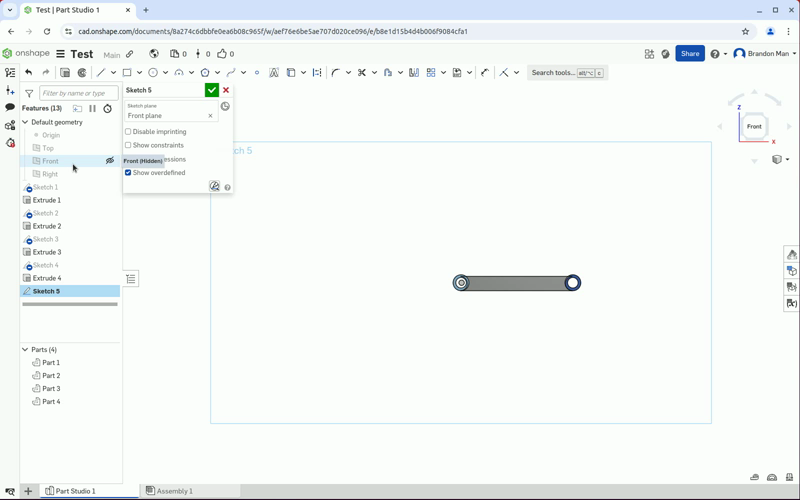
mouse_move(73, 352)
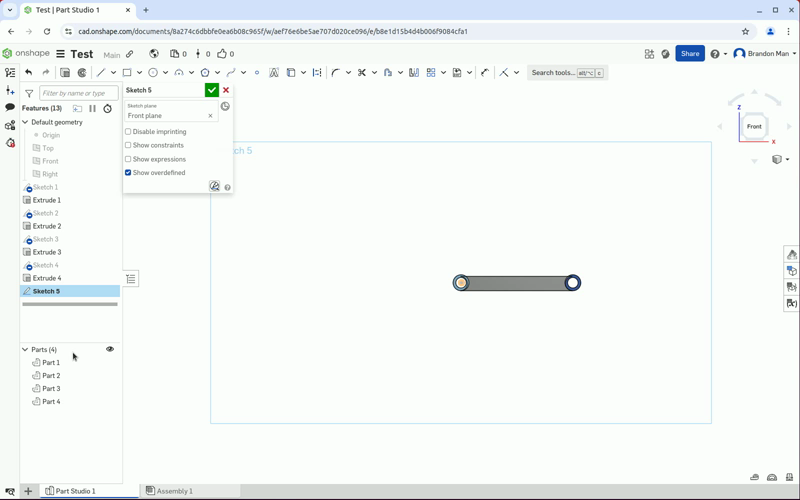
key(y)
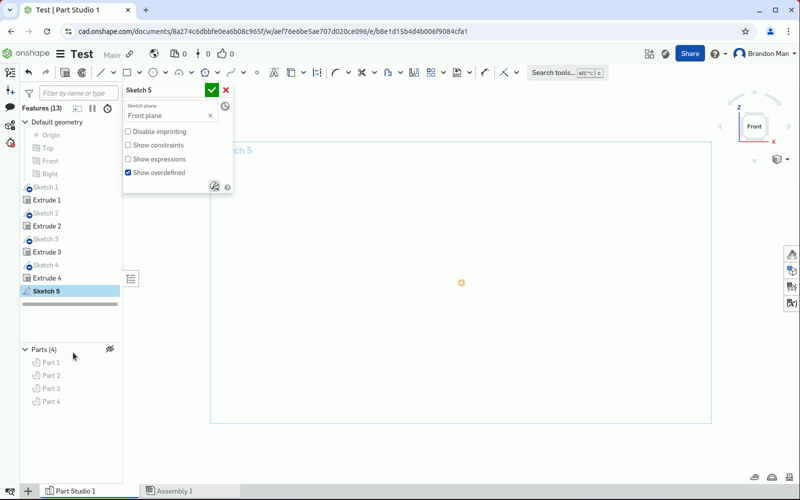
key(c)
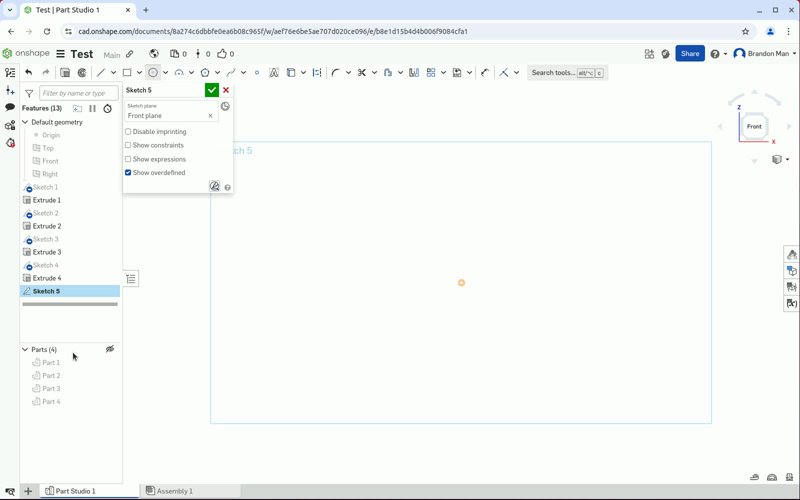
key_down(shift)
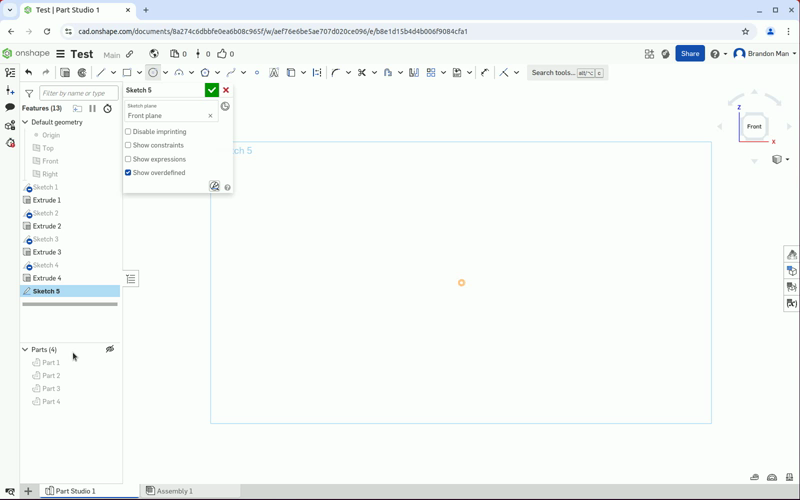
mouse_move(567, 282)
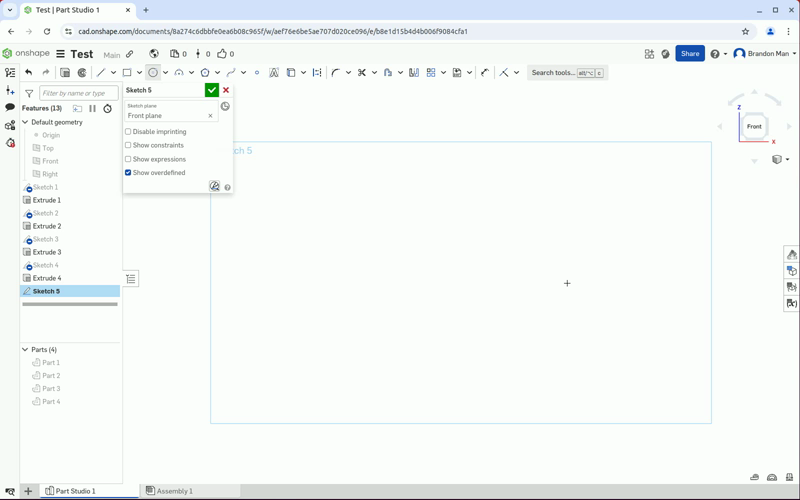
click(567, 282)
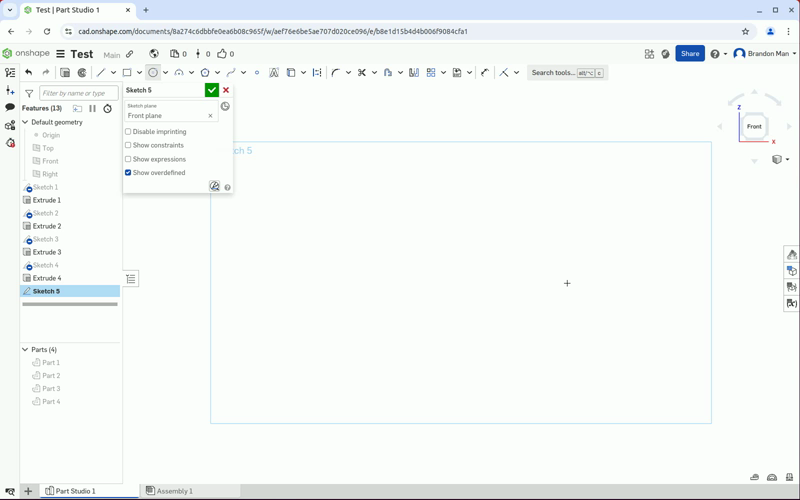
key_up(shift)
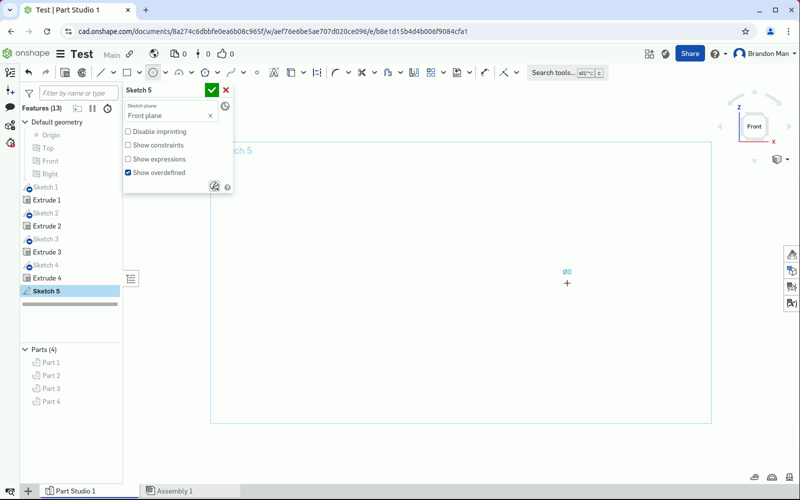
mouse_move(569, 282)
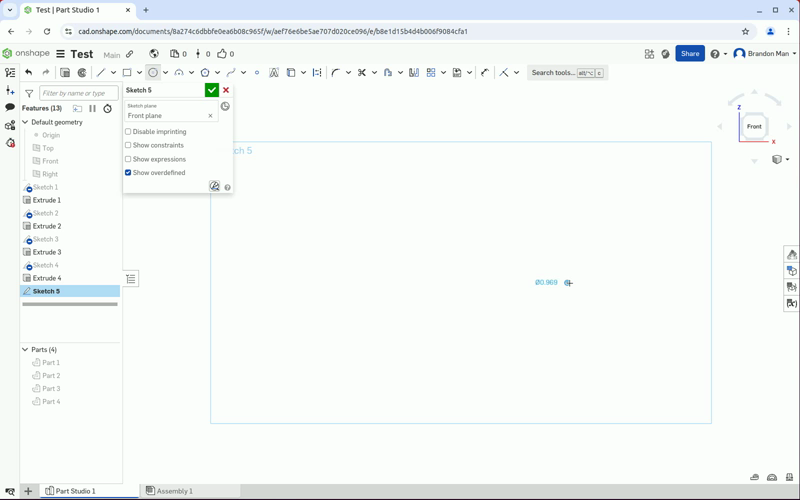
scroll(6)
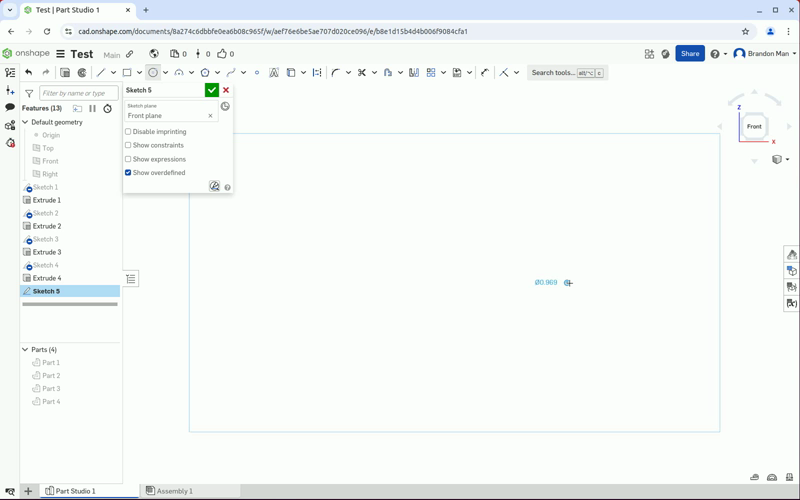
scroll(6)
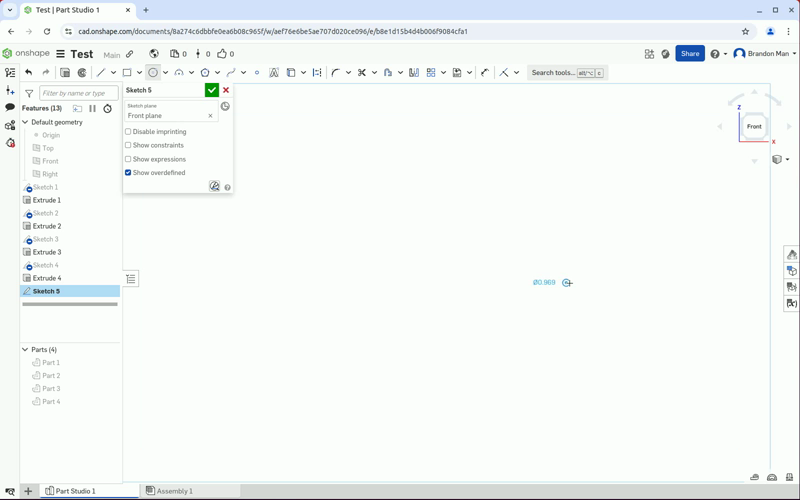
scroll(6)
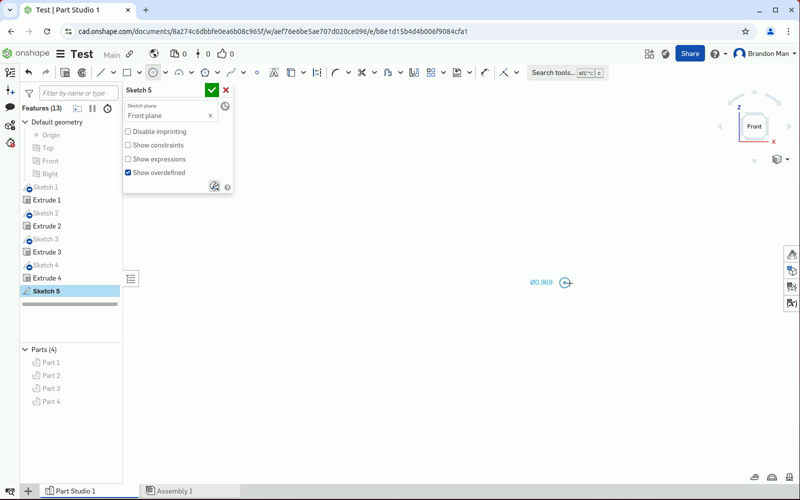
scroll(6)
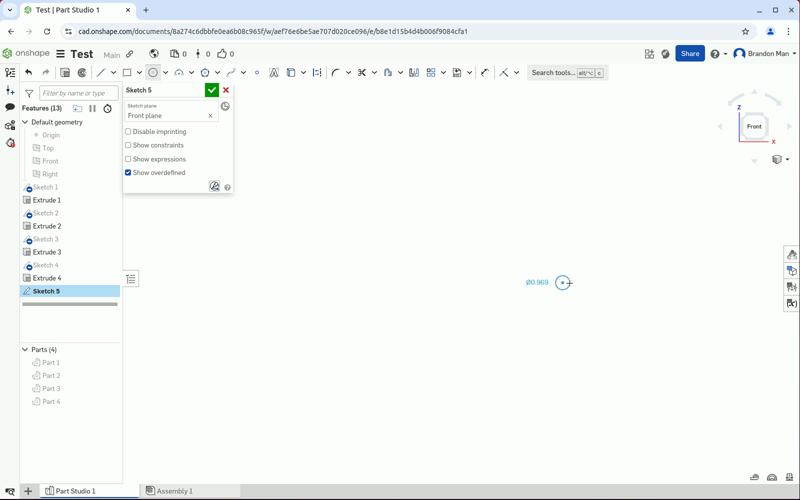
scroll(6)
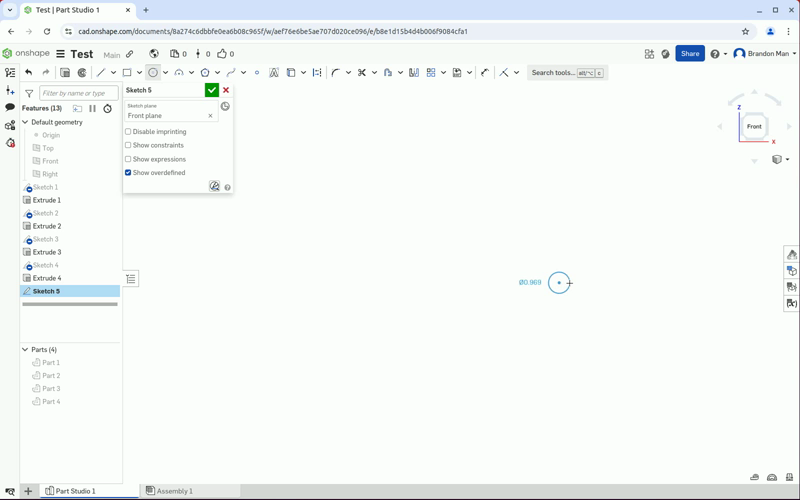
scroll(6)
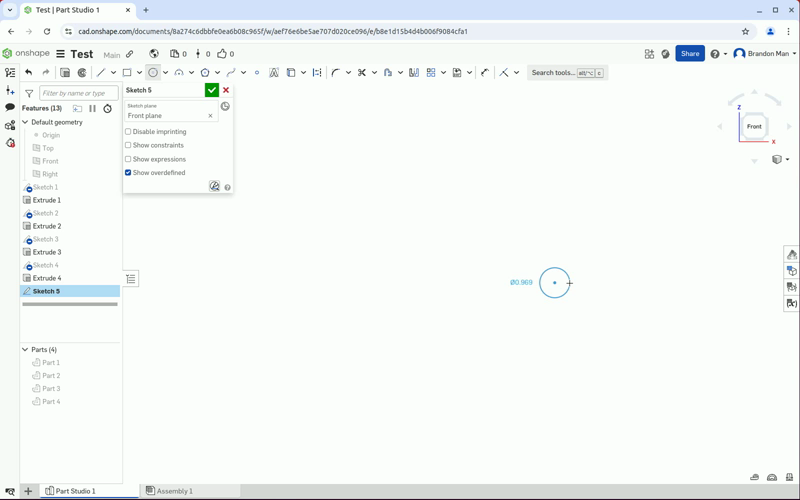
scroll(6)
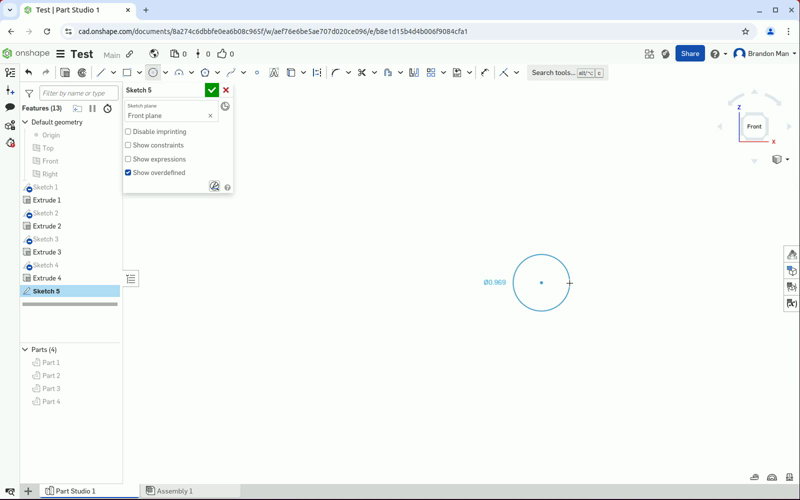
click(569, 282)
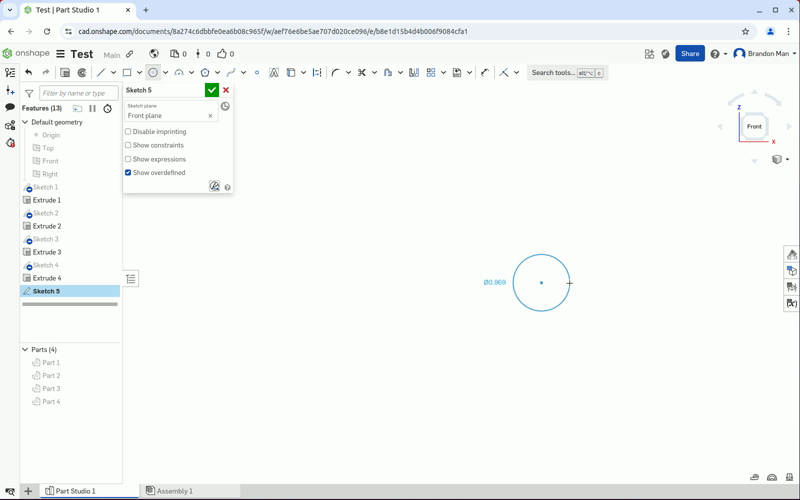
scroll(-6)
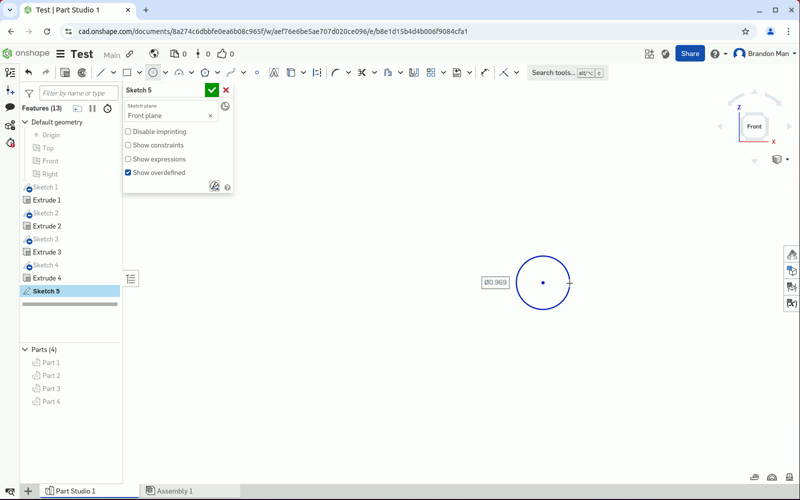
scroll(-6)
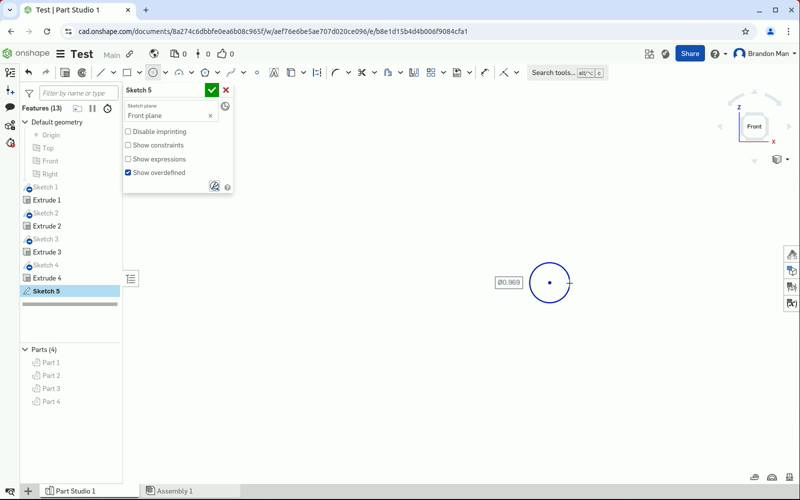
scroll(-6)
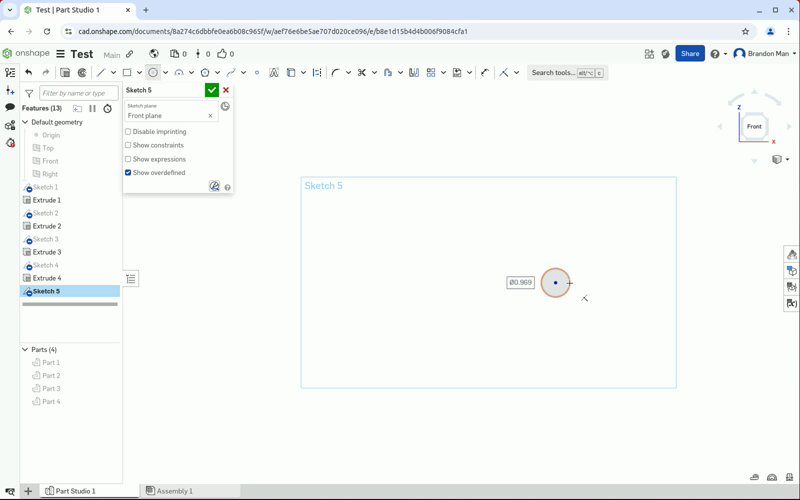
scroll(-6)
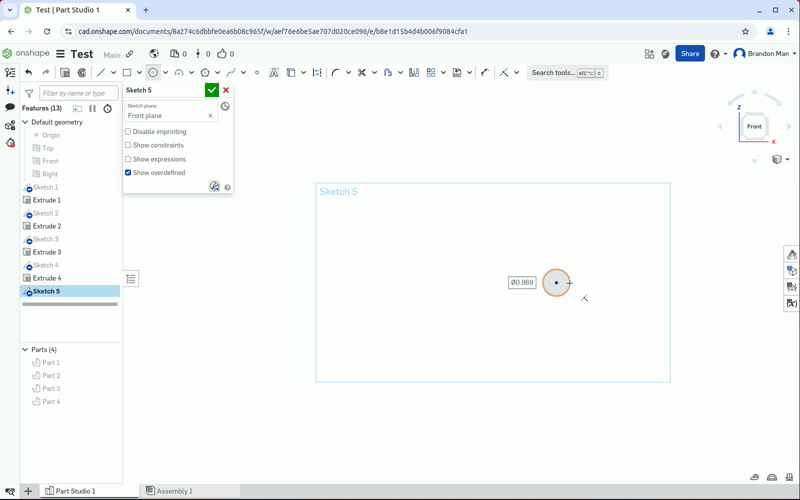
scroll(-6)
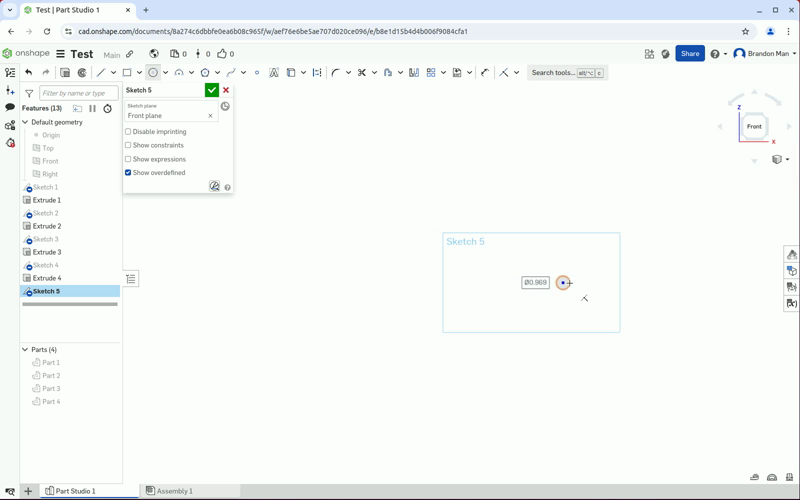
scroll(-6)
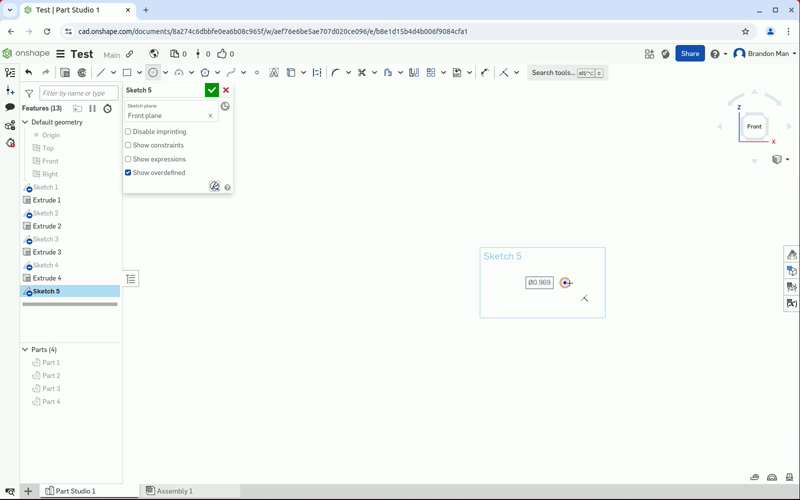
scroll(-6)
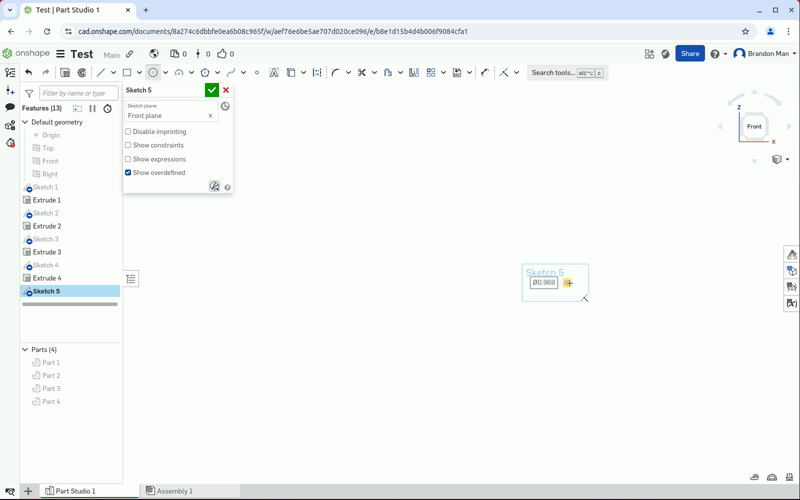
key(esc)
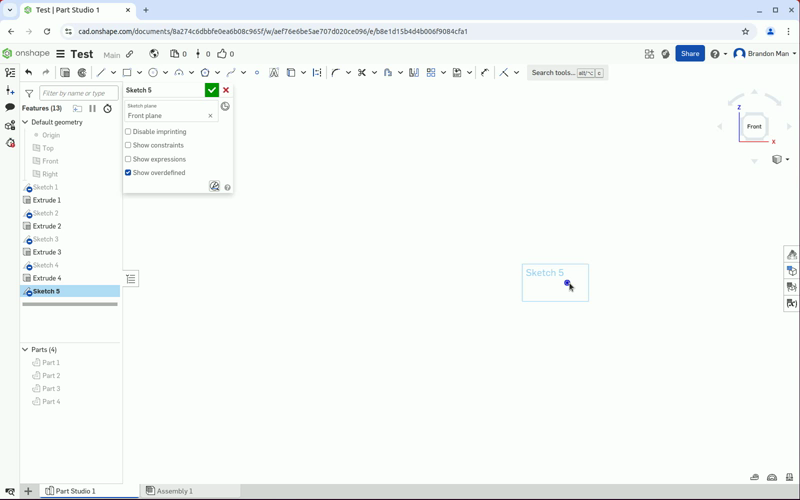
mouse_move(568, 285)
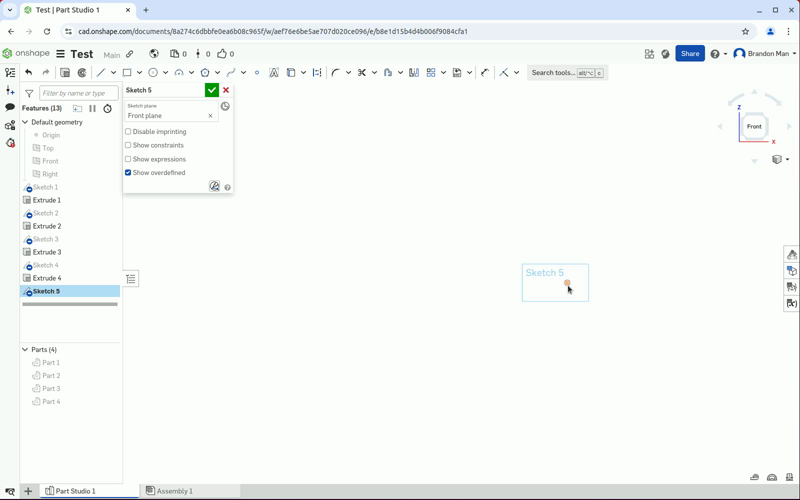
scroll(6)
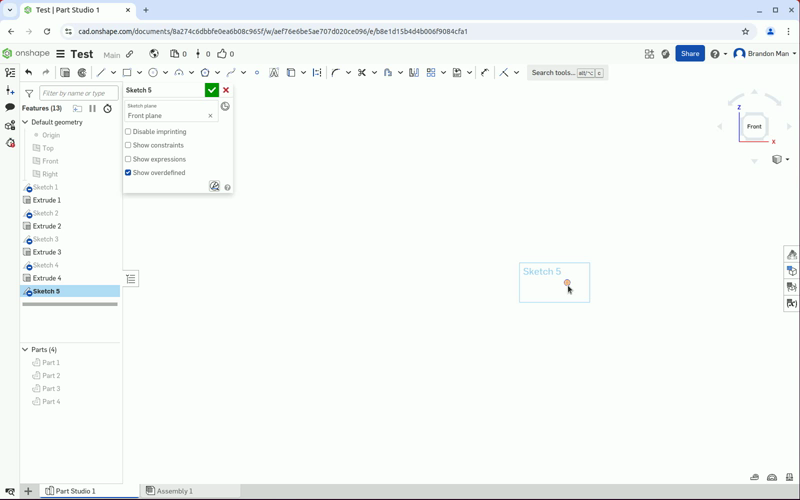
scroll(6)
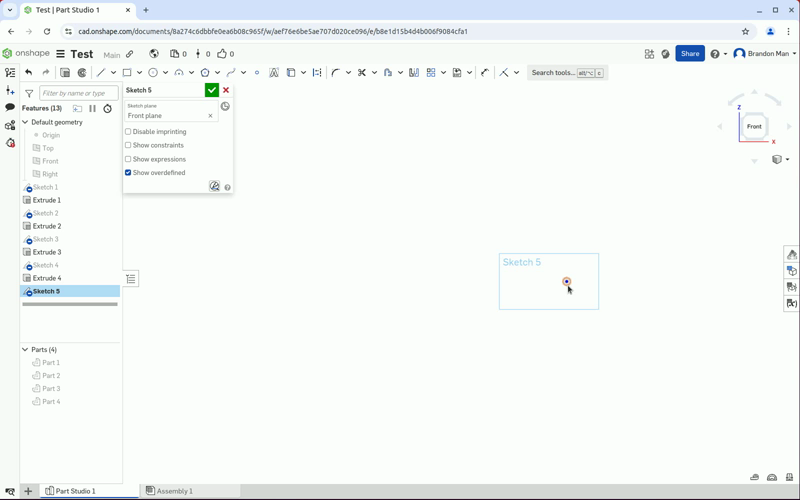
scroll(6)
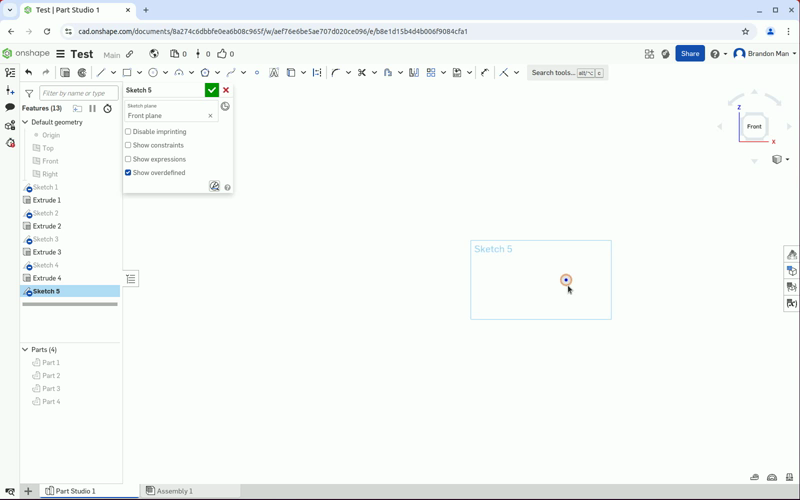
scroll(6)
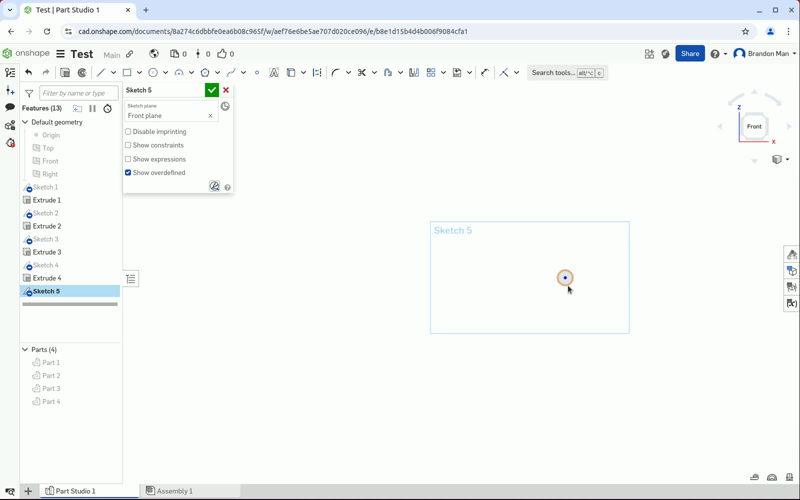
scroll(6)
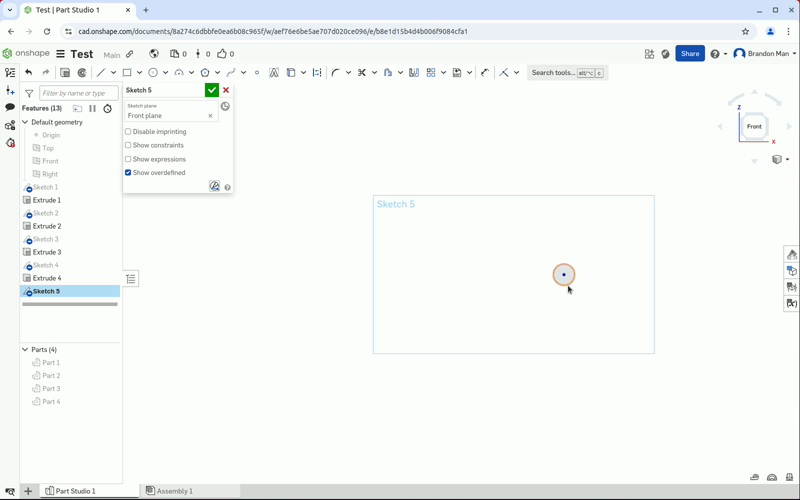
scroll(6)
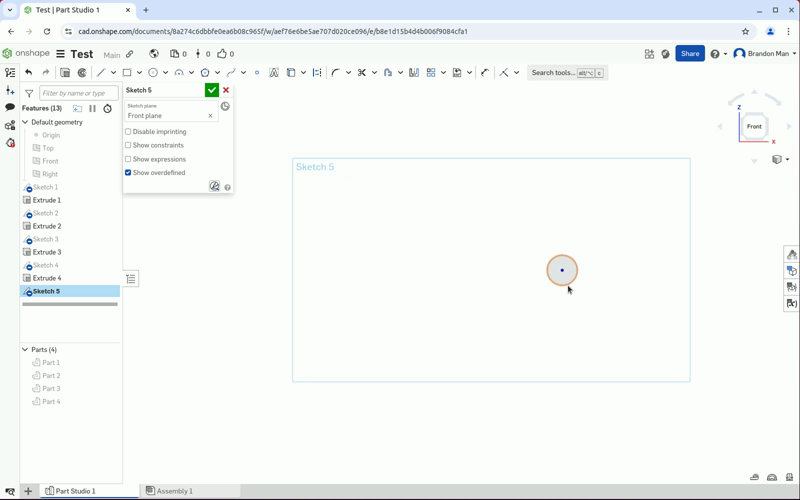
scroll(6)
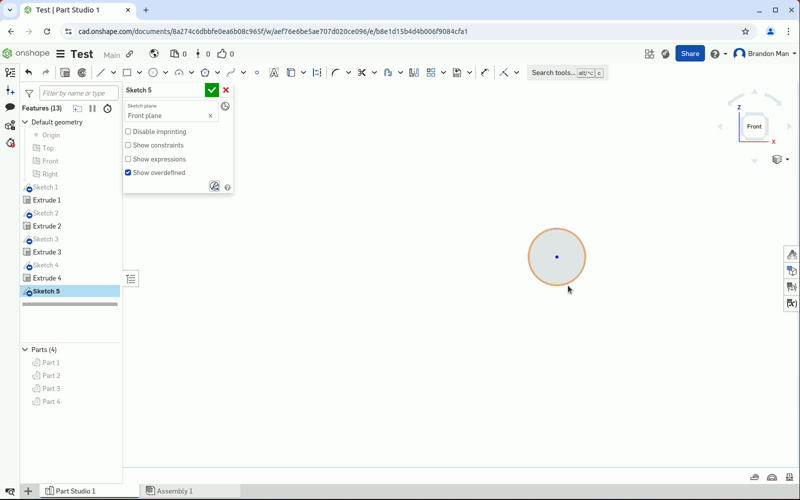
click(568, 285)
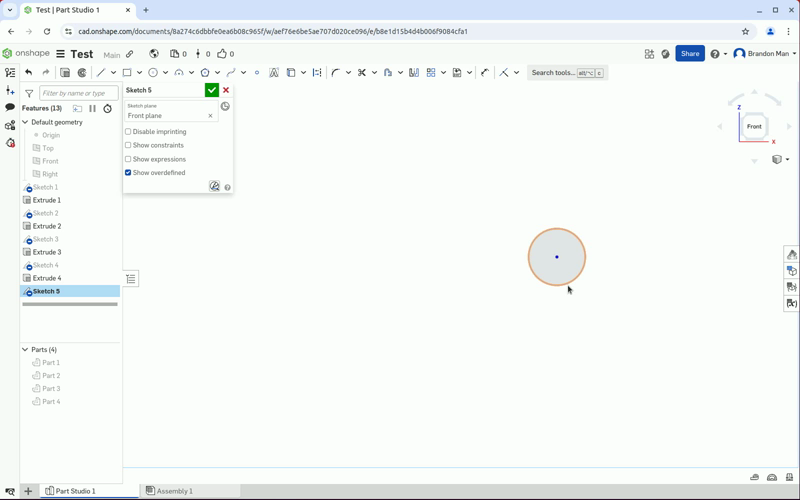
scroll(-6)
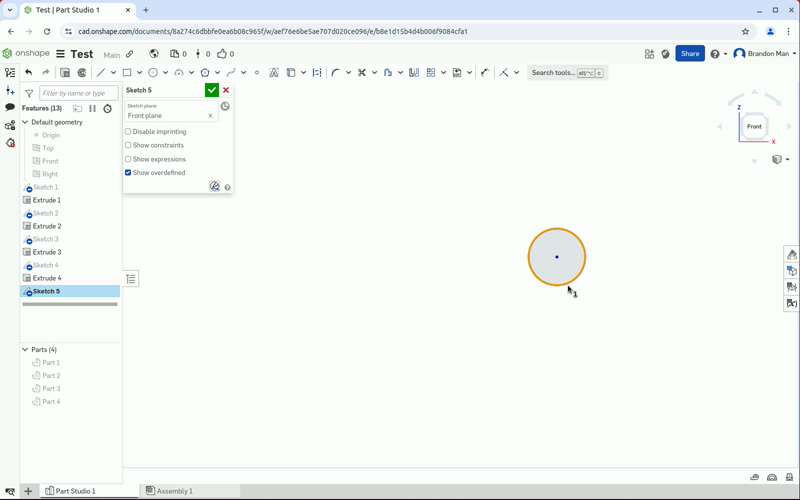
scroll(-6)
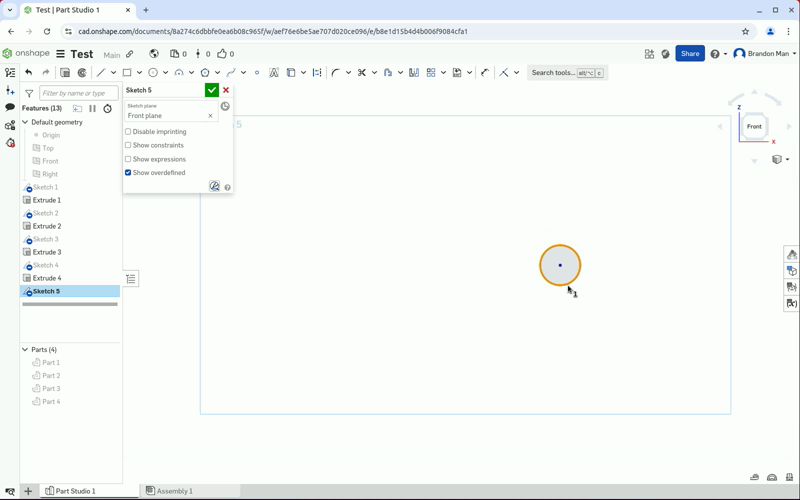
scroll(-6)
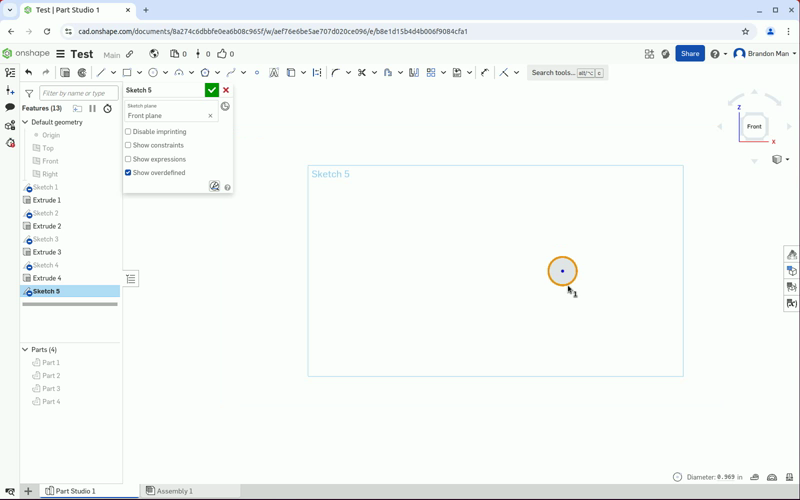
scroll(-6)
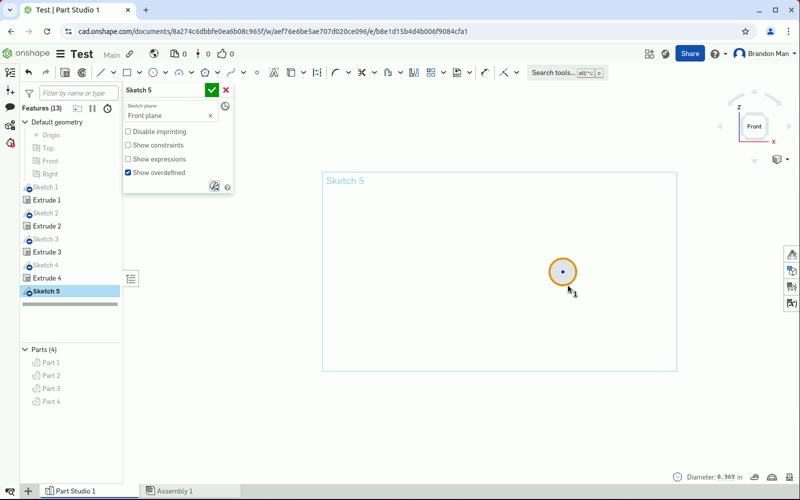
scroll(-6)
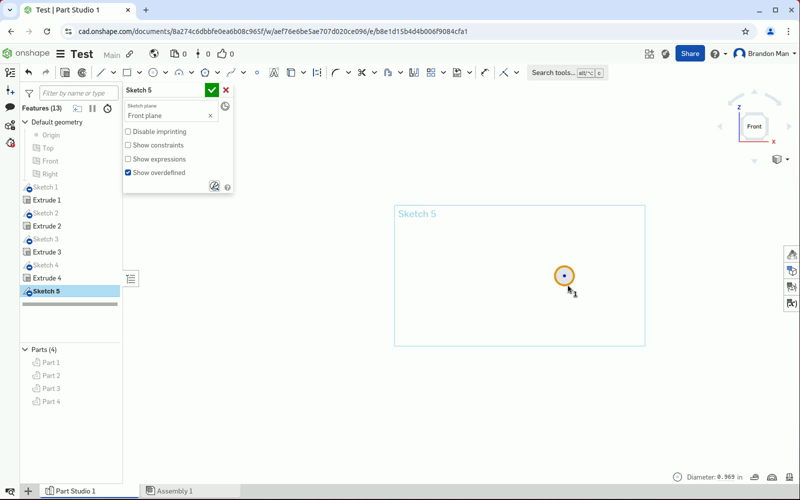
scroll(-6)
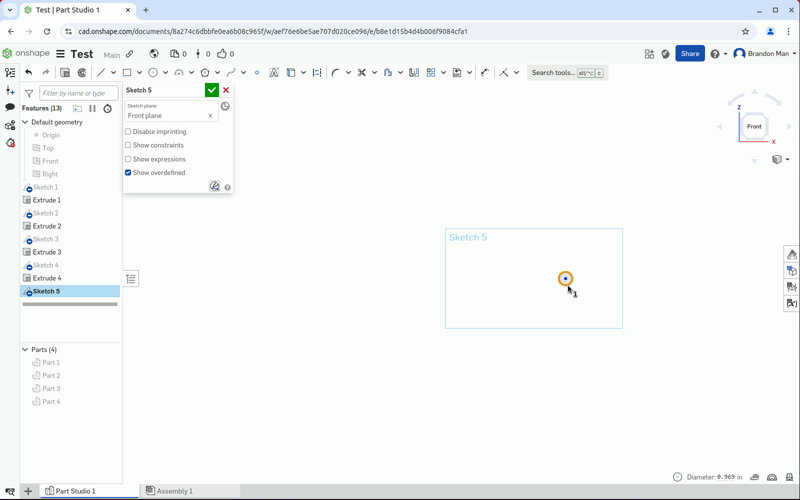
scroll(-6)
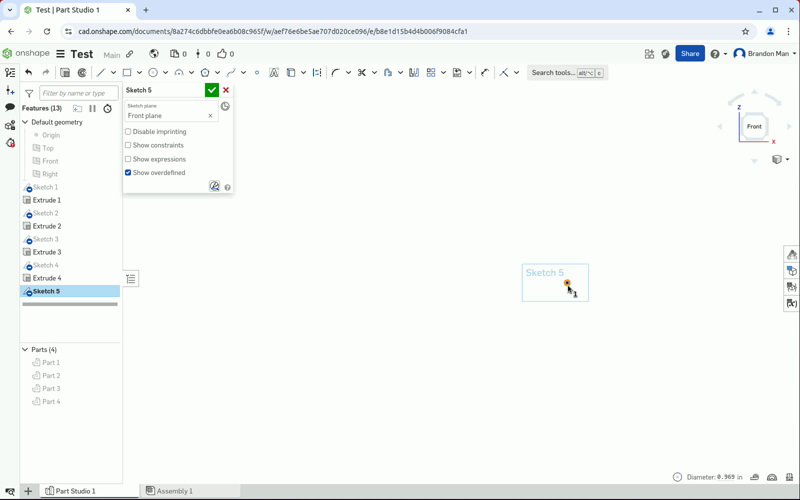
mouse_move(73, 352)
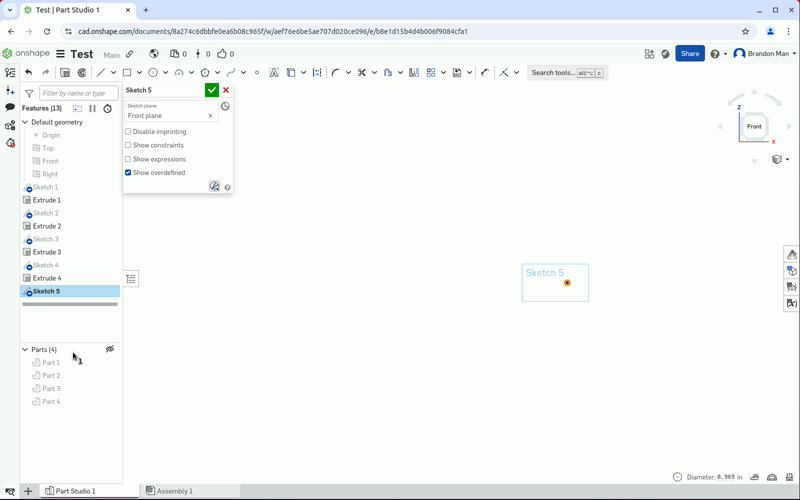
key(shift+y)
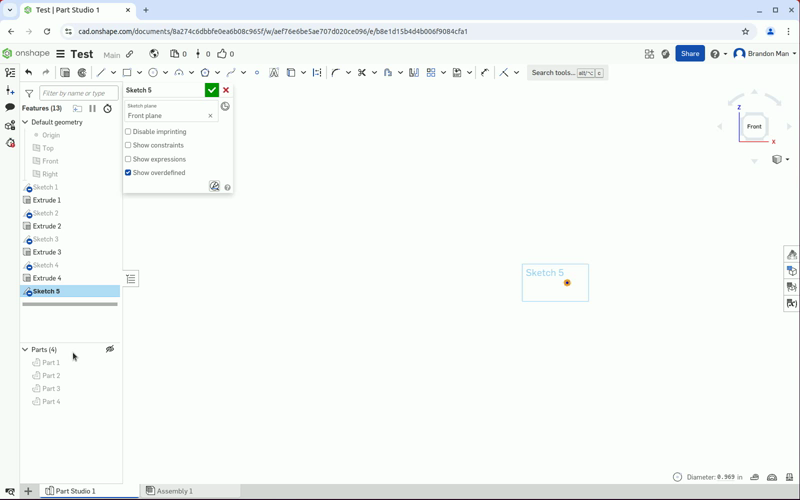
key(shift+e)
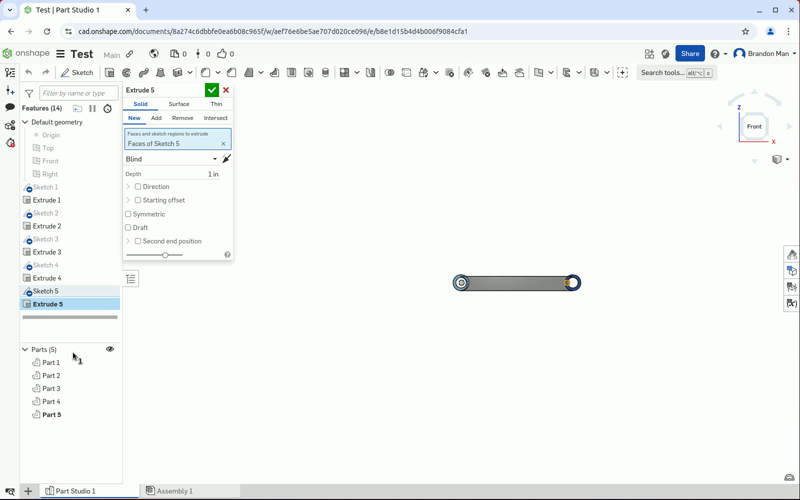
mouse_move(143, 106)
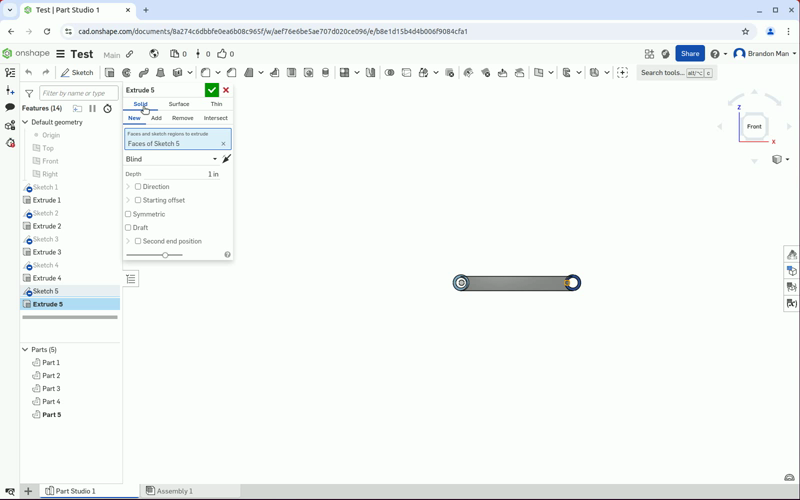
click(143, 106)
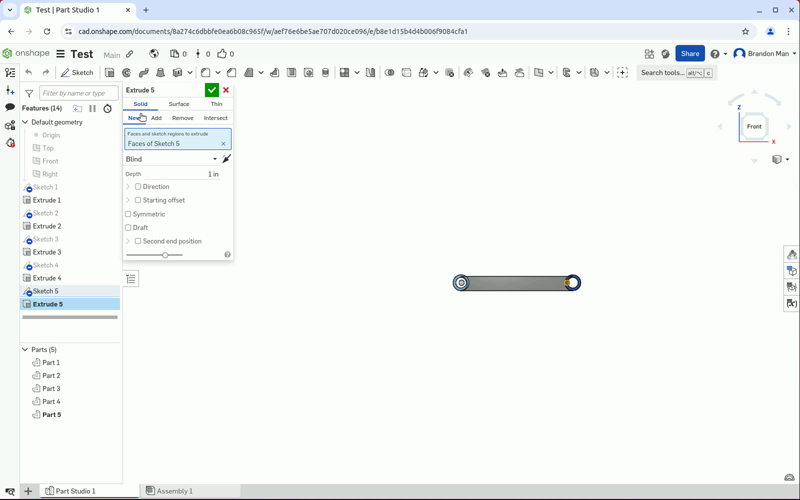
mouse_move(137, 120)
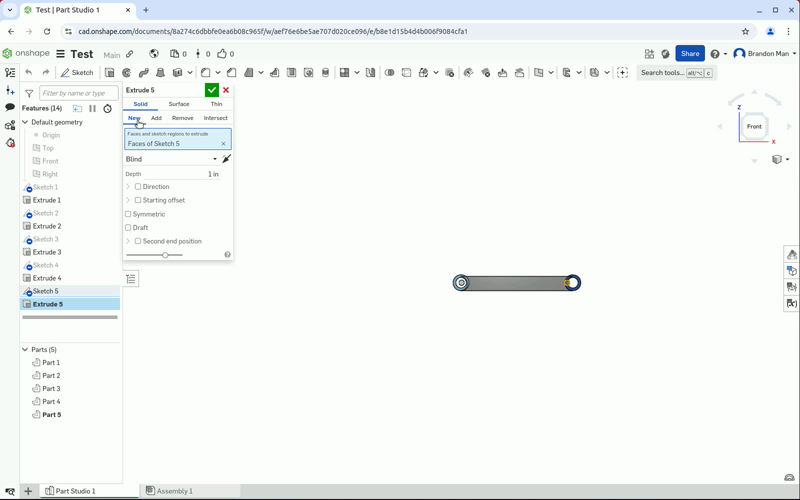
click(137, 120)
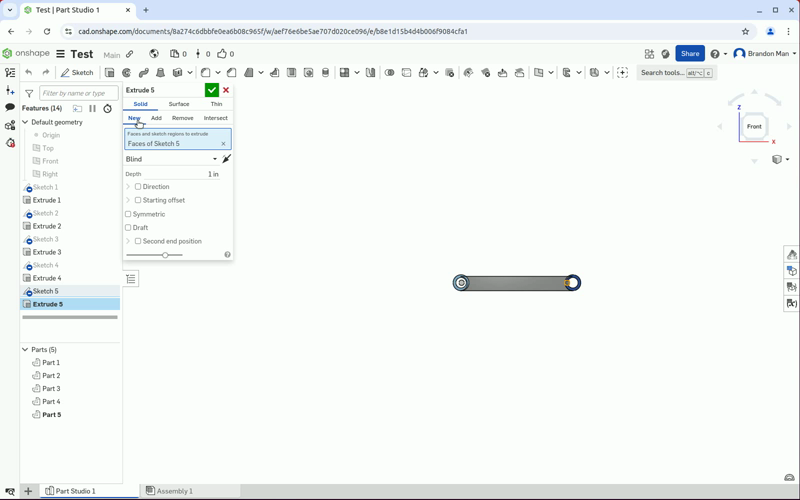
key(tab, 4)
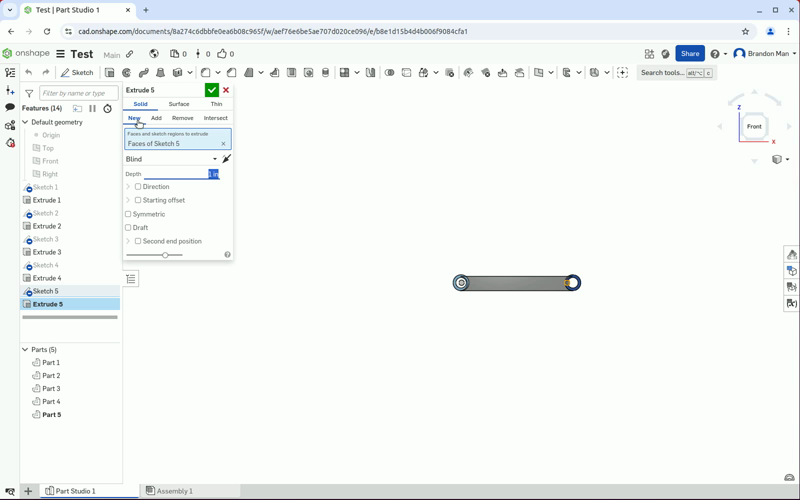
text(1.685)
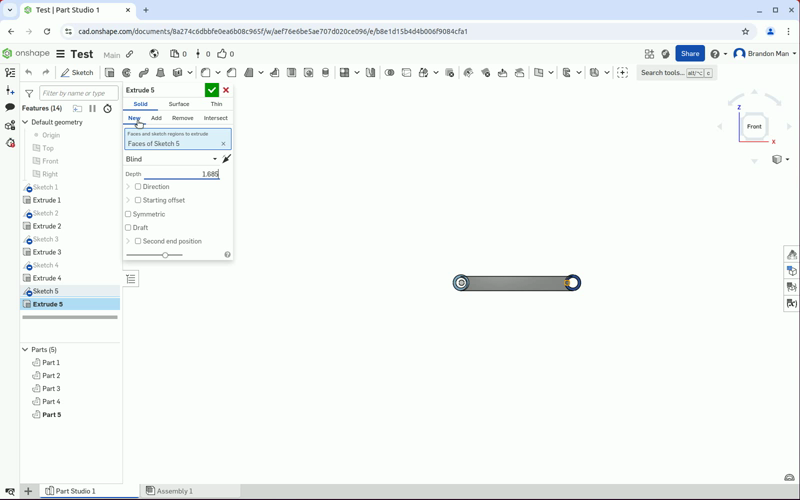
key(enter)
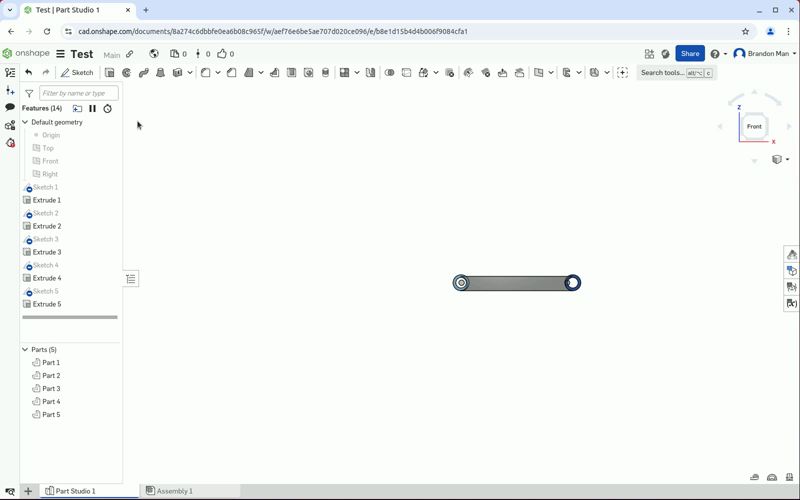
key(shift+h)
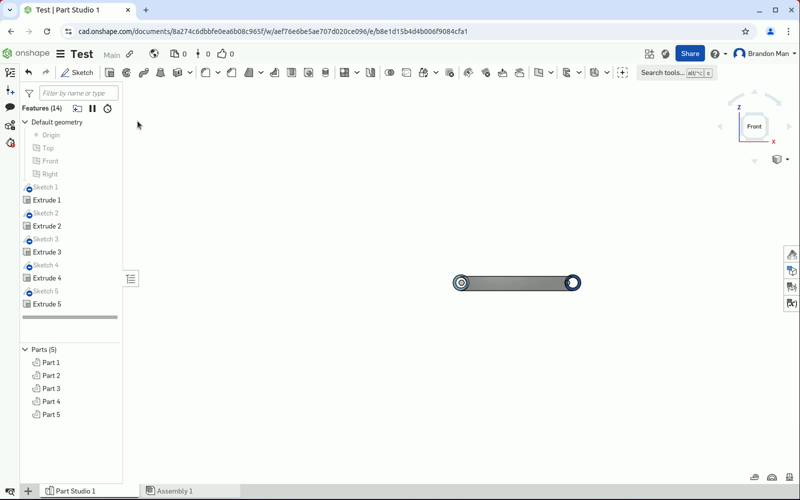
key(shift+h)
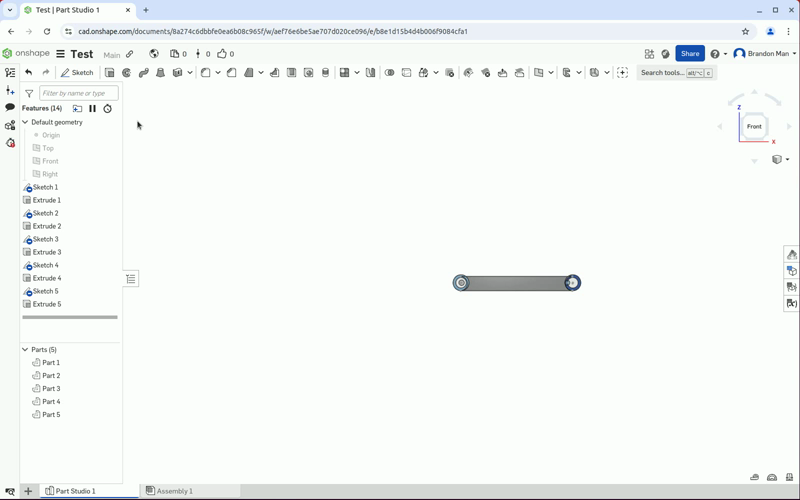
key(shift+7)
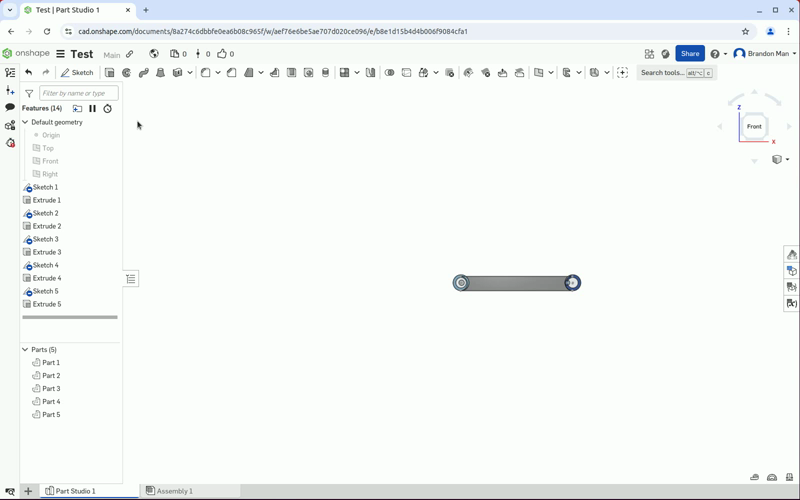
key(left, 2)
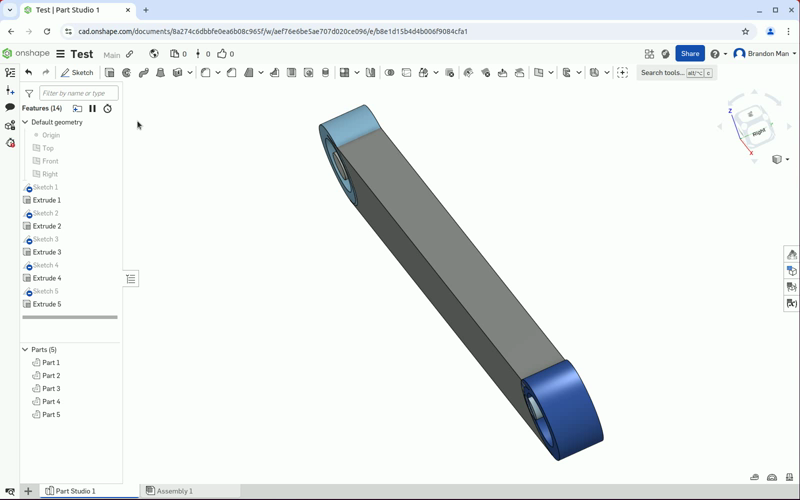
key(down, 2)
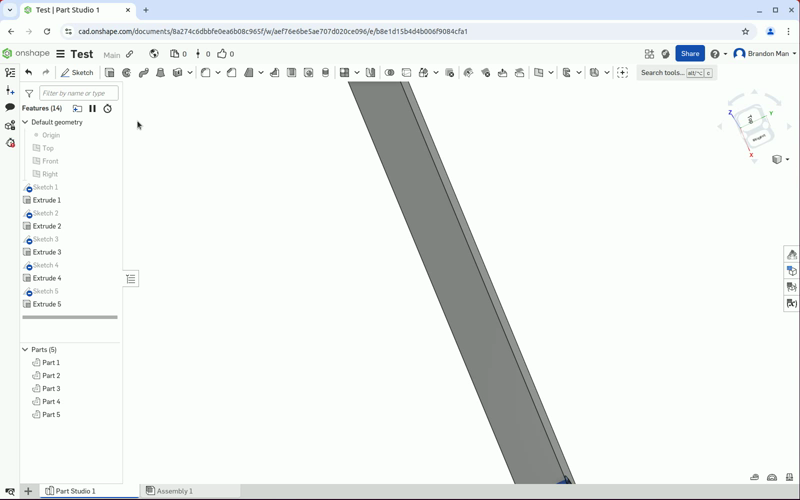
key(up, 2)
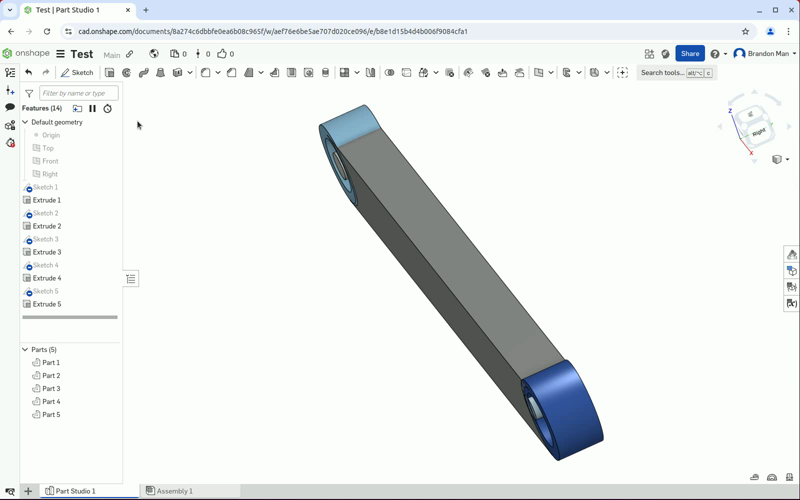
key(right, 2)
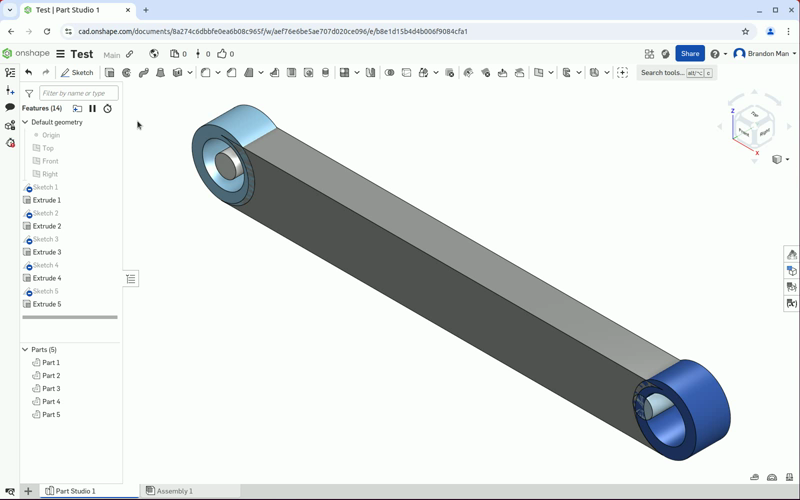
mouse_move(73, 189)
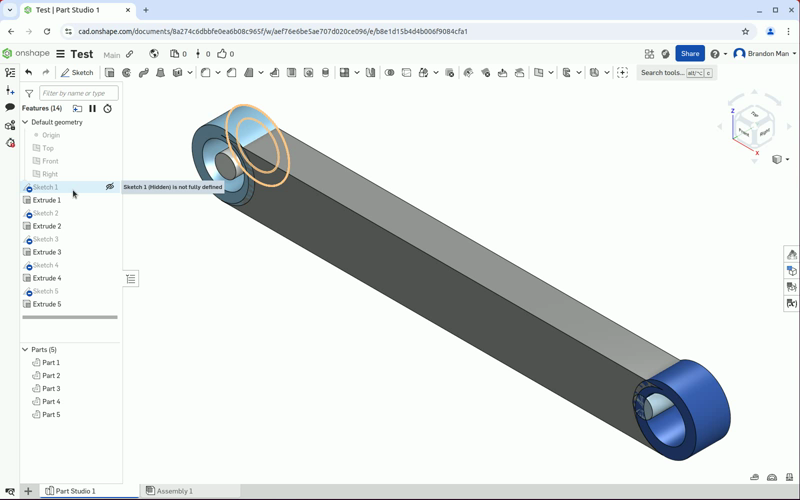
click(73, 189)